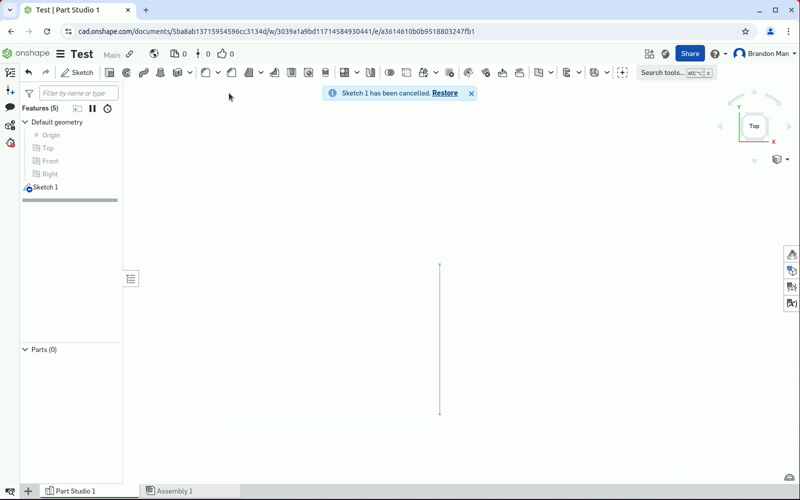
key(shift+h)
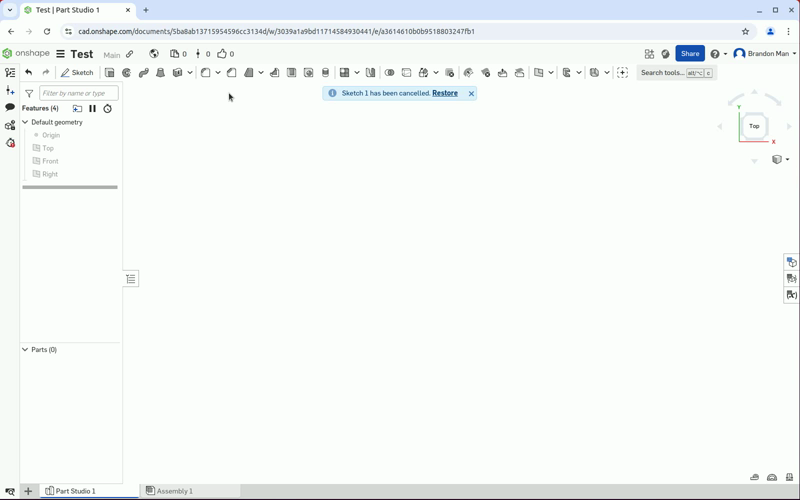
mouse_move(73, 352)
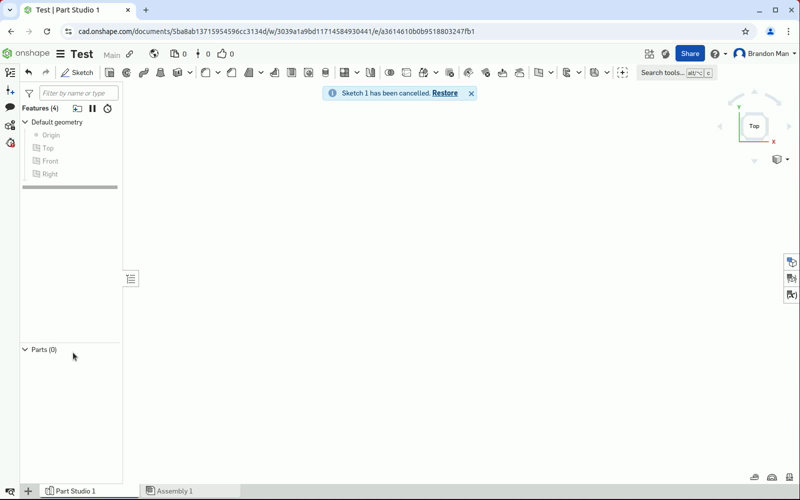
key(y)
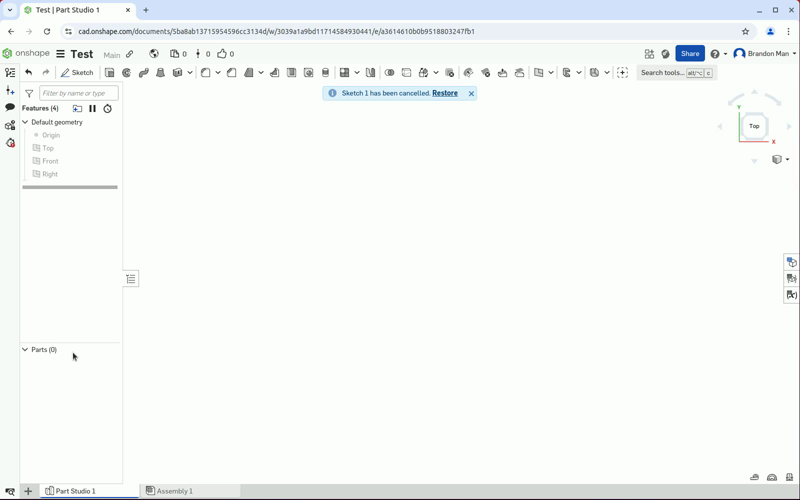
key(shift+p)
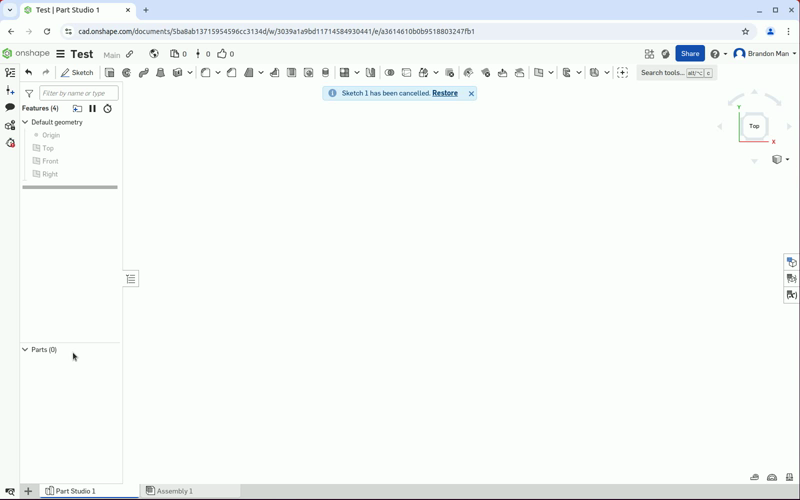
key(space)
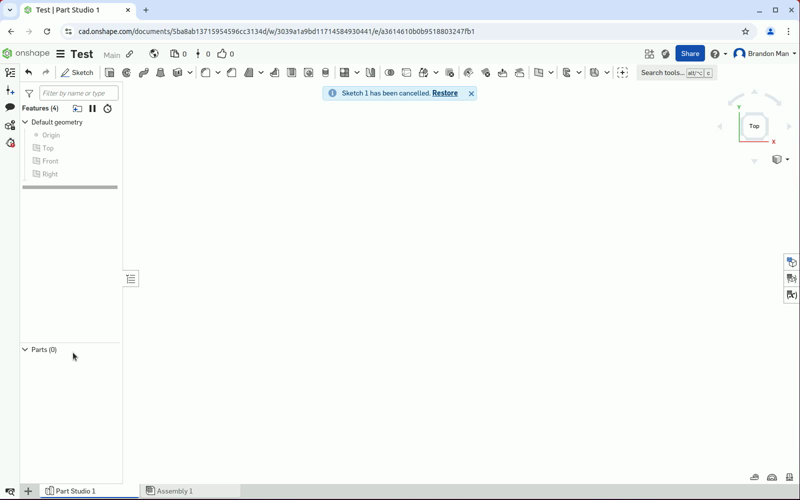
key_down(shift)
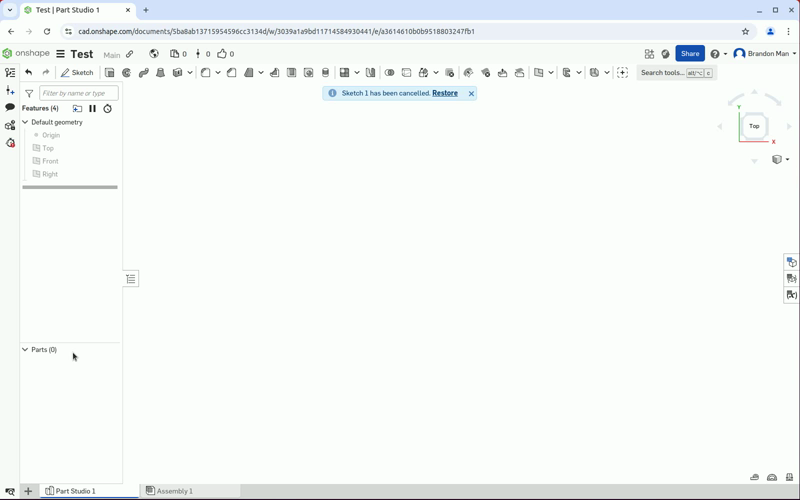
key(up)
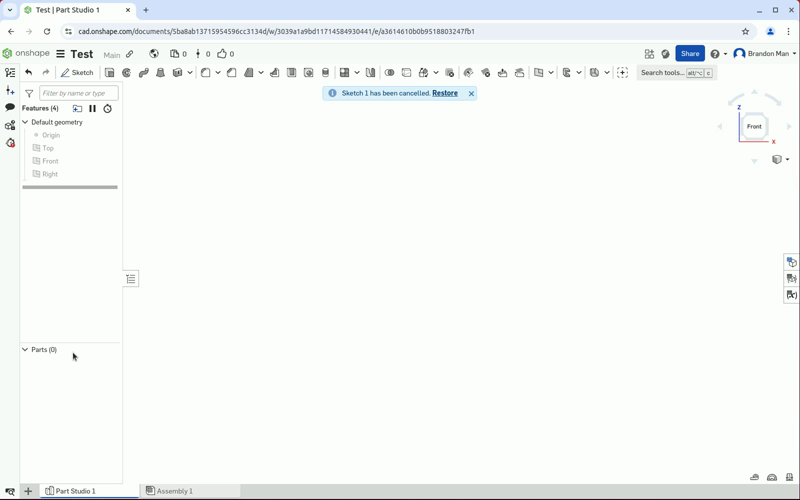
key_up(shift)
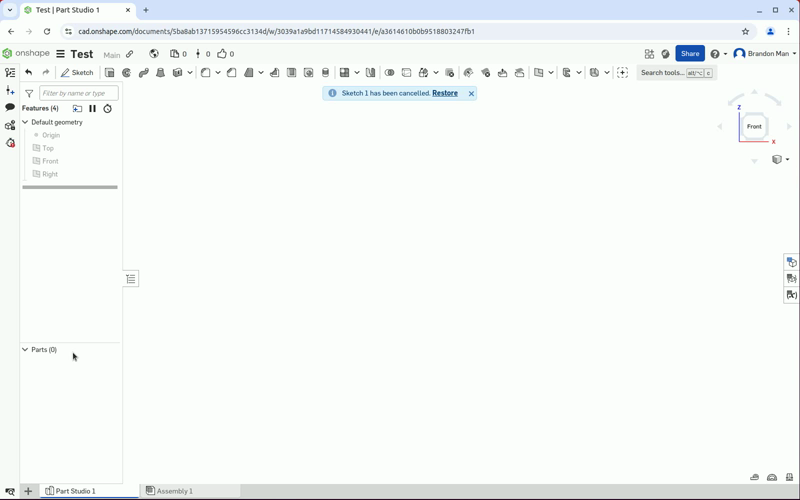
mouse_move(73, 352)
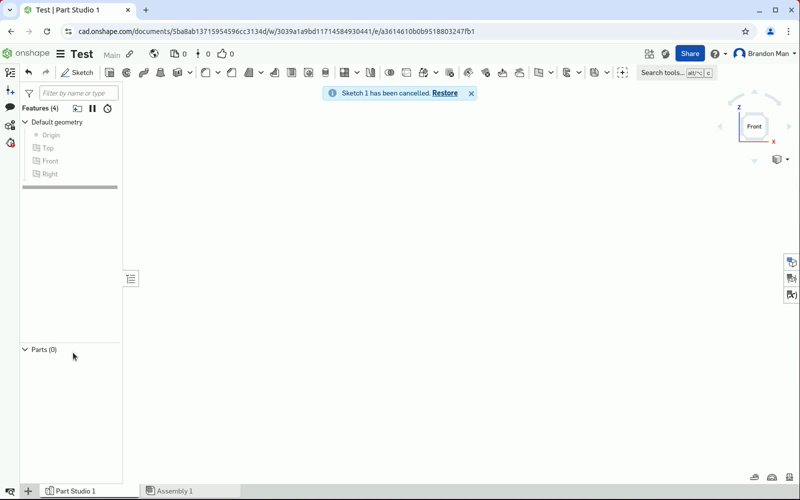
key(shift+y)
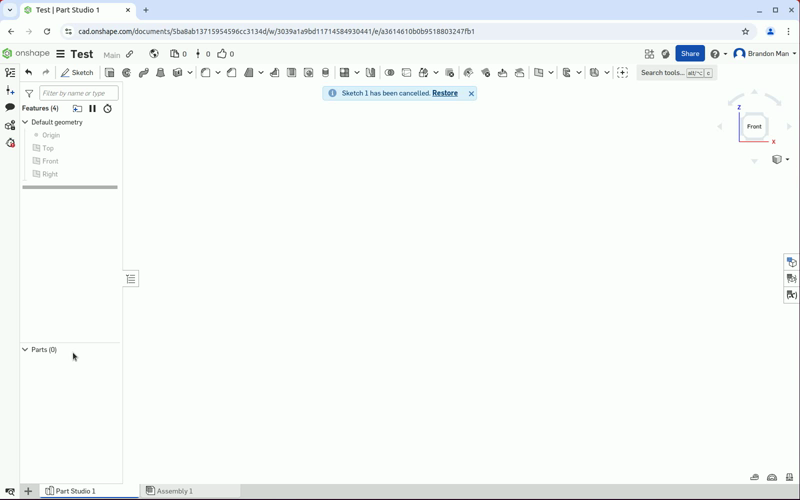
key(shift+s)
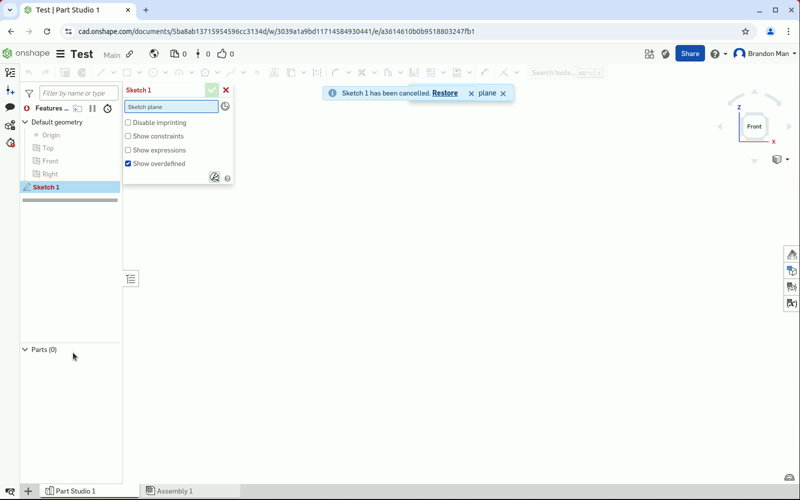
mouse_move(73, 163)
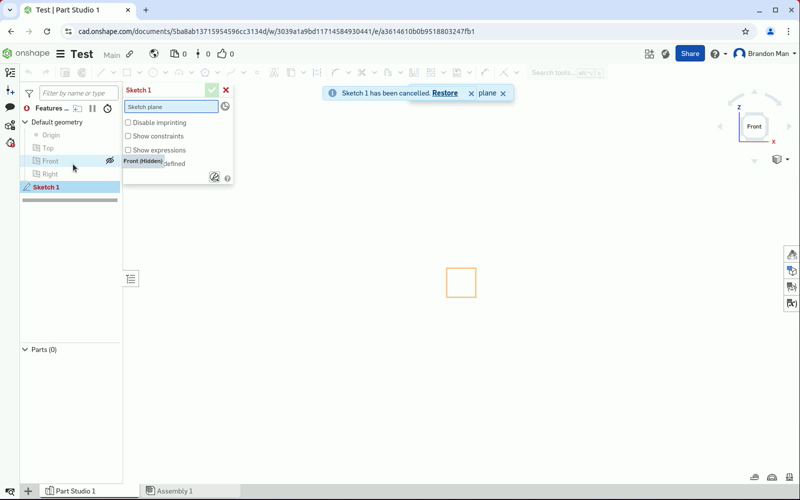
click(73, 163)
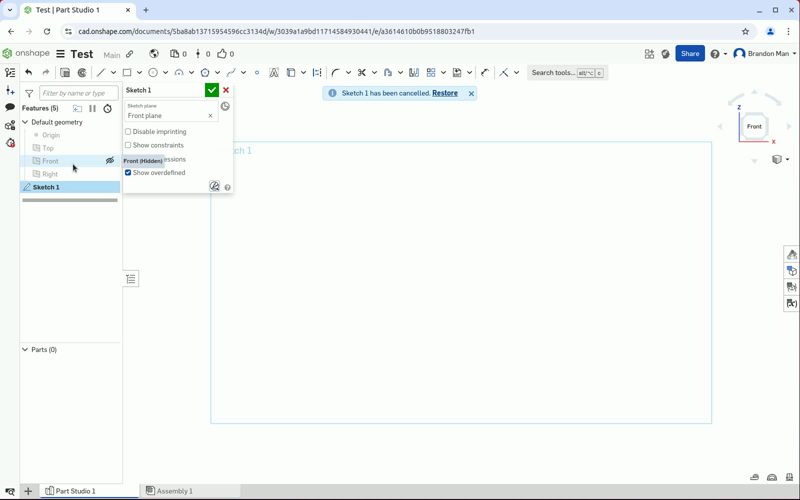
mouse_move(73, 352)
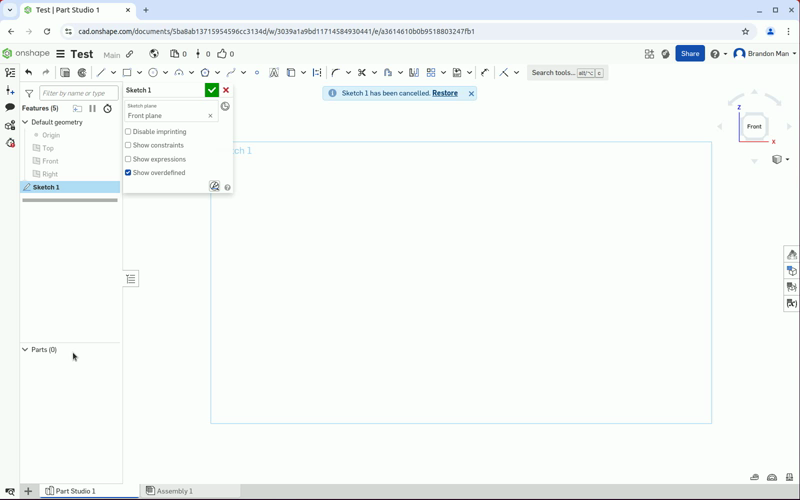
key(y)
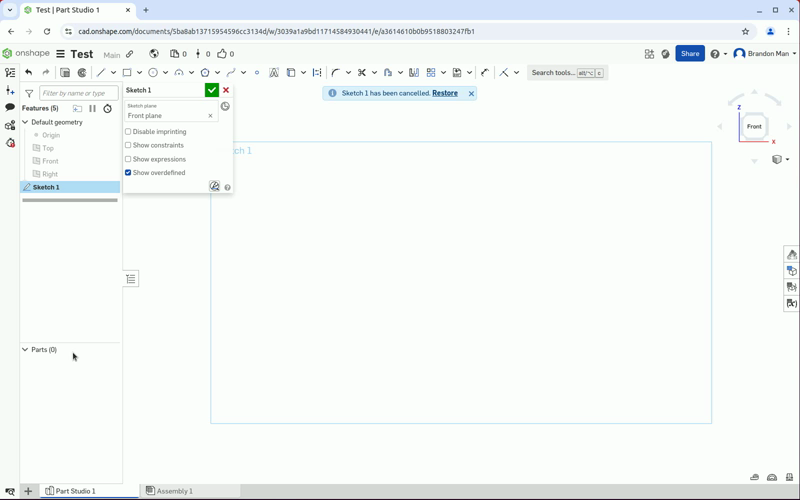
key(l)
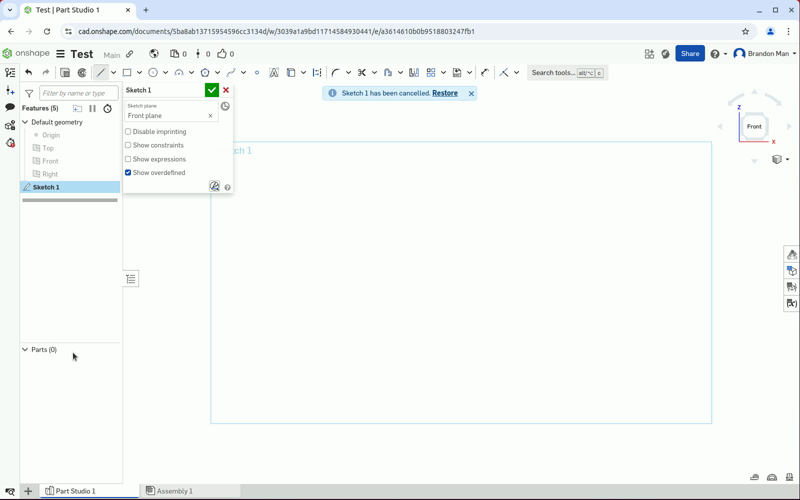
key_down(shift)
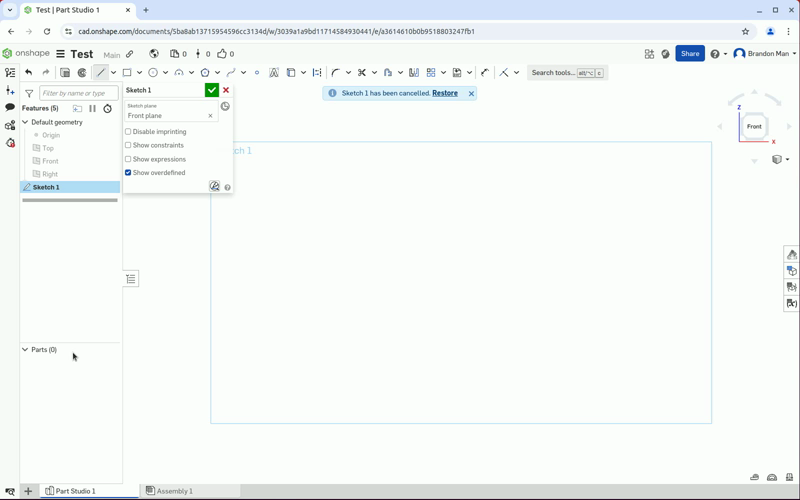
mouse_move(348, 327)
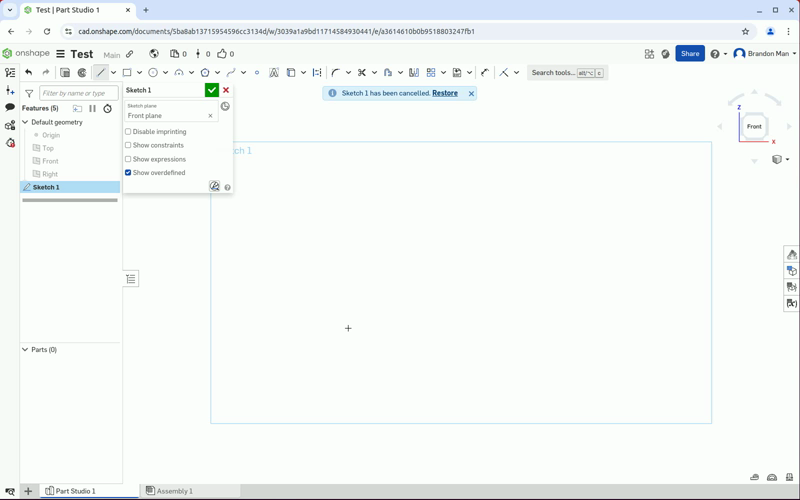
click(348, 327)
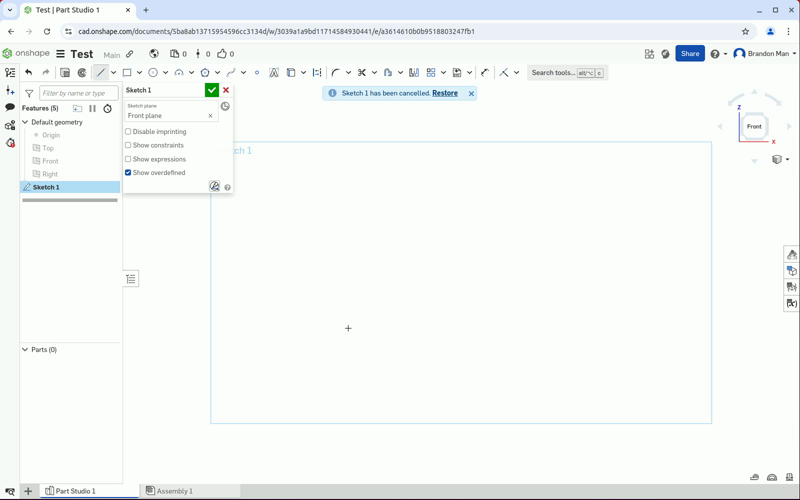
key_up(shift)
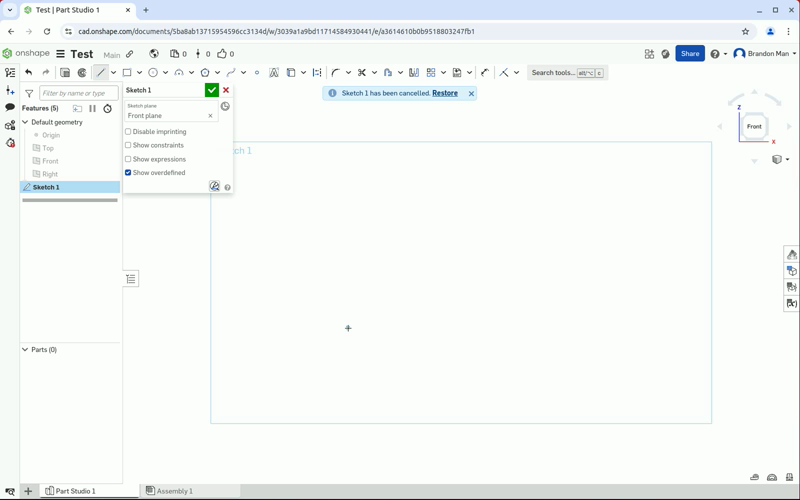
key_down(shift)
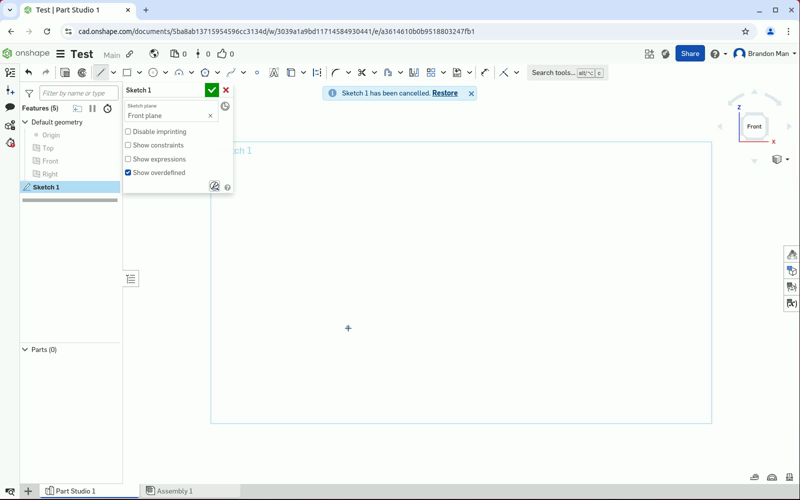
mouse_move(518, 327)
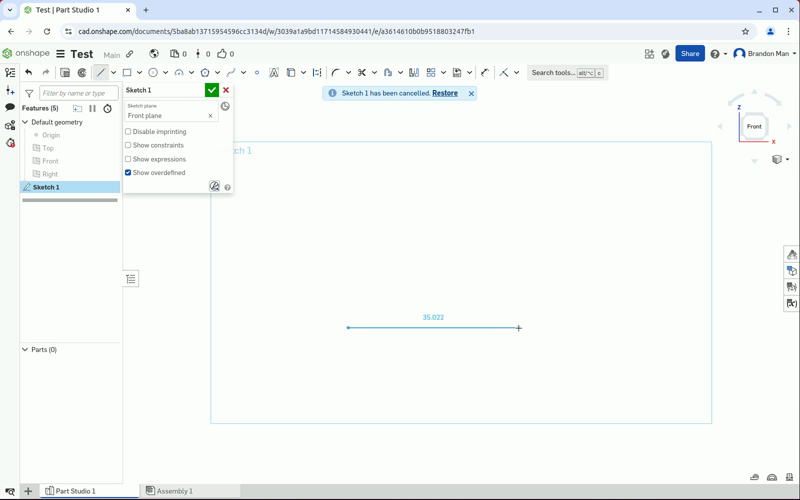
click(518, 327)
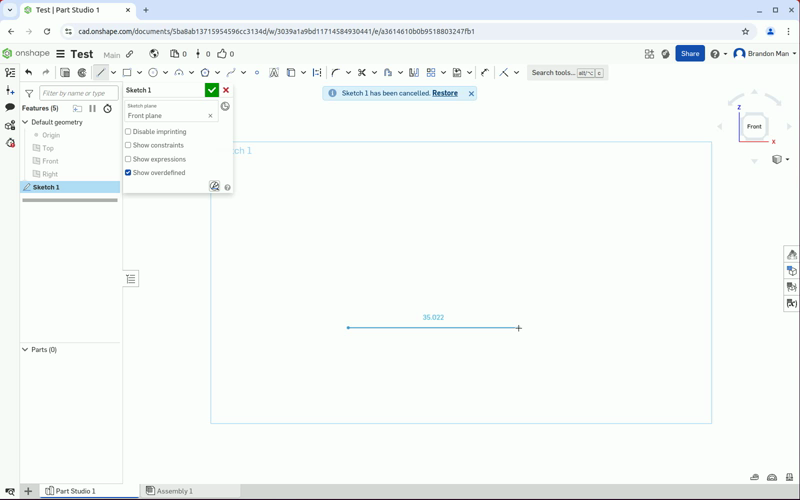
key_up(shift)
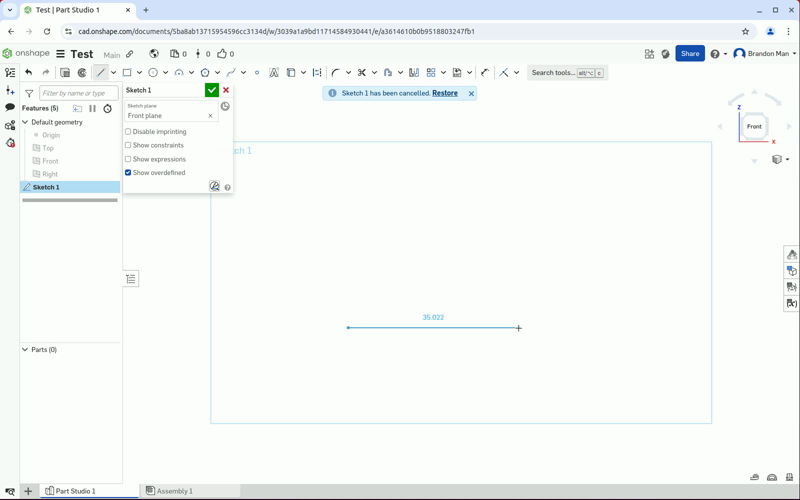
key_down(shift)
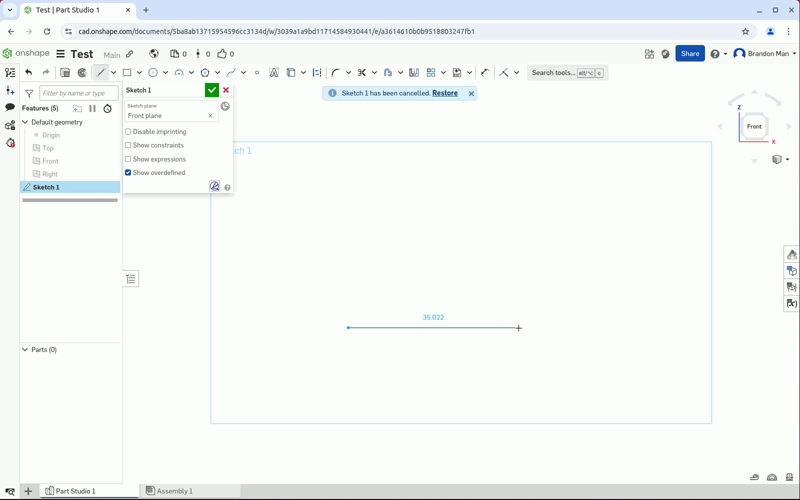
mouse_move(518, 239)
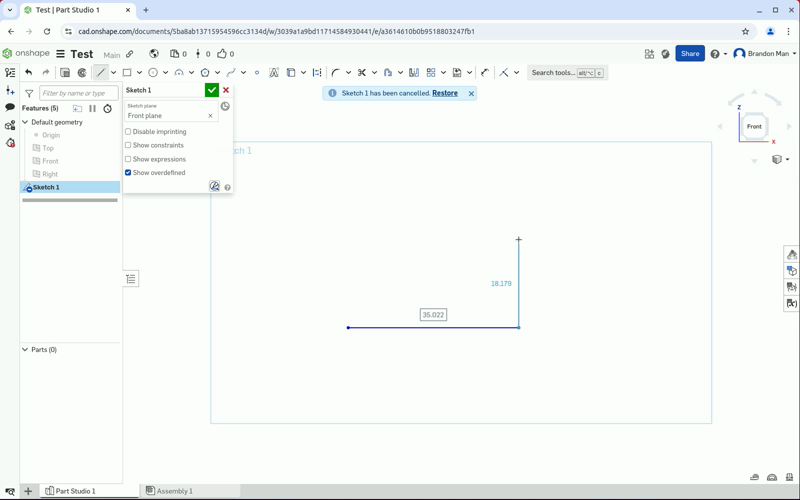
click(518, 239)
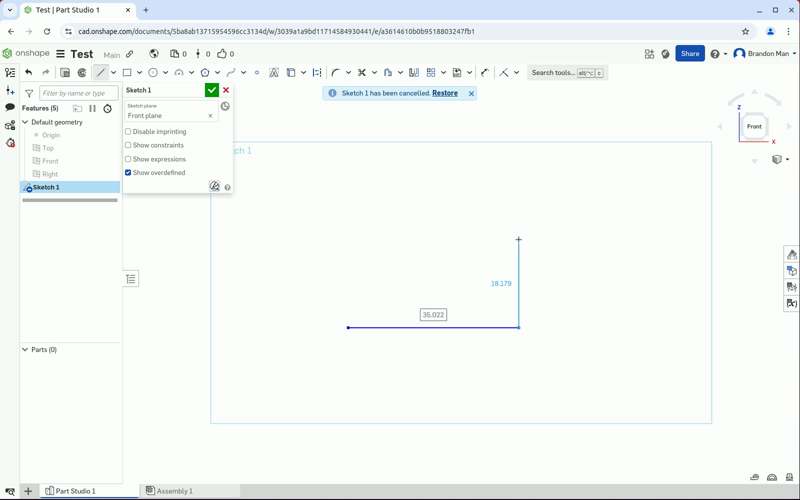
key_up(shift)
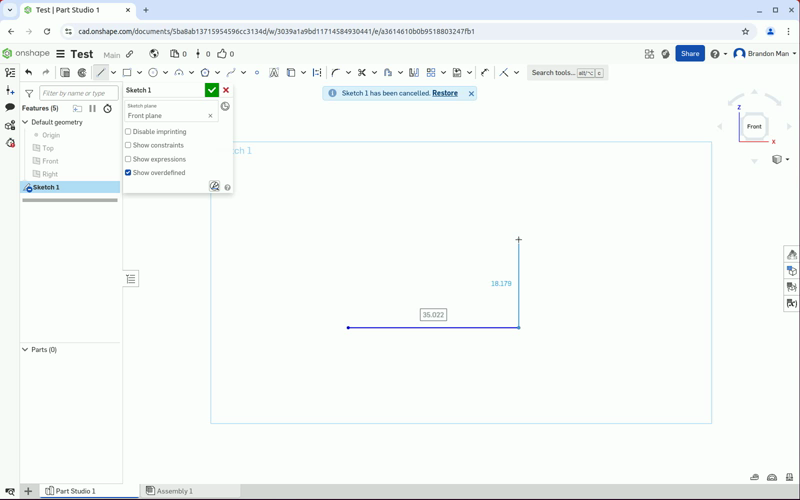
key_down(shift)
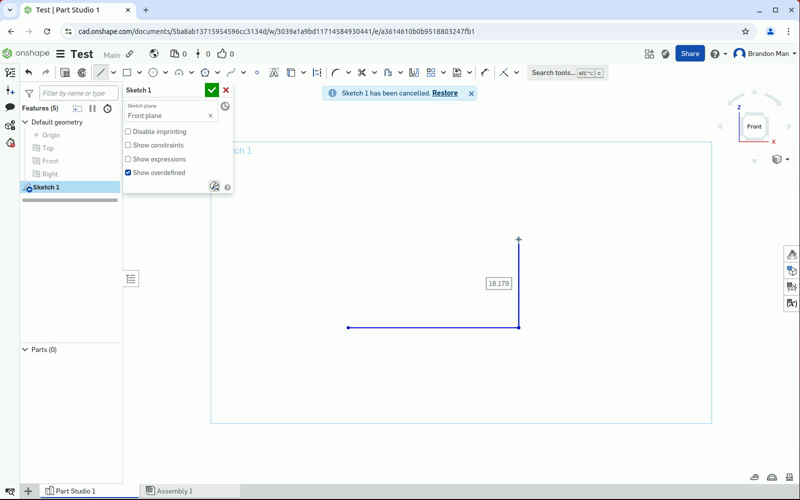
mouse_move(348, 239)
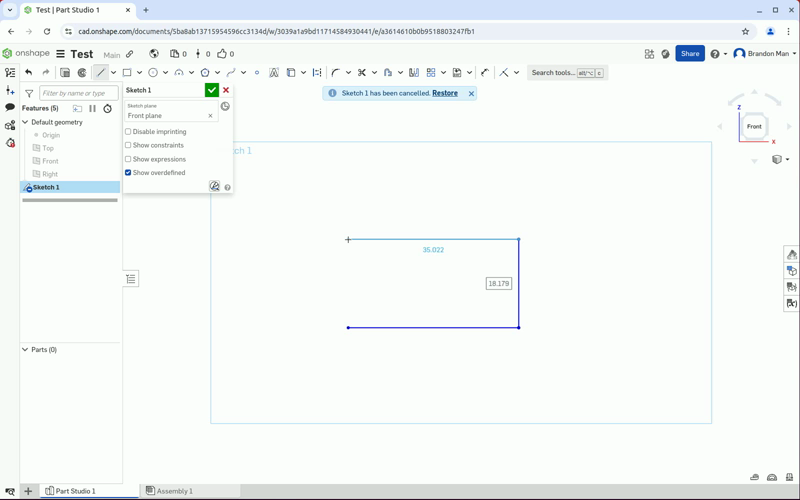
click(348, 239)
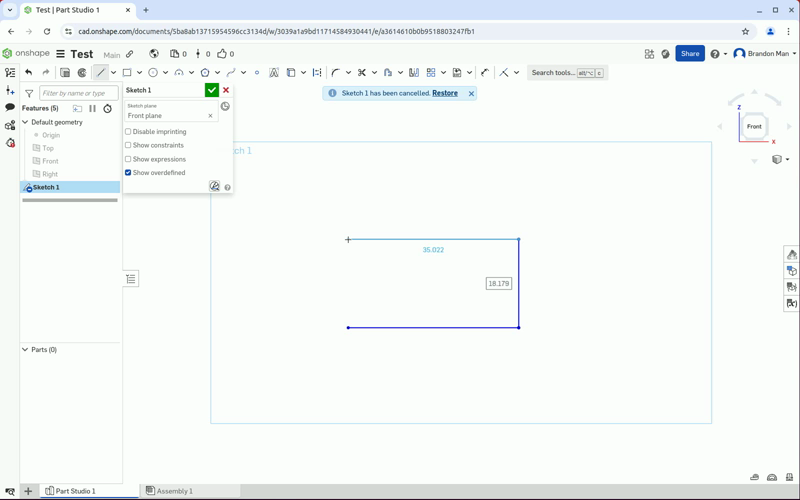
key_up(shift)
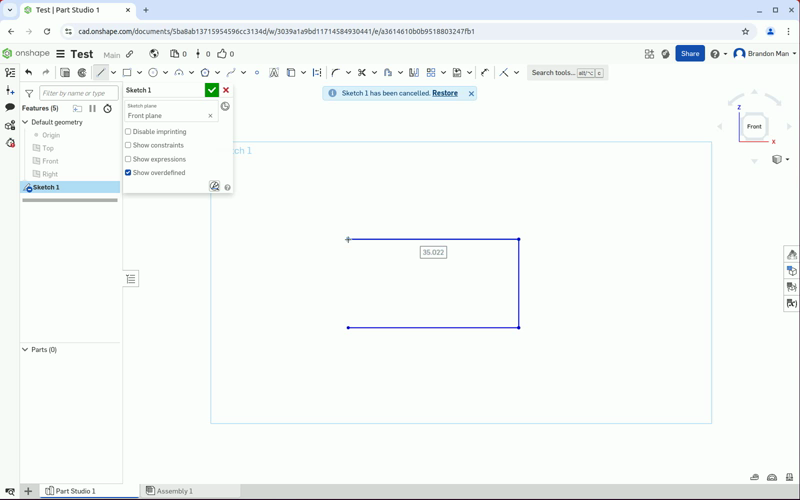
key_down(shift)
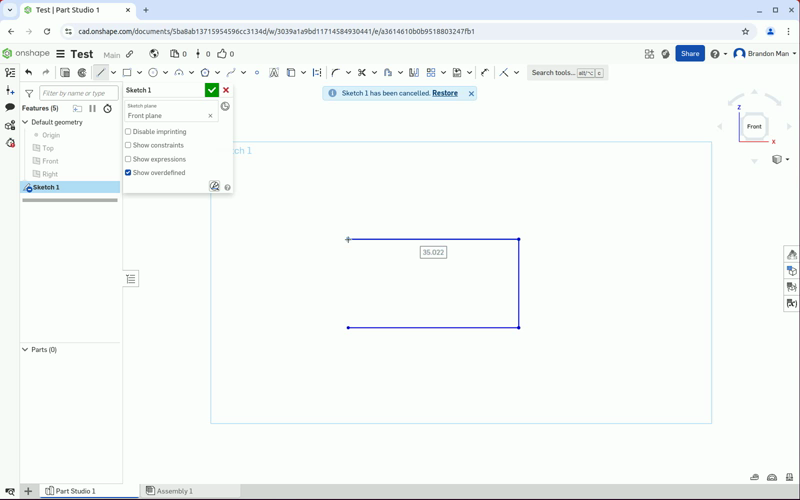
mouse_move(348, 327)
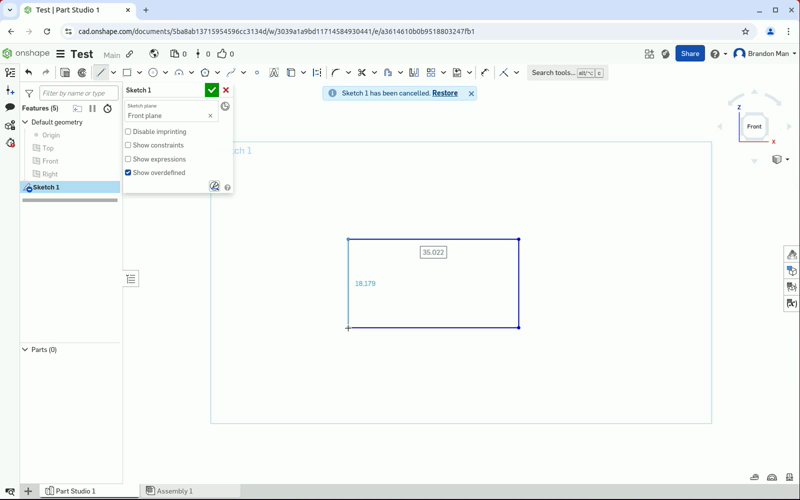
key_up(shift)
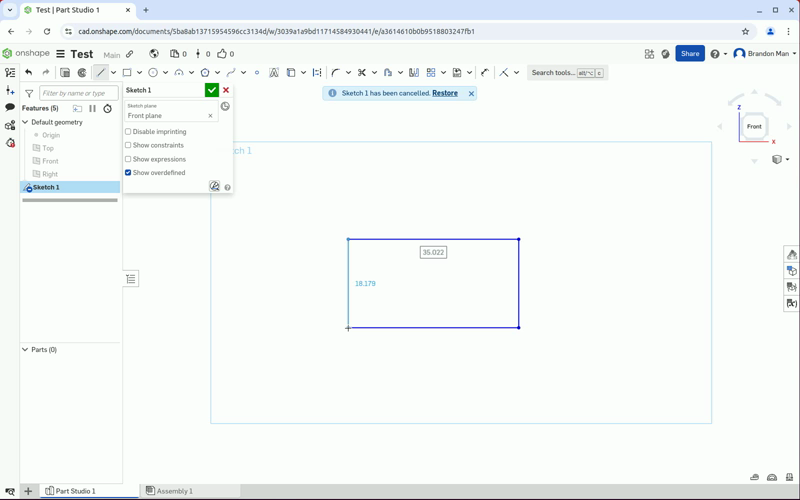
click(348, 327)
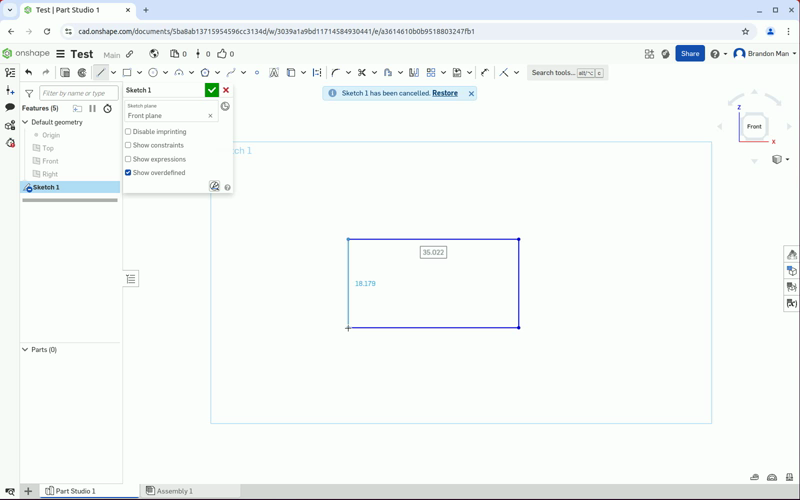
key(esc)
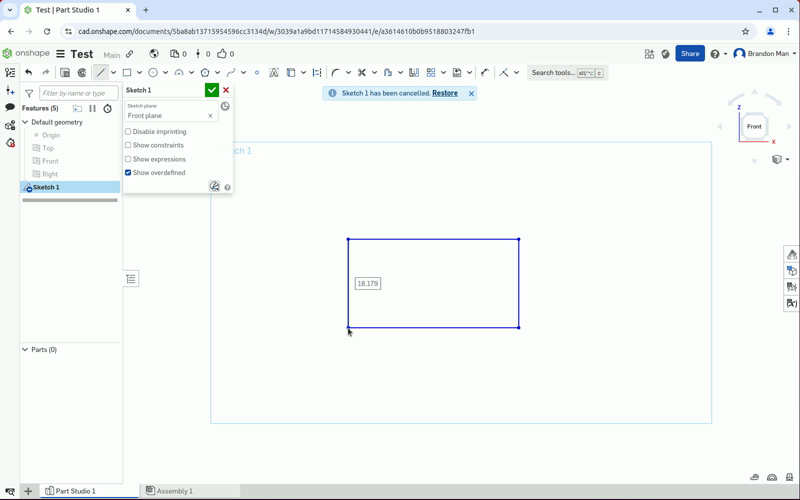
key(c)
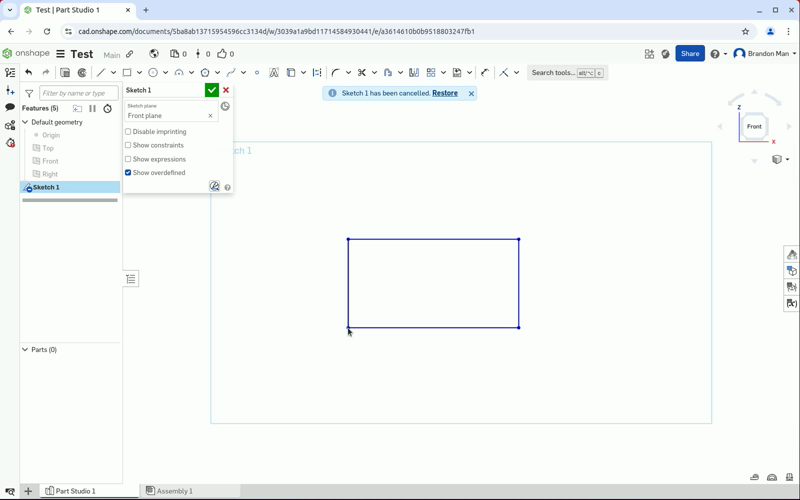
key_down(shift)
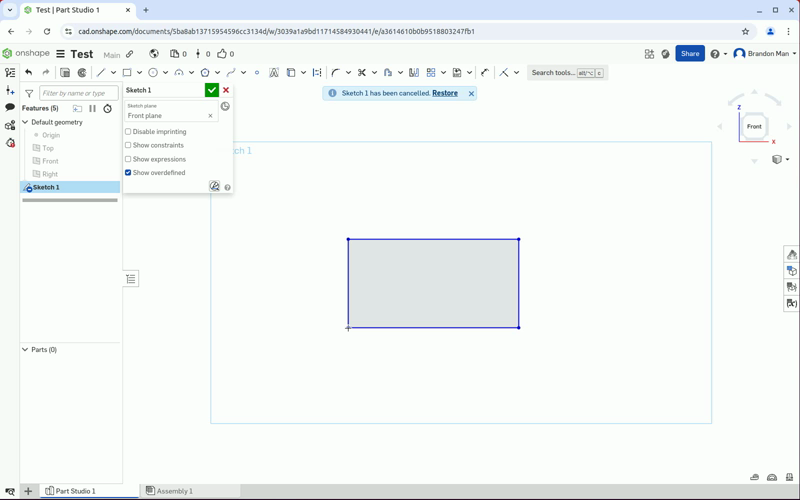
mouse_move(368, 282)
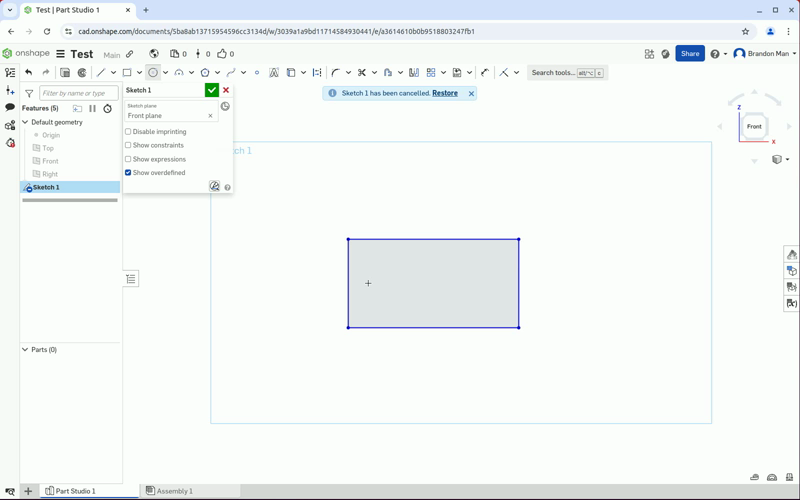
click(368, 282)
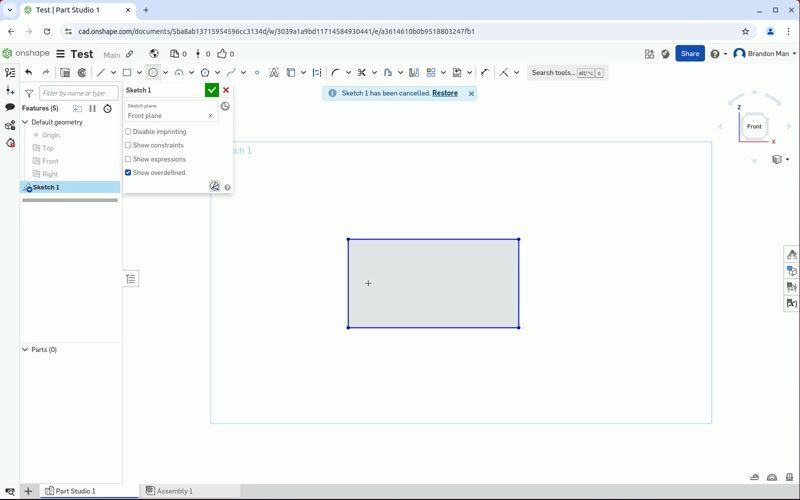
key_up(shift)
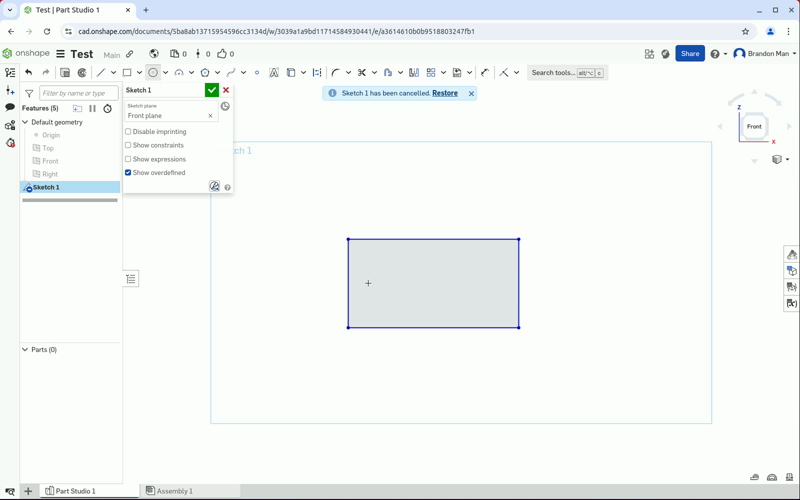
mouse_move(382, 282)
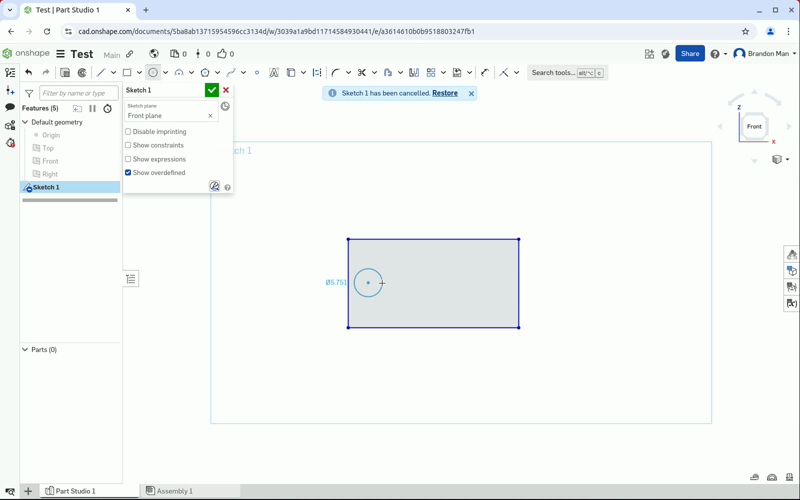
click(382, 282)
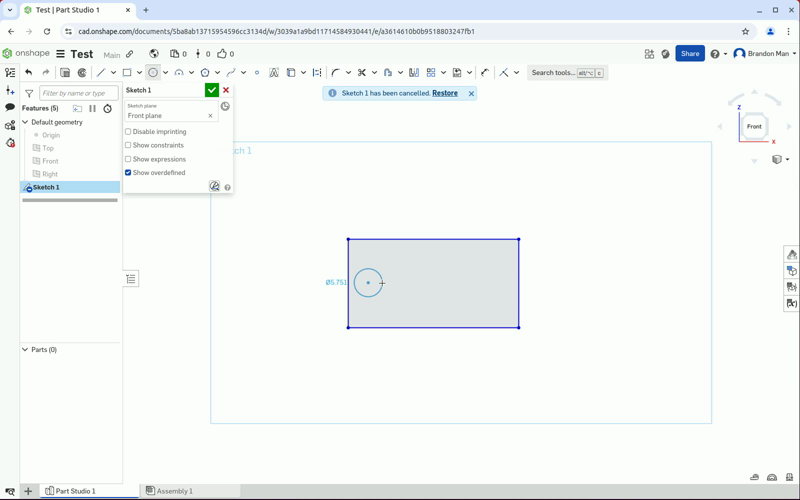
key(esc)
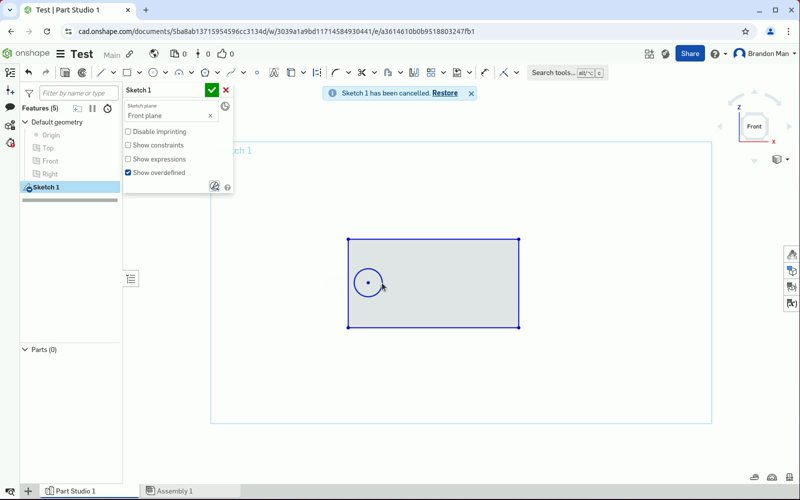
key(l)
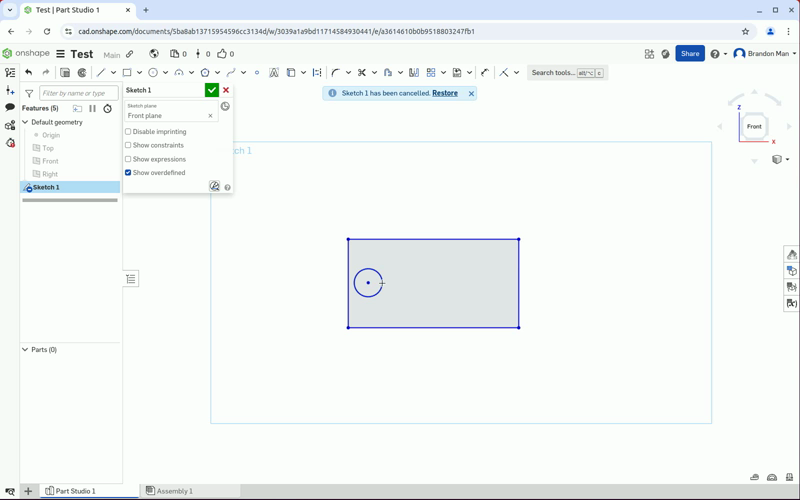
key_down(shift)
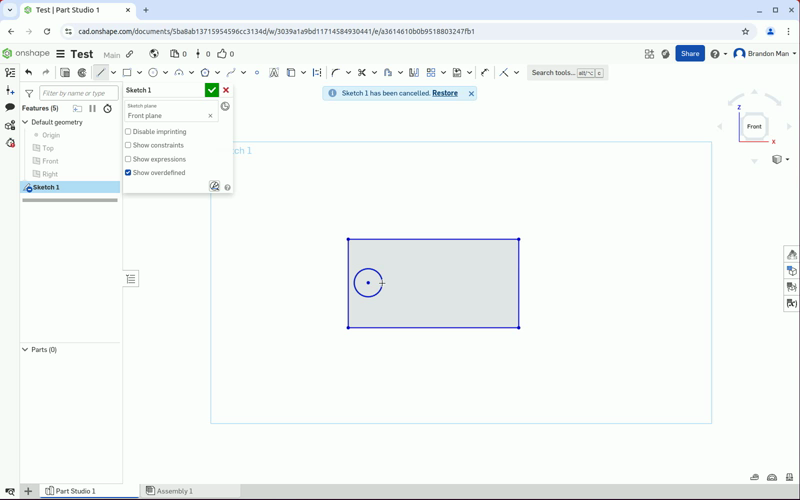
mouse_move(414, 293)
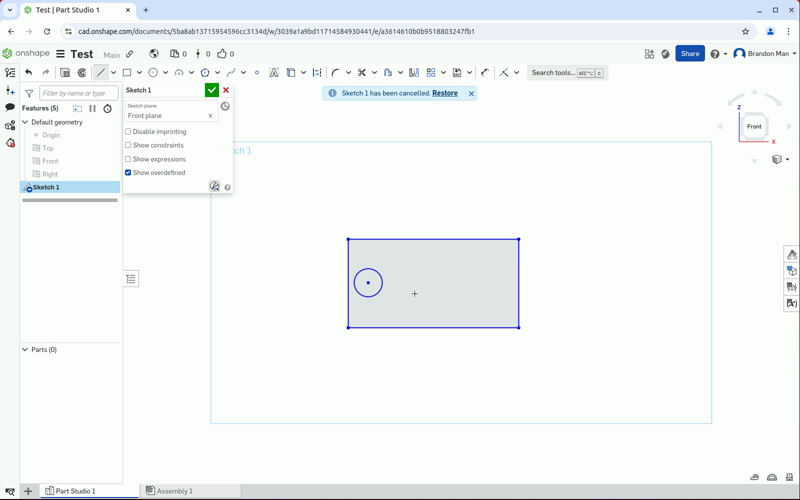
click(414, 293)
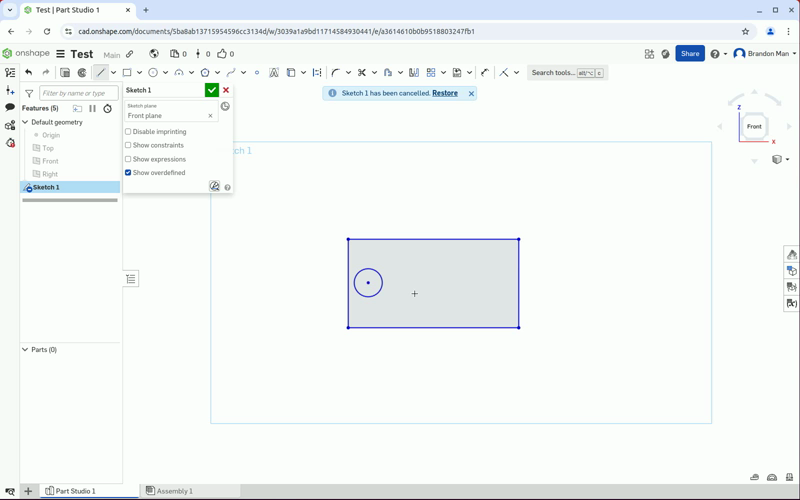
key_up(shift)
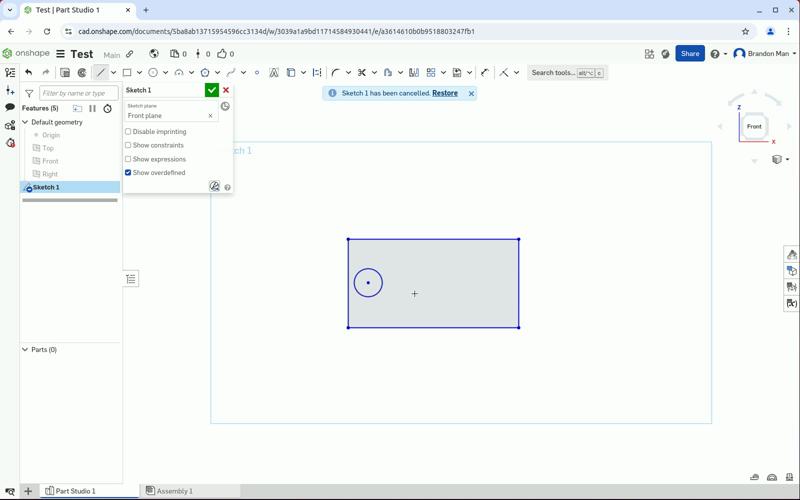
key_down(shift)
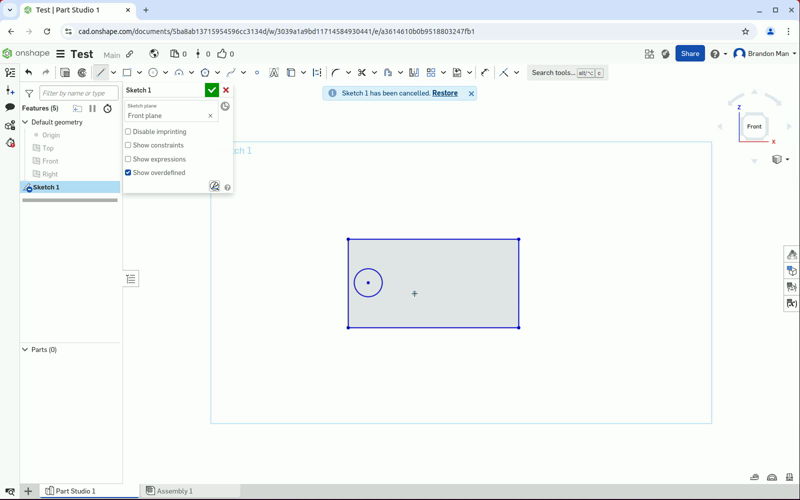
mouse_move(444, 293)
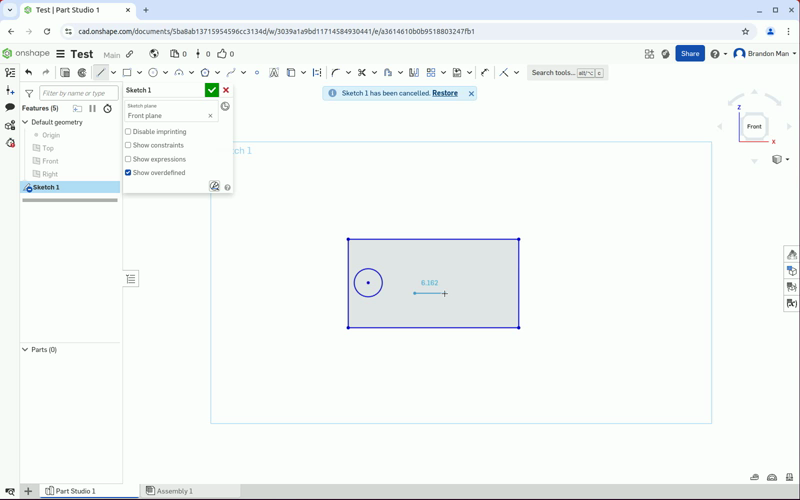
mouse_move(436, 293)
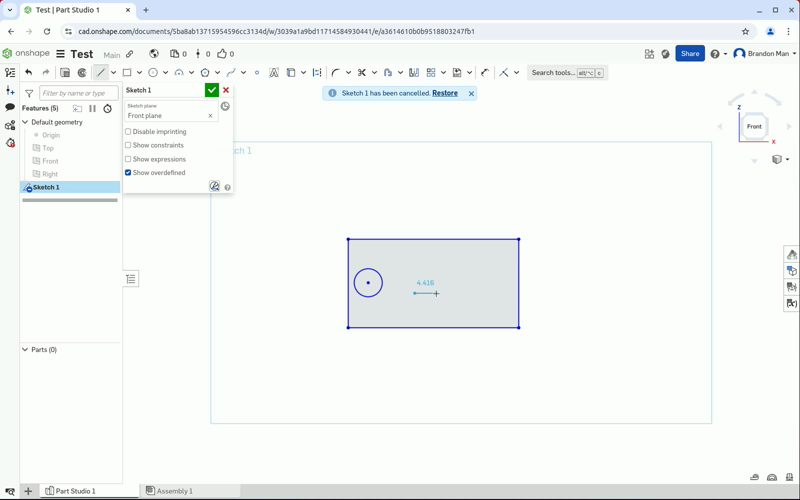
click(436, 293)
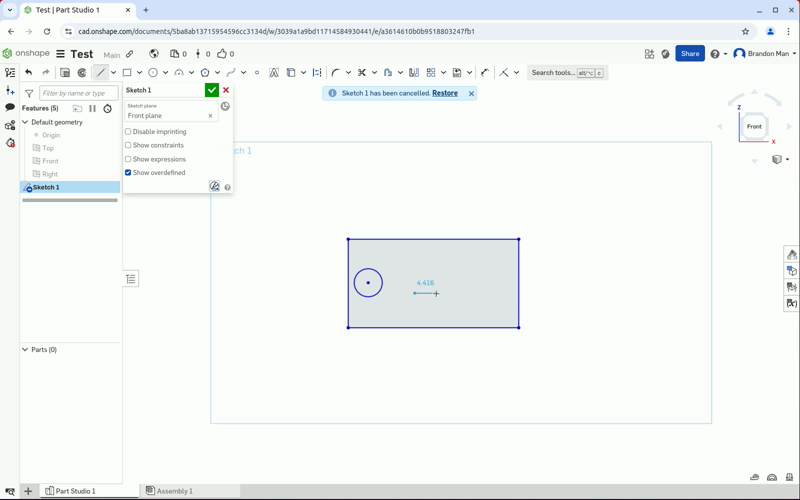
key_up(shift)
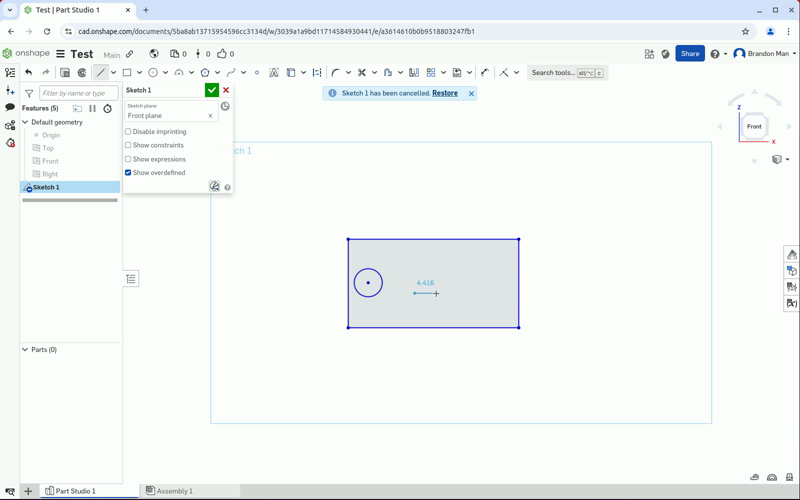
key_down(shift)
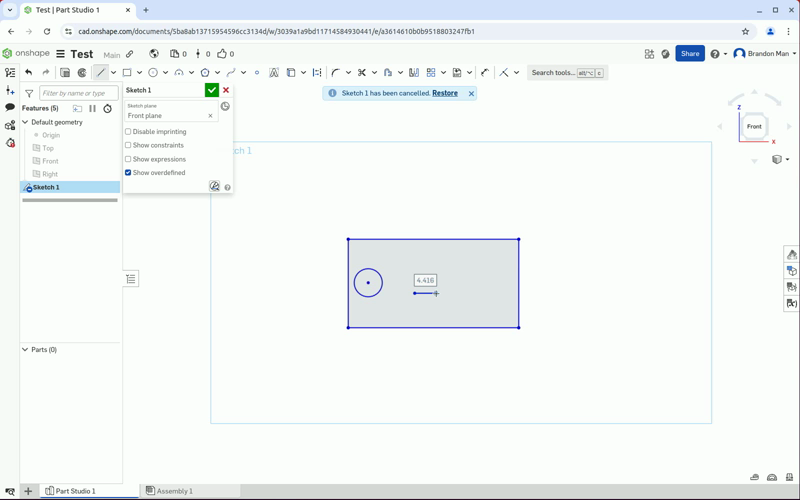
mouse_move(466, 293)
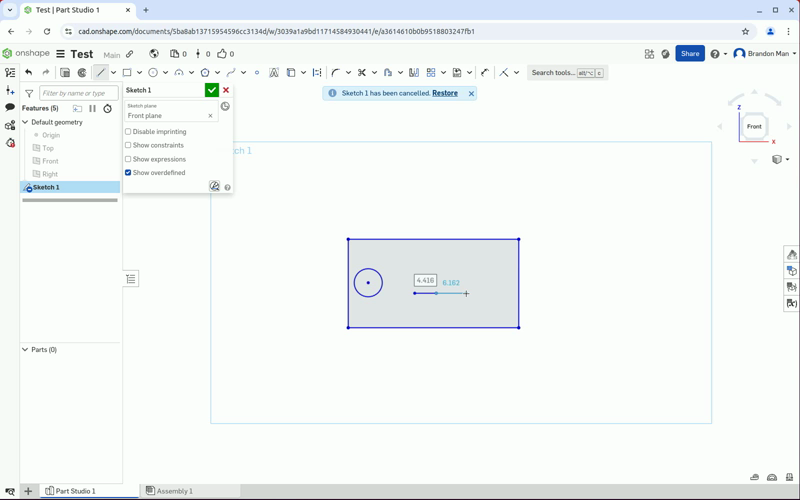
mouse_move(436, 271)
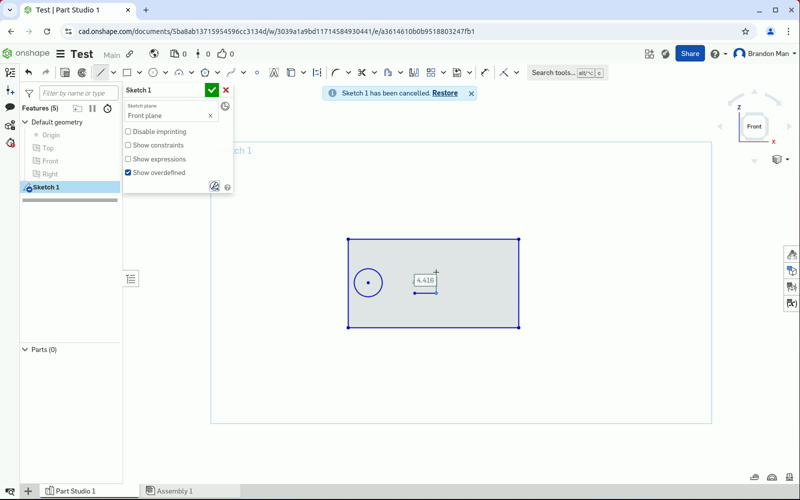
click(436, 271)
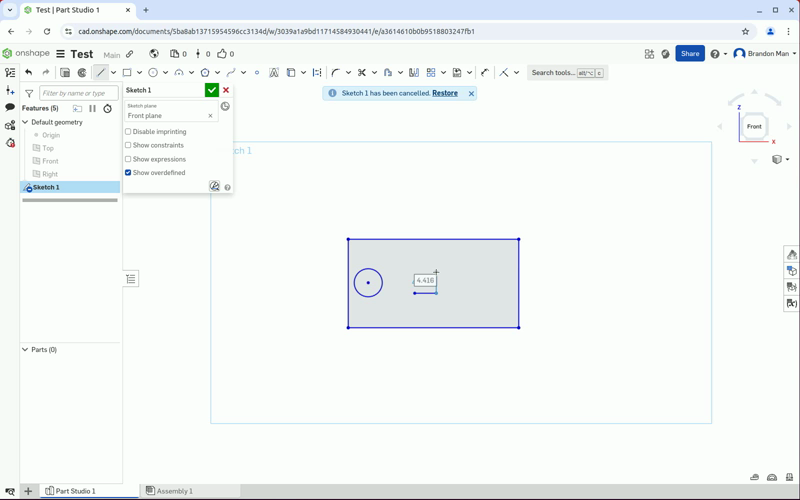
key_up(shift)
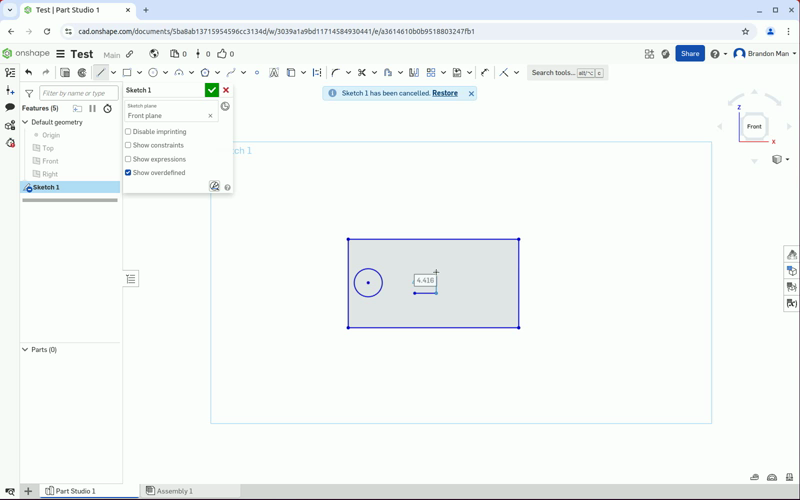
key_down(shift)
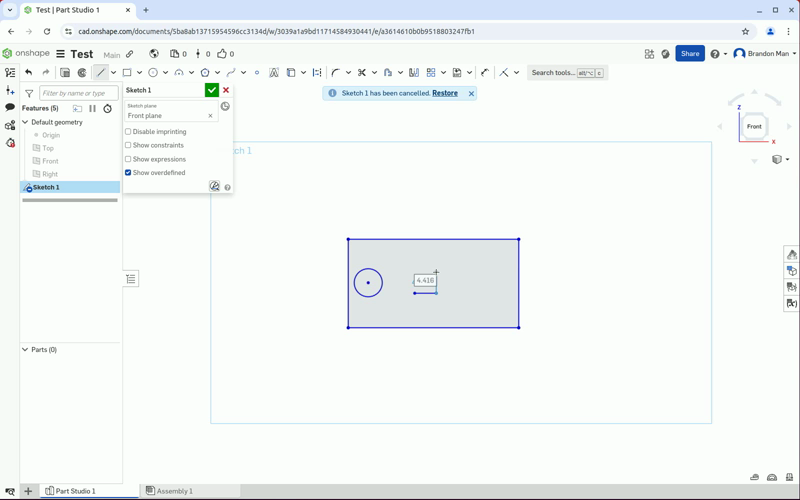
mouse_move(466, 271)
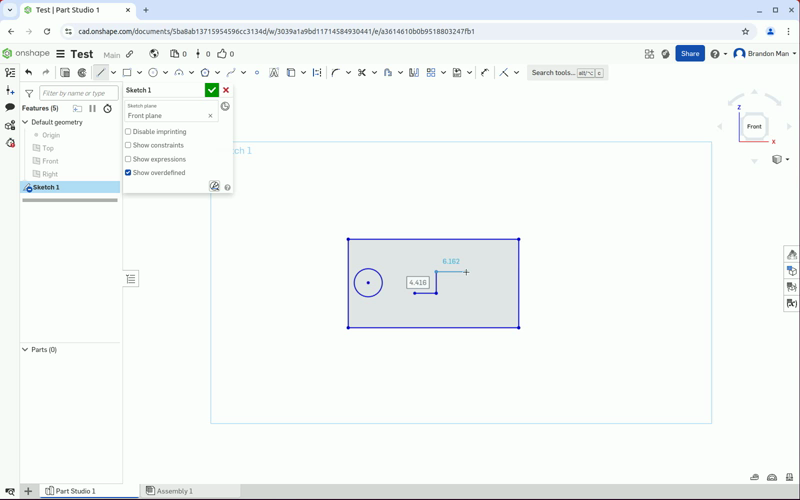
mouse_move(414, 271)
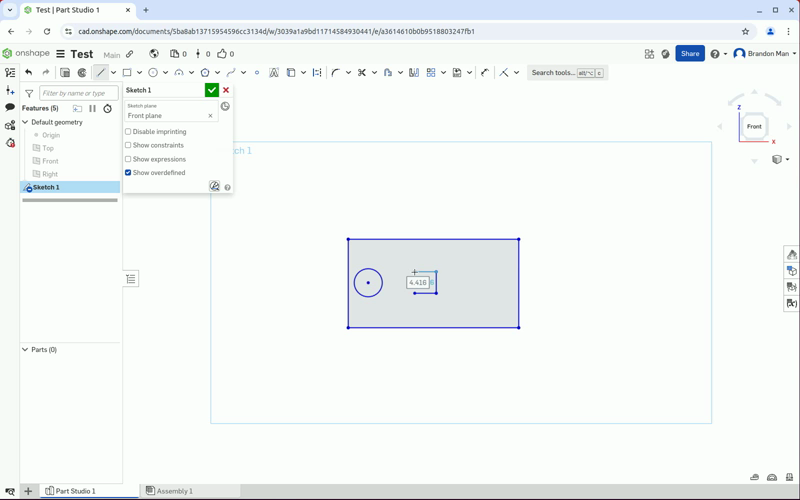
click(414, 271)
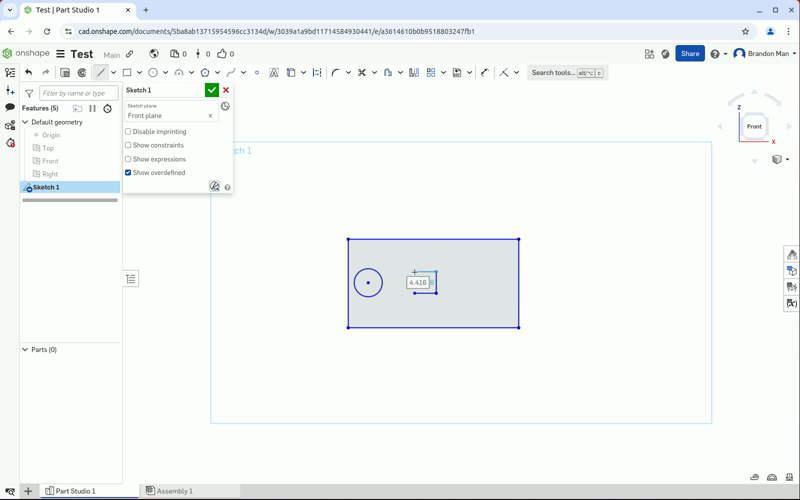
key_up(shift)
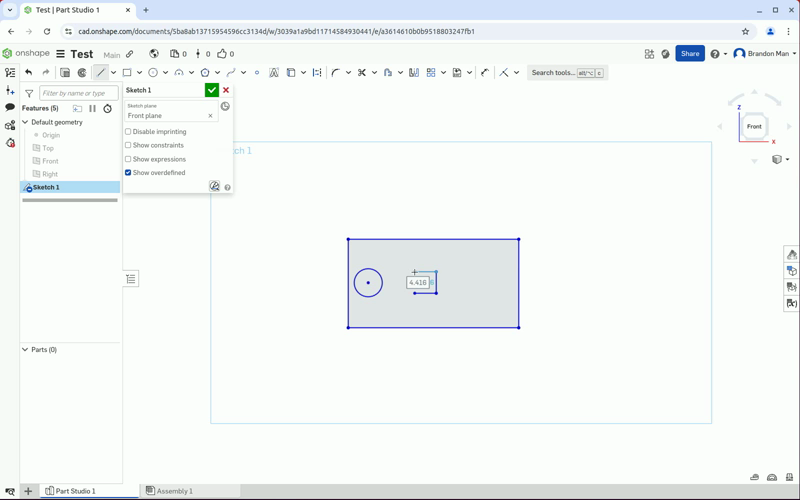
mouse_move(444, 271)
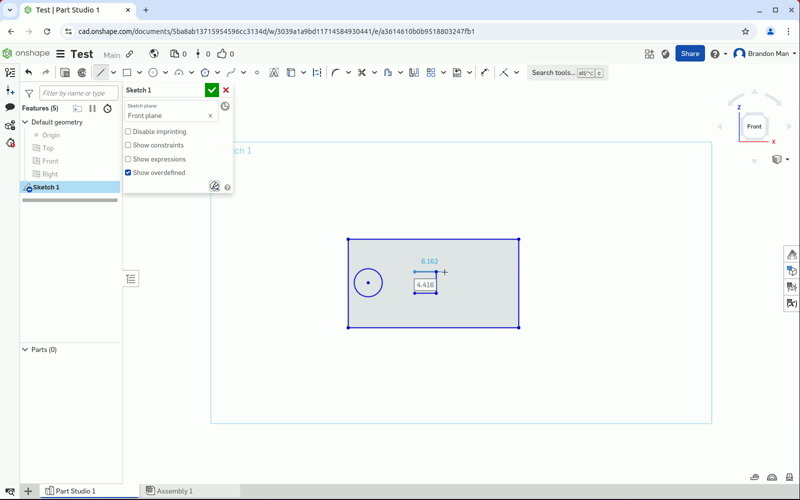
key_down(shift)
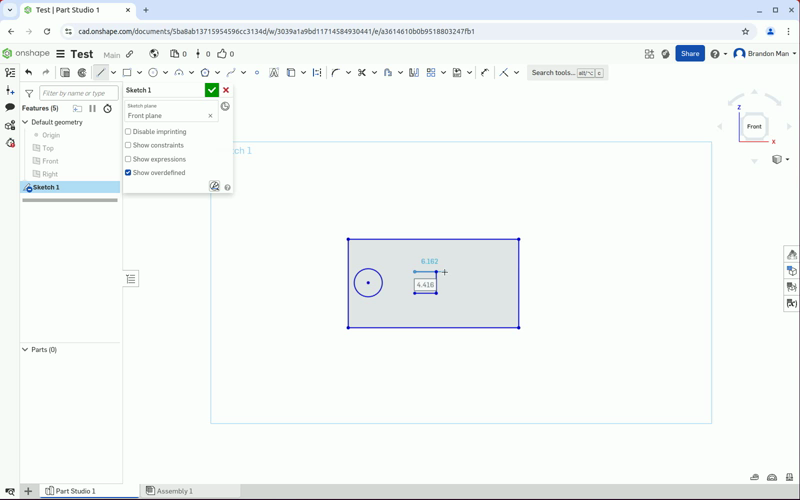
mouse_move(414, 293)
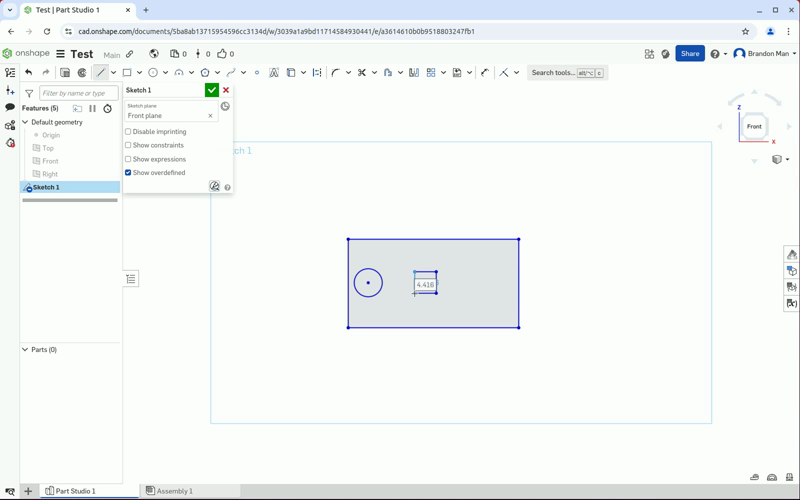
key_up(shift)
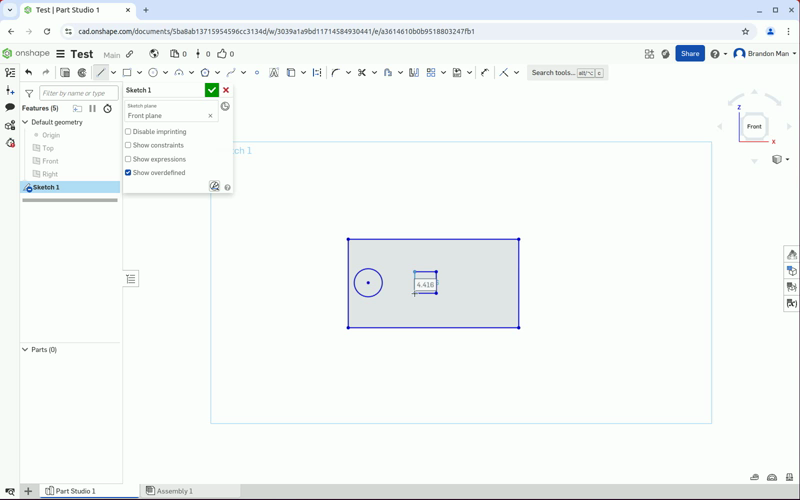
click(414, 293)
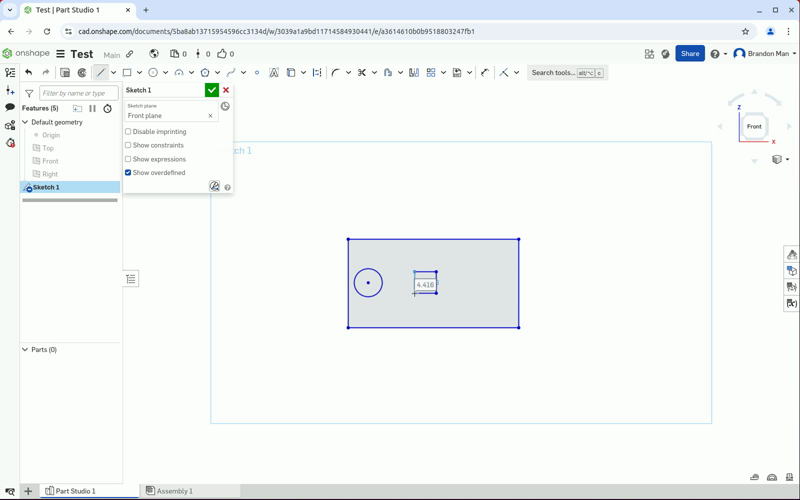
key(esc)
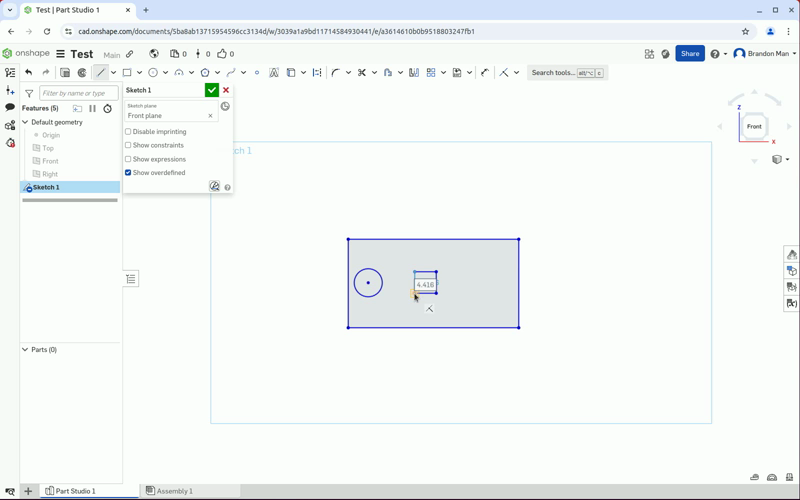
key(l)
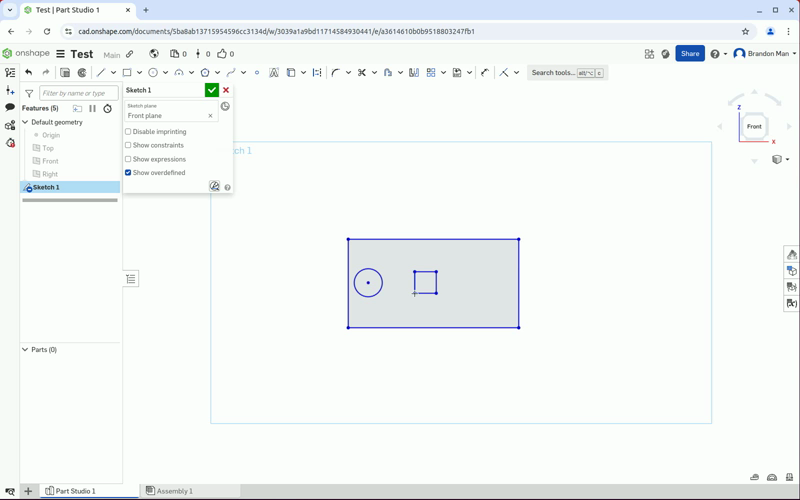
key_down(shift)
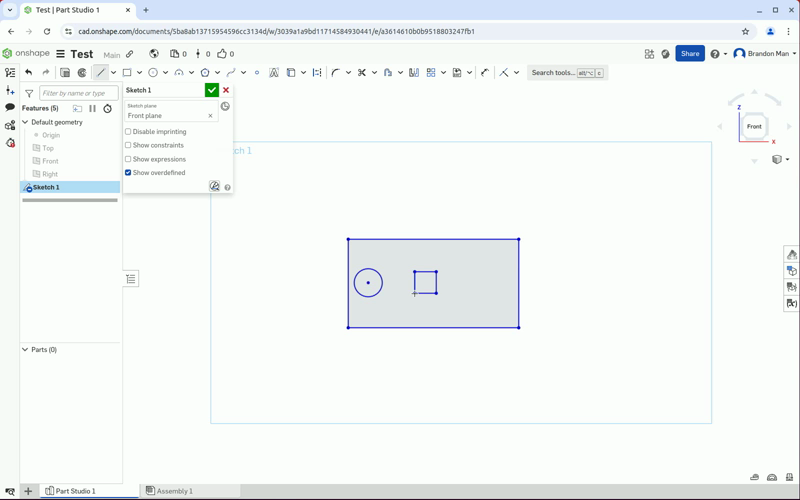
mouse_move(454, 307)
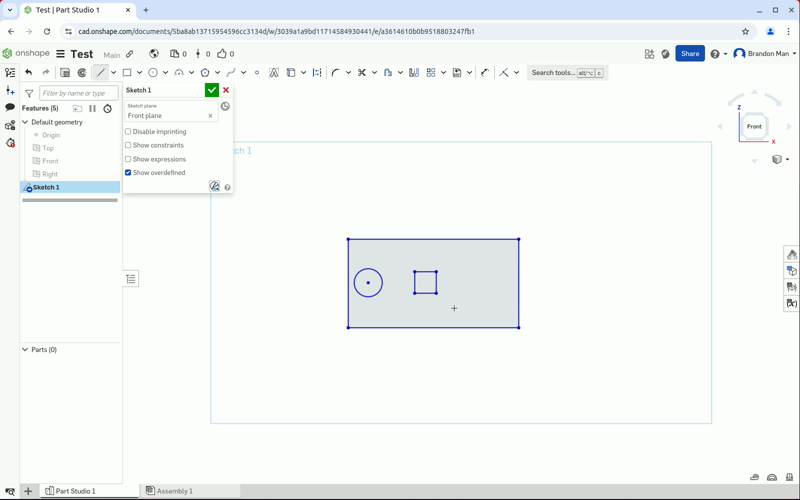
click(454, 307)
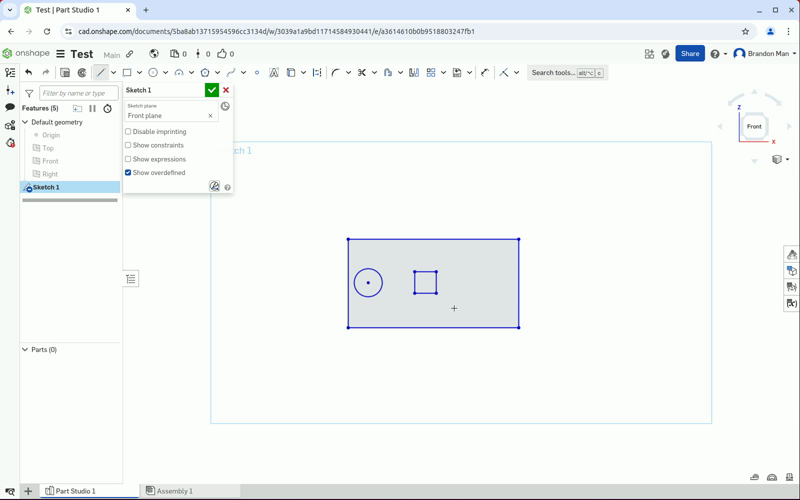
key_up(shift)
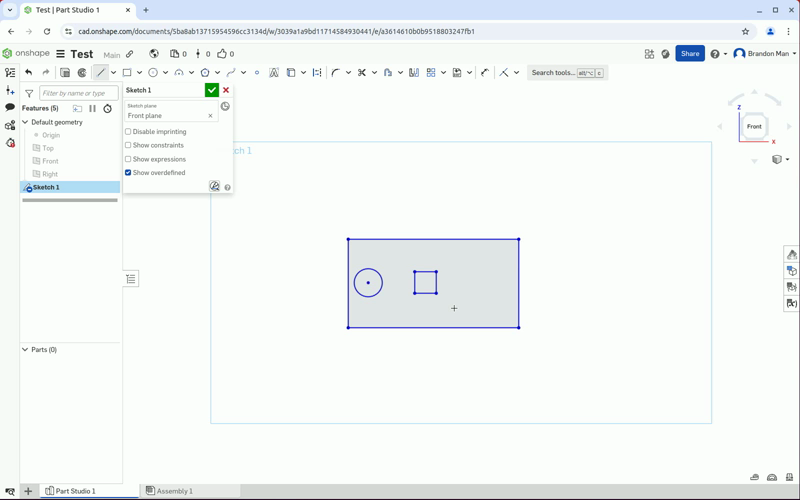
key_down(shift)
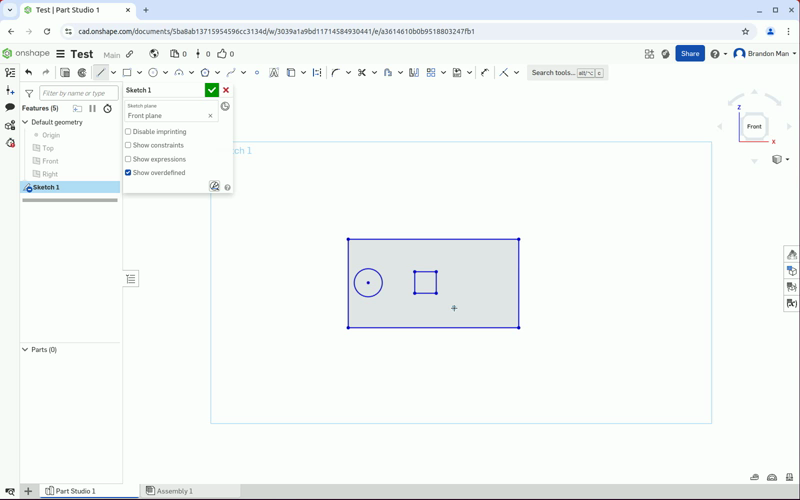
mouse_move(484, 307)
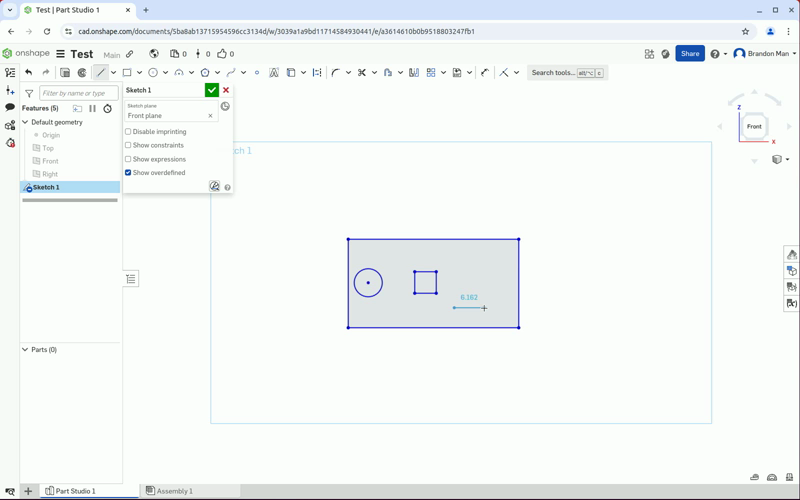
mouse_move(481, 307)
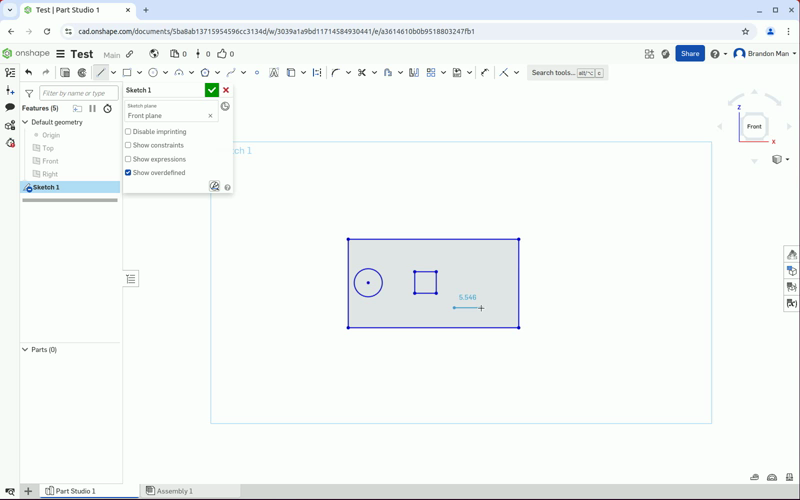
click(481, 307)
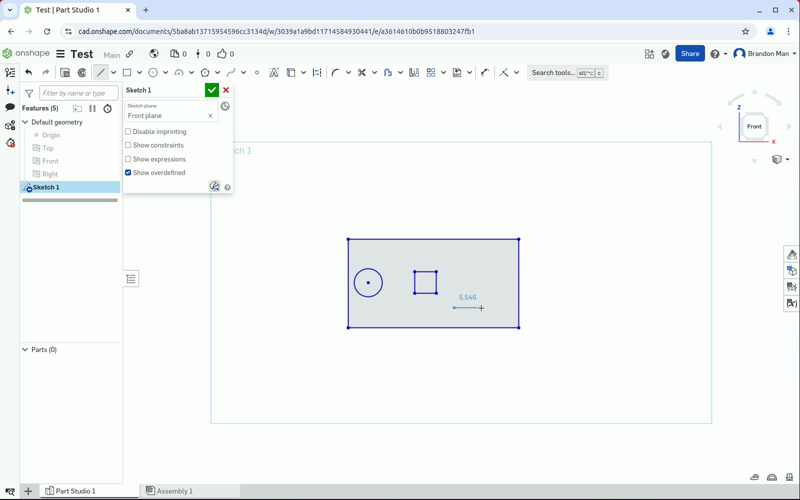
key_up(shift)
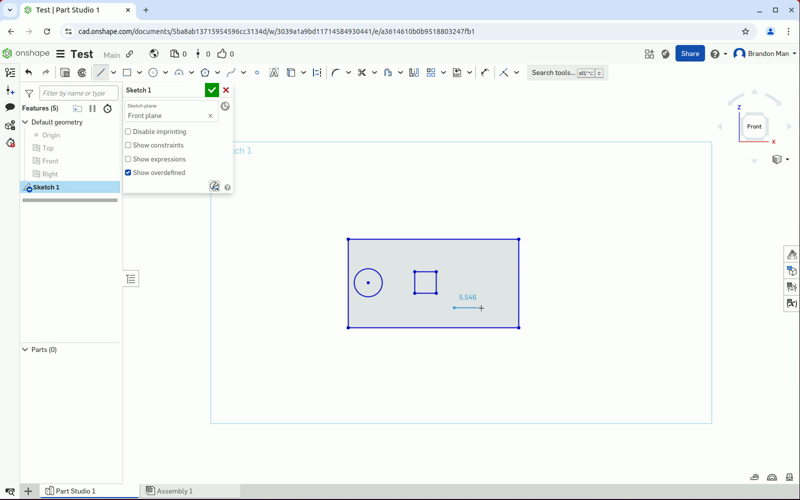
key_down(shift)
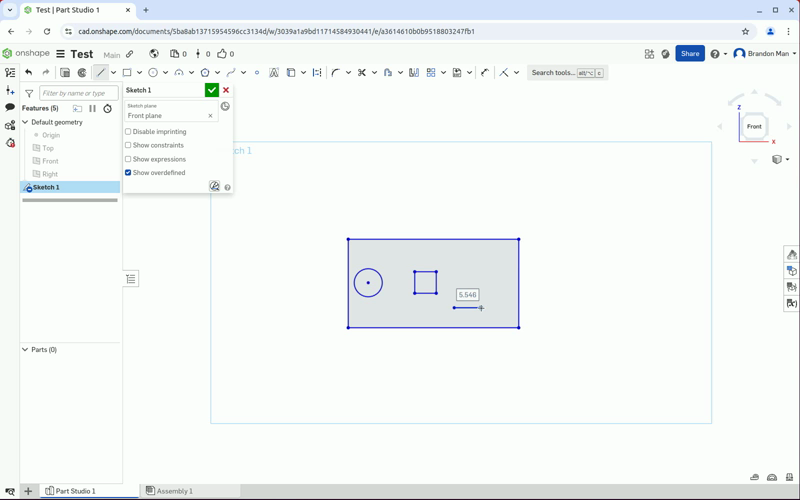
mouse_move(511, 307)
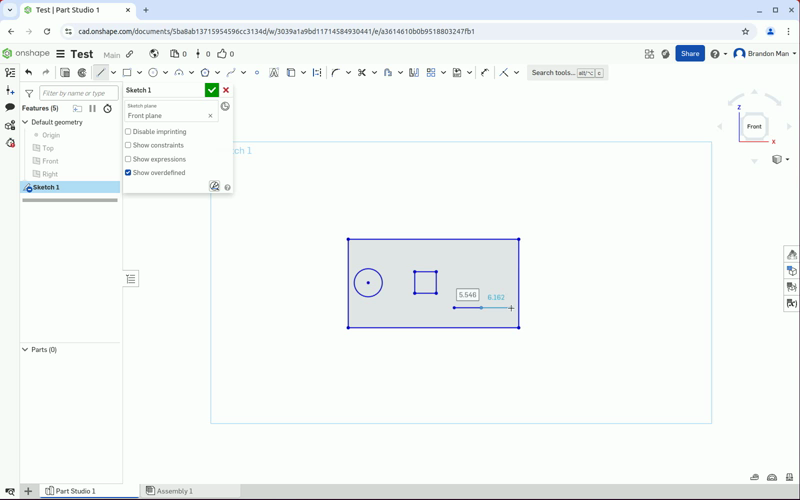
mouse_move(466, 282)
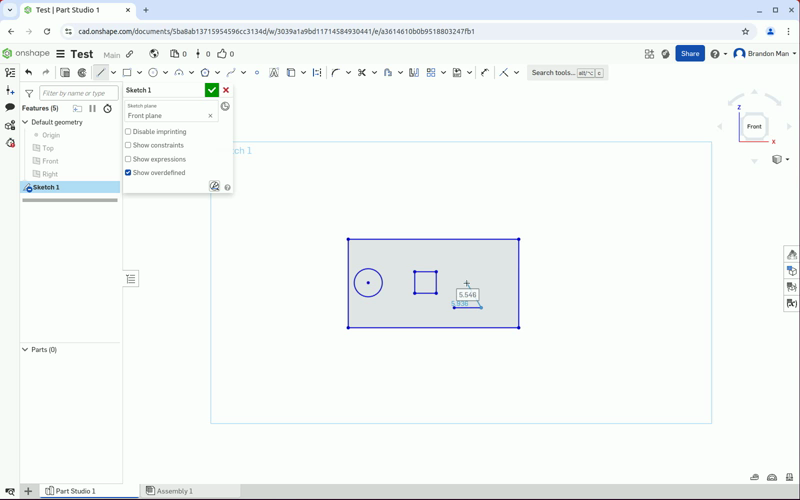
click(466, 282)
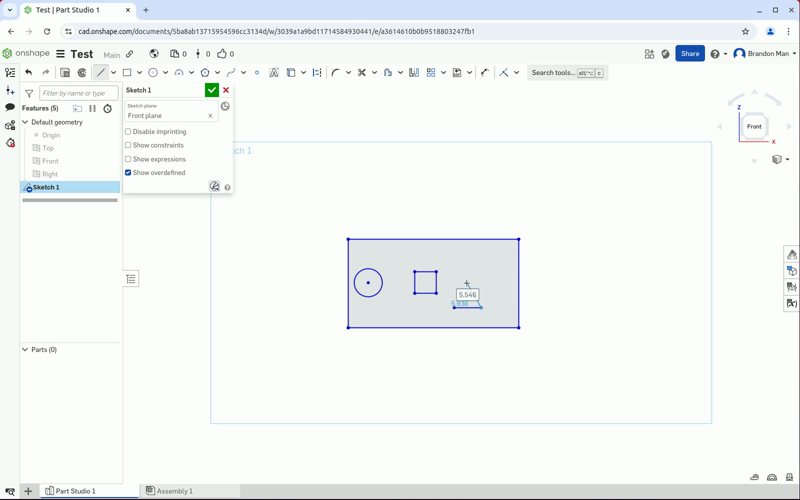
key_up(shift)
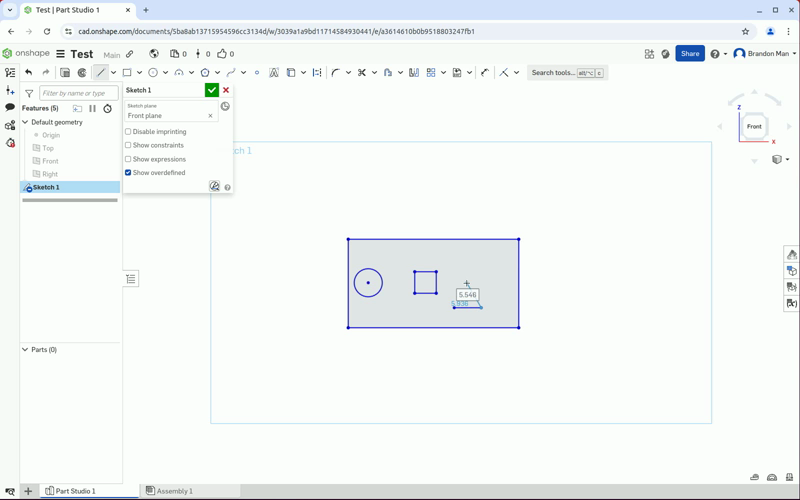
mouse_move(496, 282)
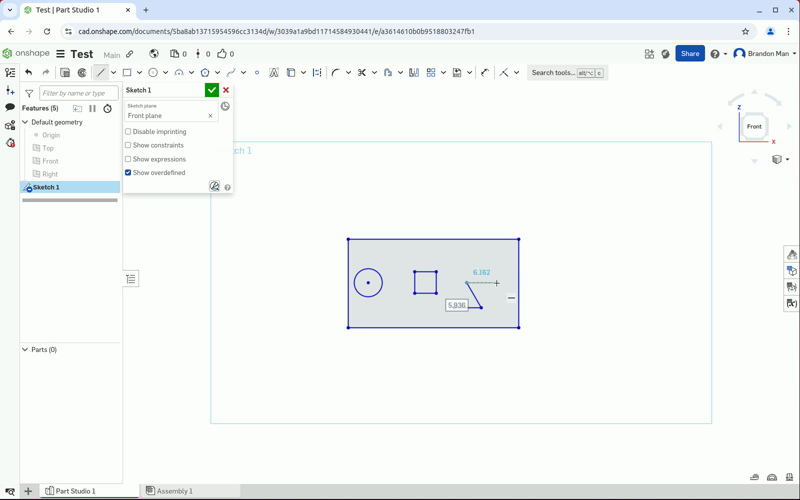
key_down(shift)
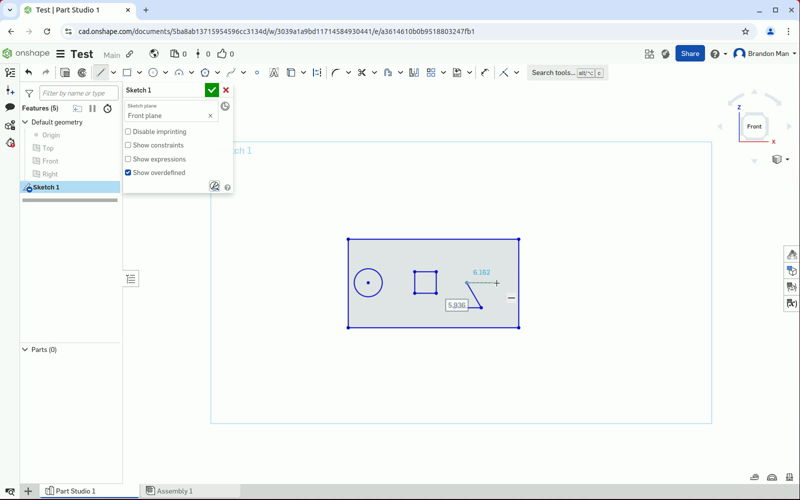
mouse_move(454, 307)
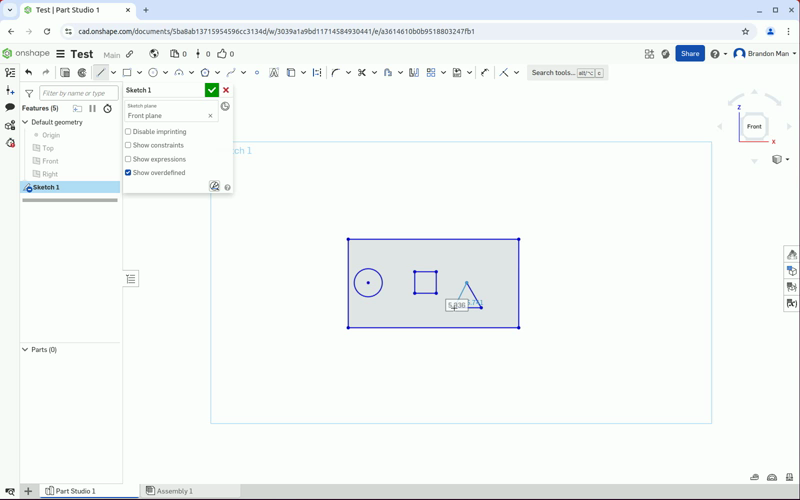
key_up(shift)
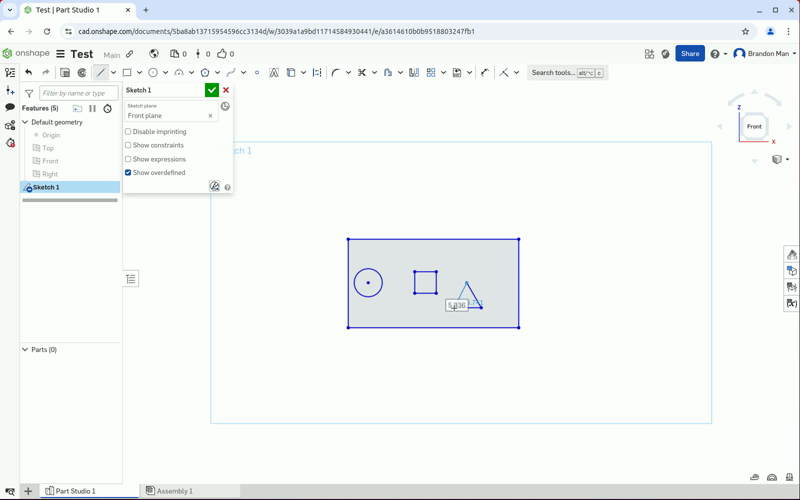
click(454, 307)
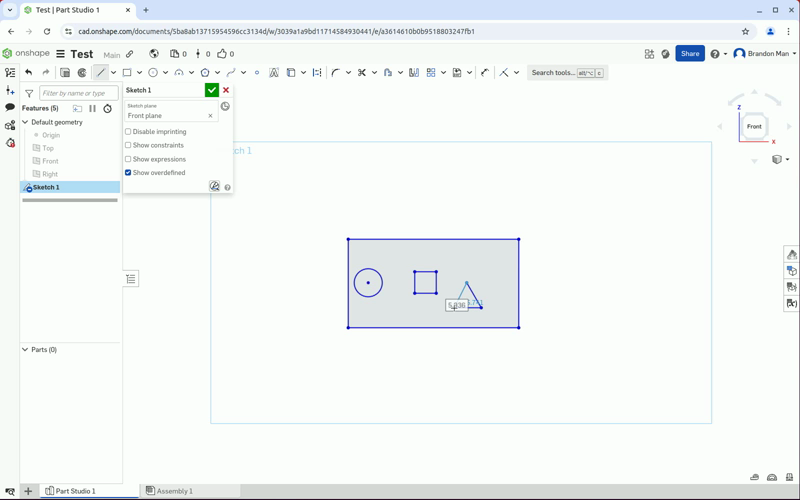
key(esc)
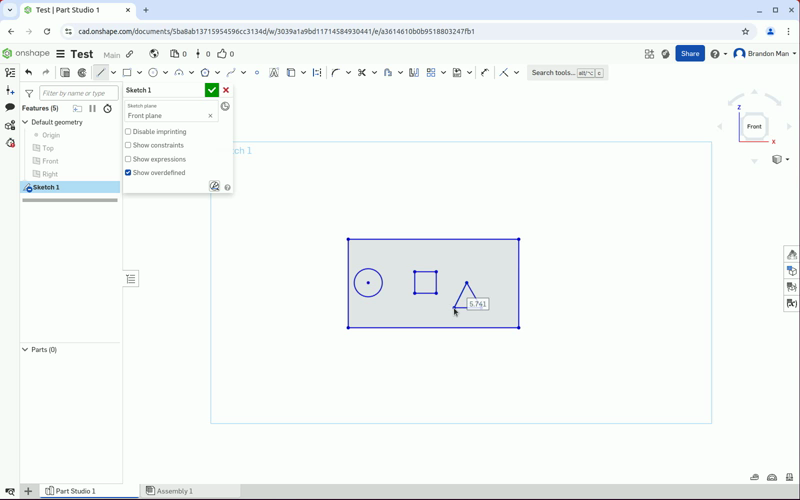
mouse_move(423, 303)
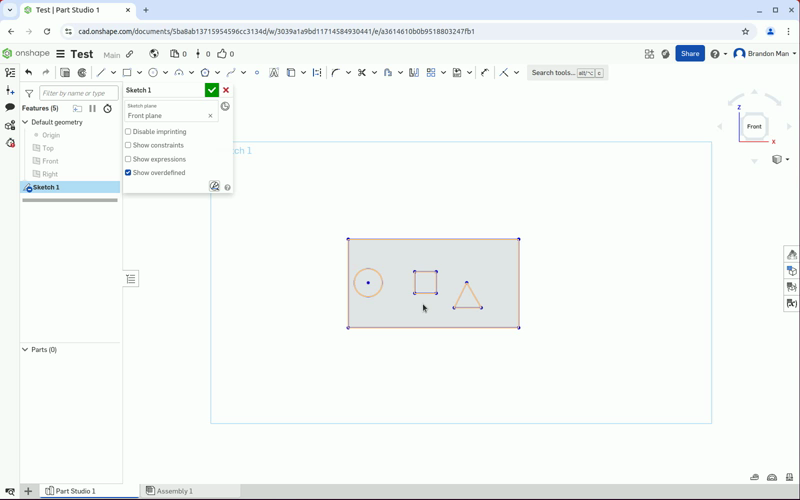
click(423, 303)
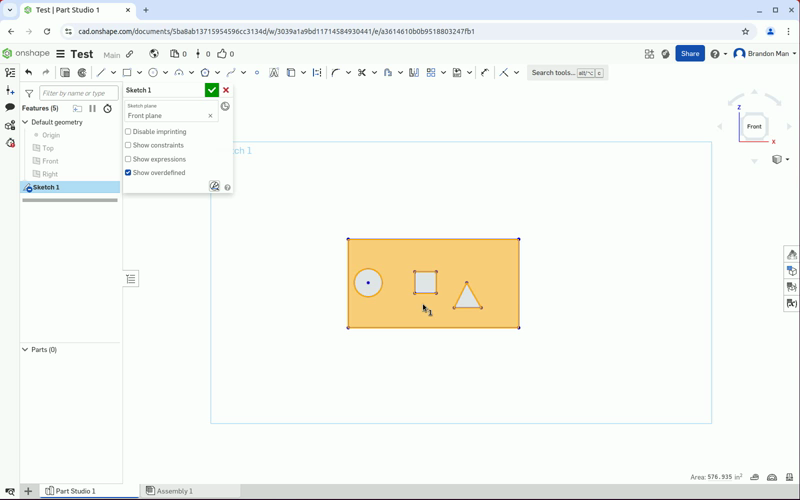
mouse_move(73, 352)
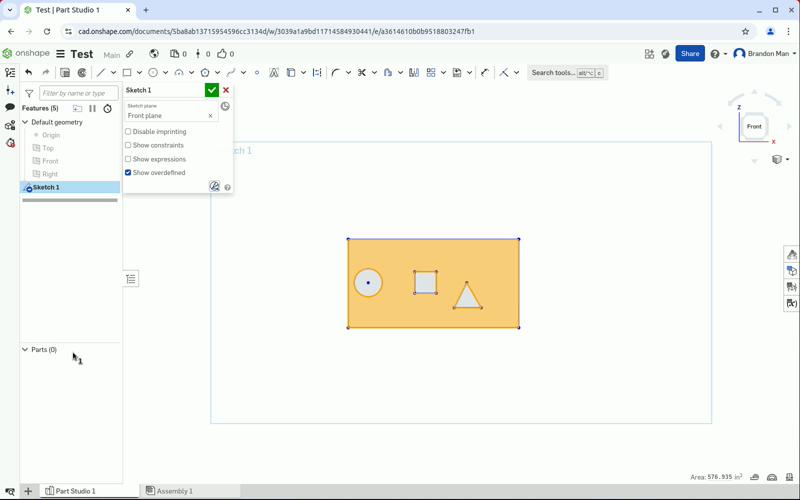
key(shift+y)
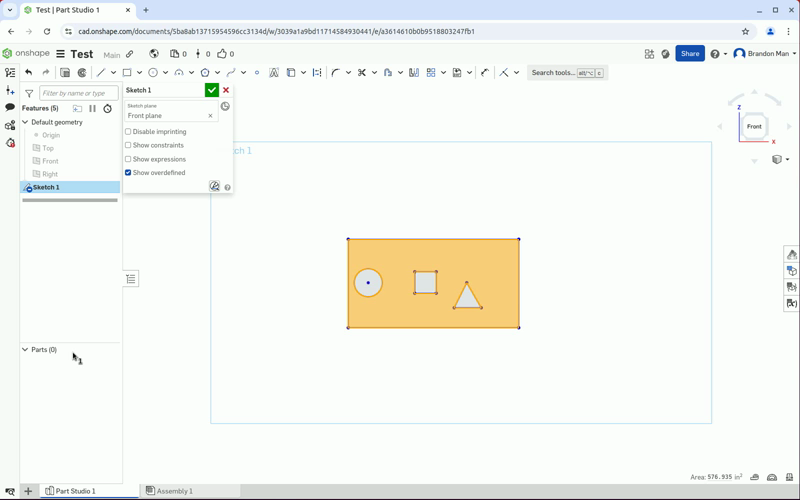
key(shift+e)
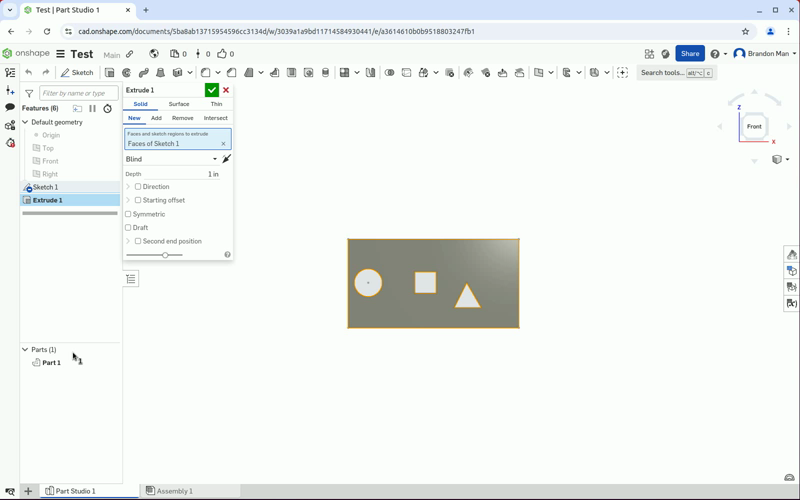
mouse_move(143, 106)
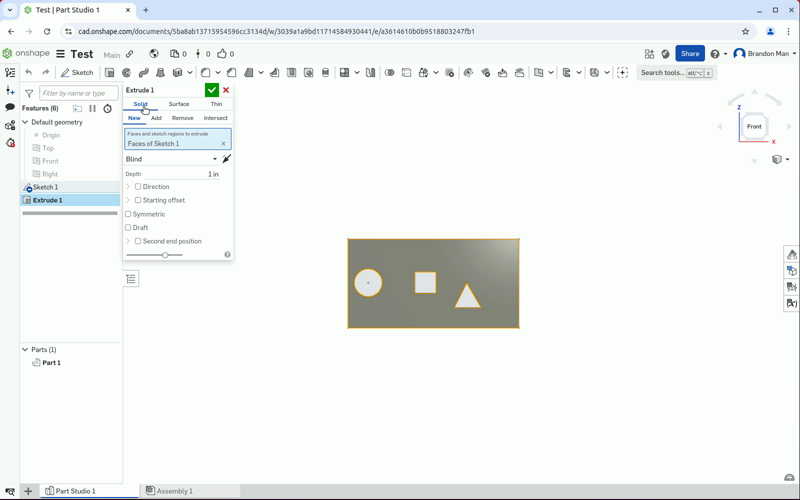
click(143, 106)
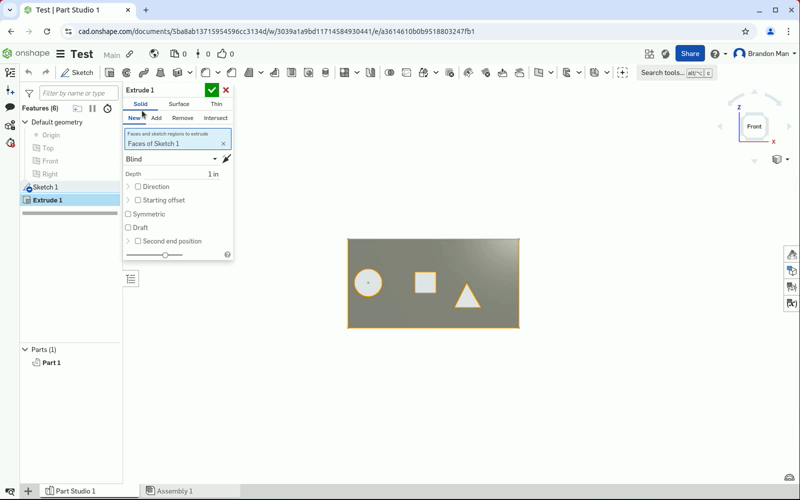
mouse_move(137, 120)
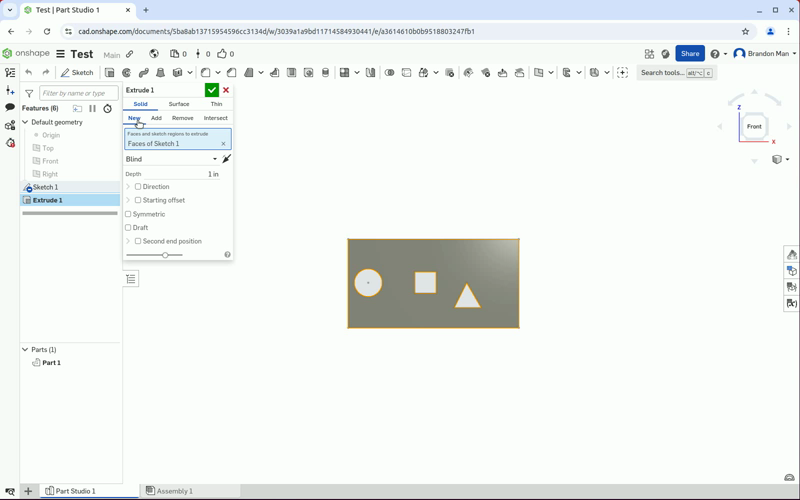
click(137, 120)
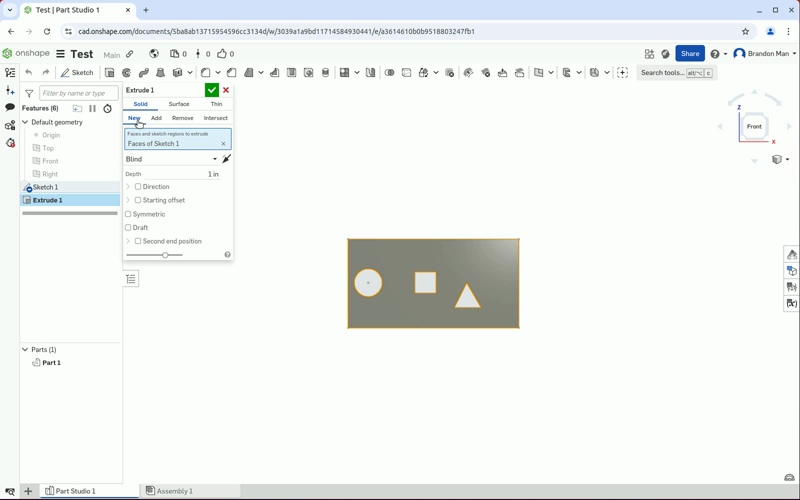
key(tab, 4)
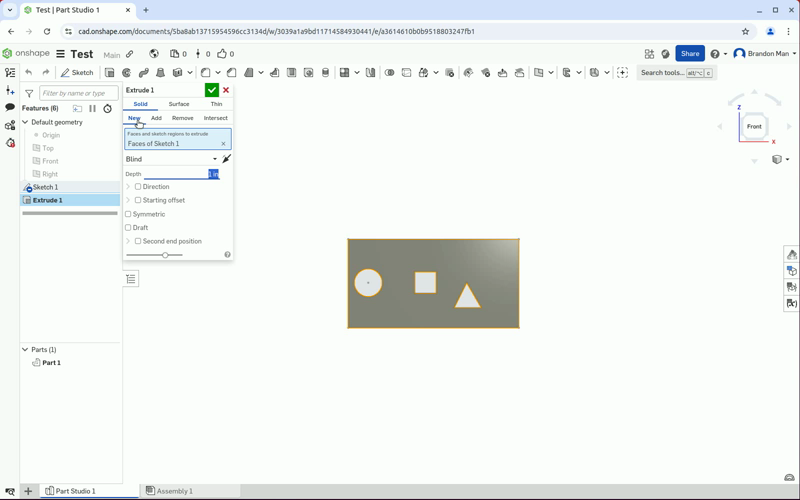
text(4.574)
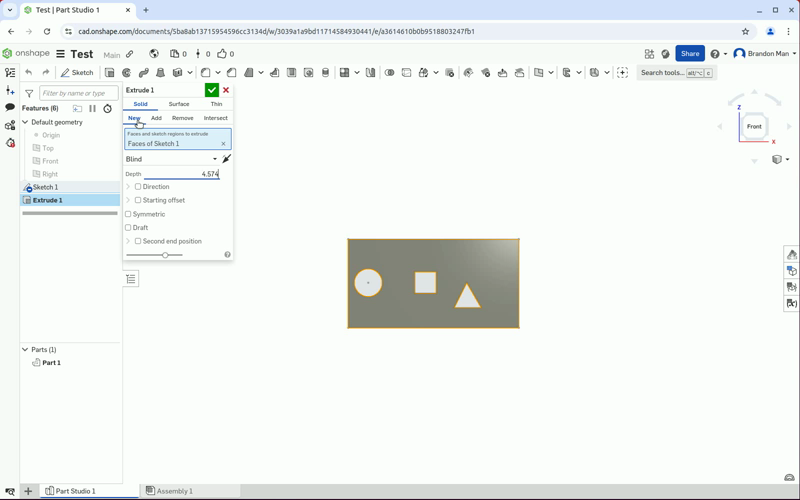
key(enter)
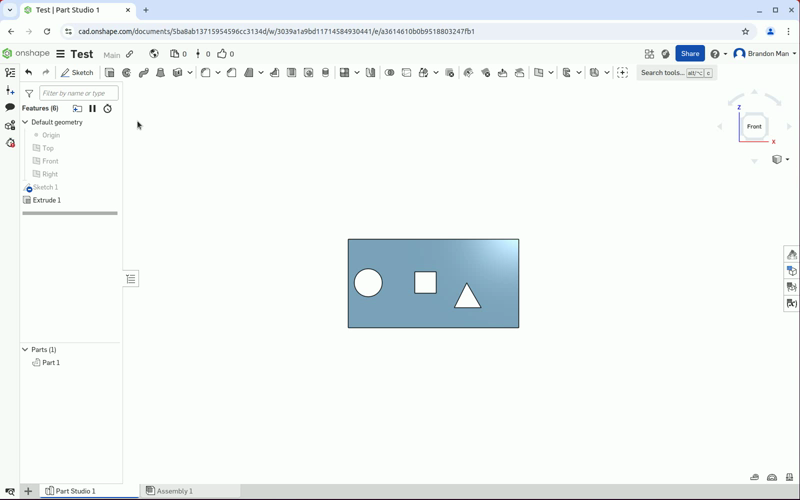
key(shift+h)
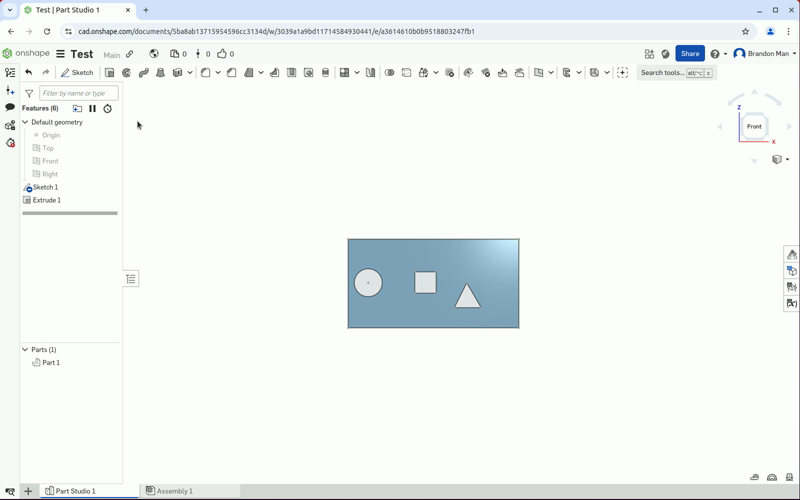
key(shift+h)
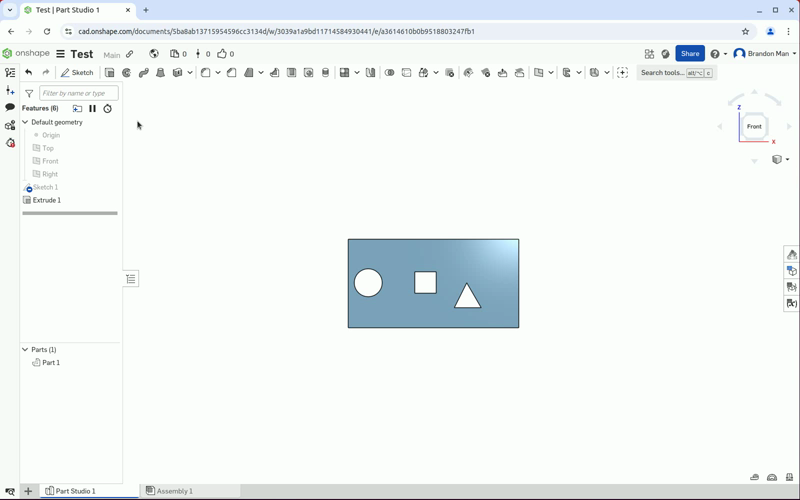
mouse_move(73, 189)
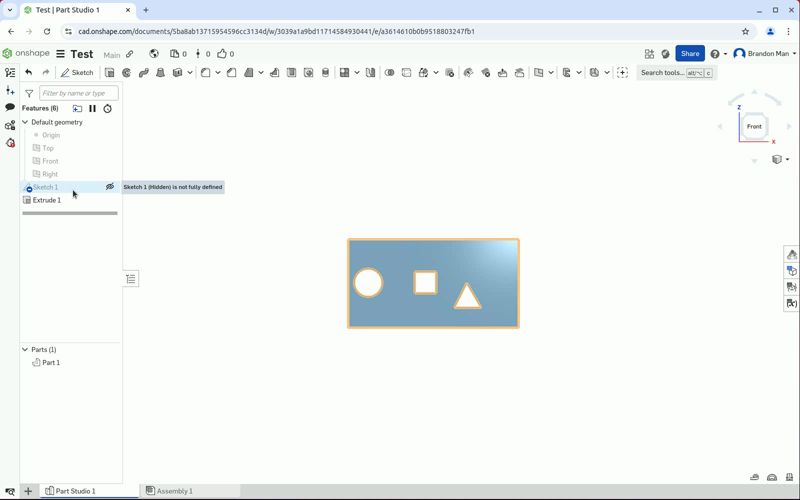
click(73, 189)
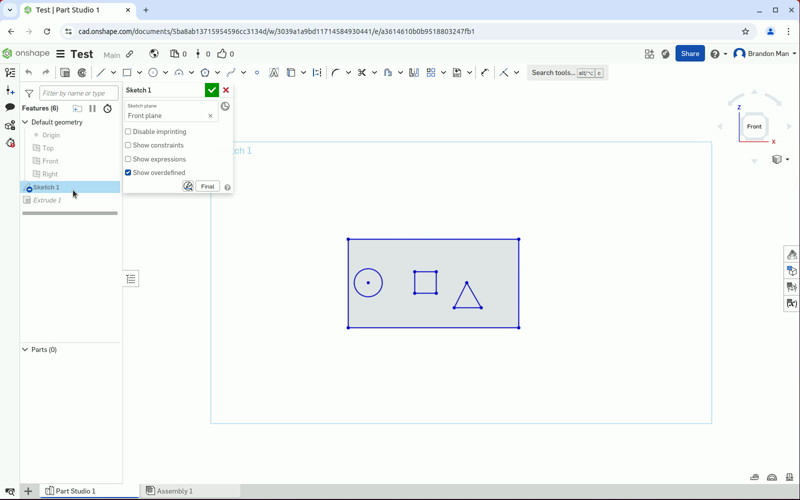
mouse_move(229, 92)
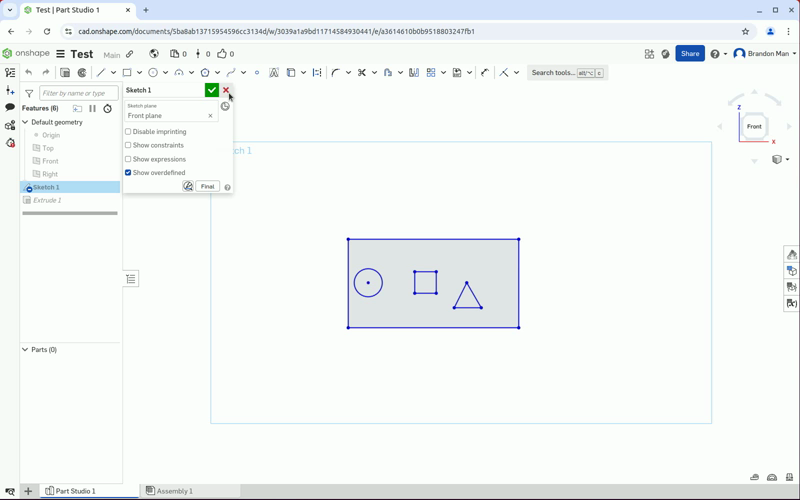
click(229, 92)
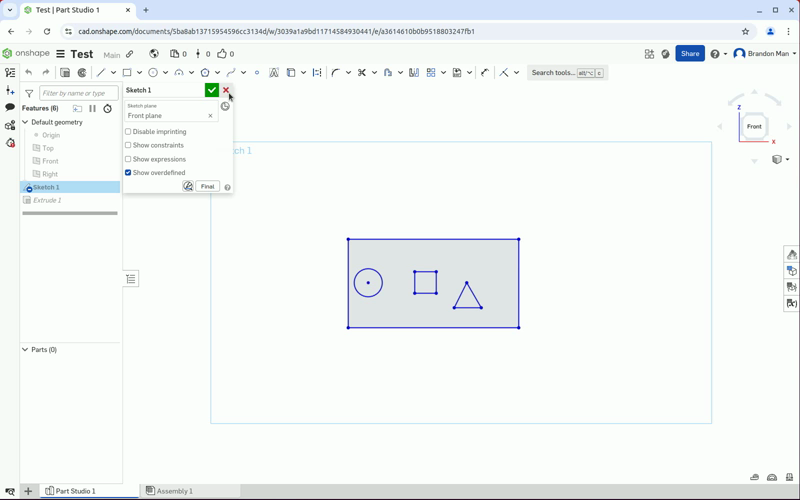
key(shift+s)
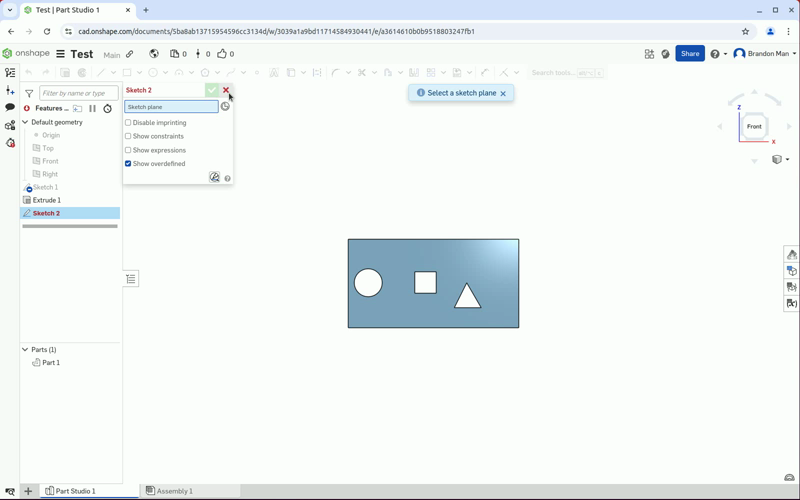
mouse_move(73, 163)
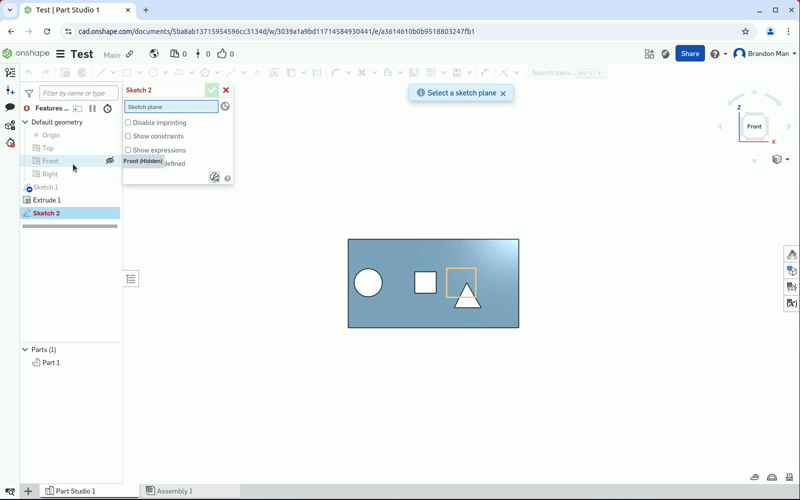
click(73, 163)
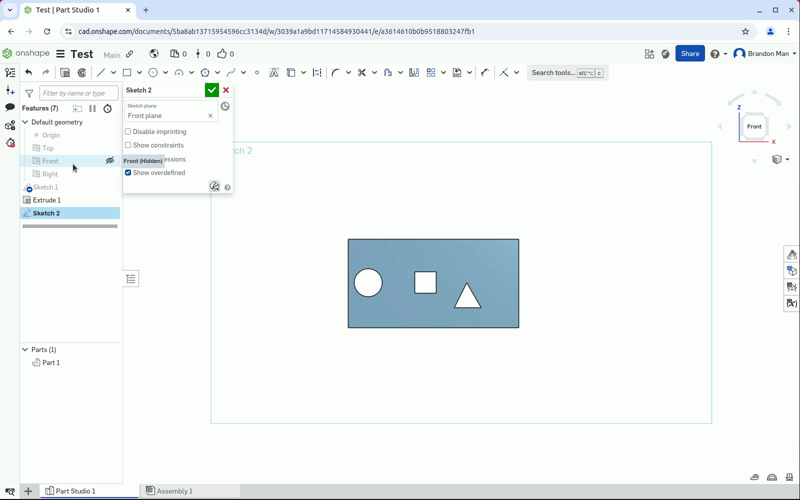
mouse_move(73, 352)
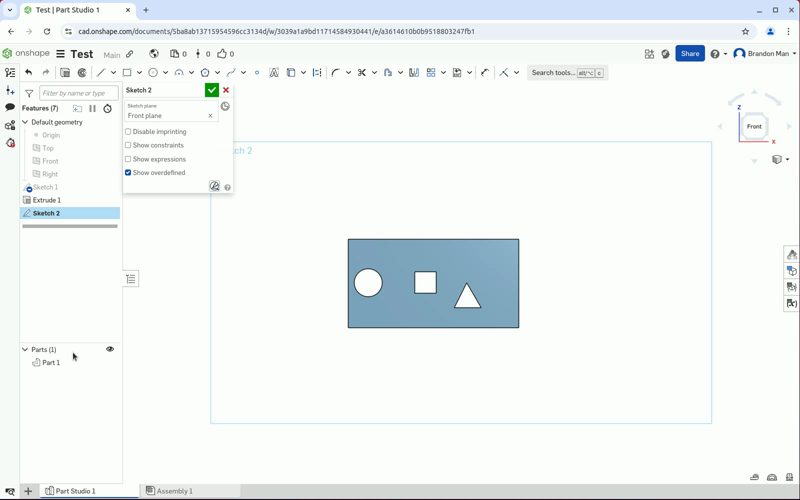
key(y)
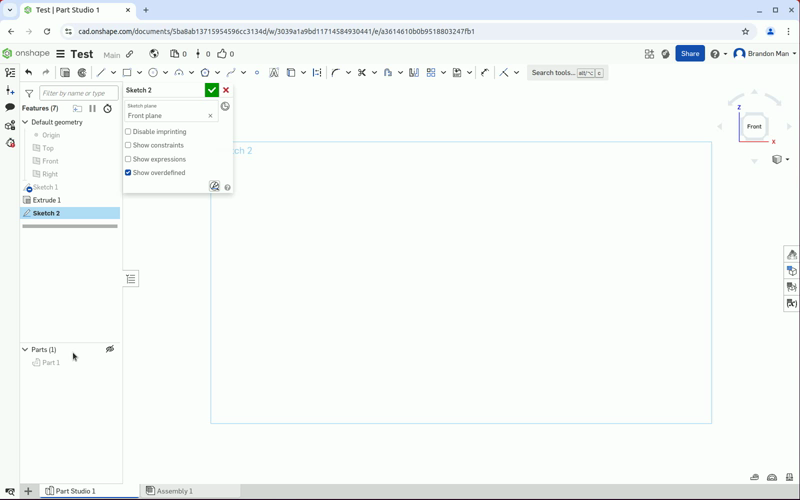
key(l)
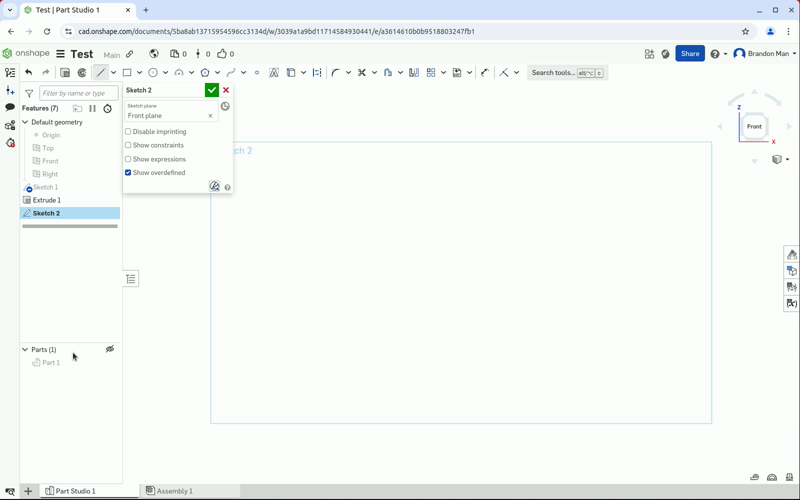
key_down(shift)
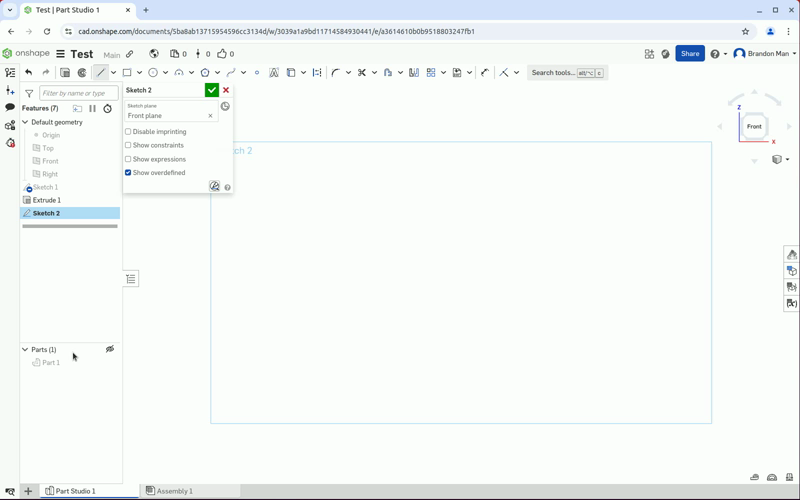
mouse_move(348, 327)
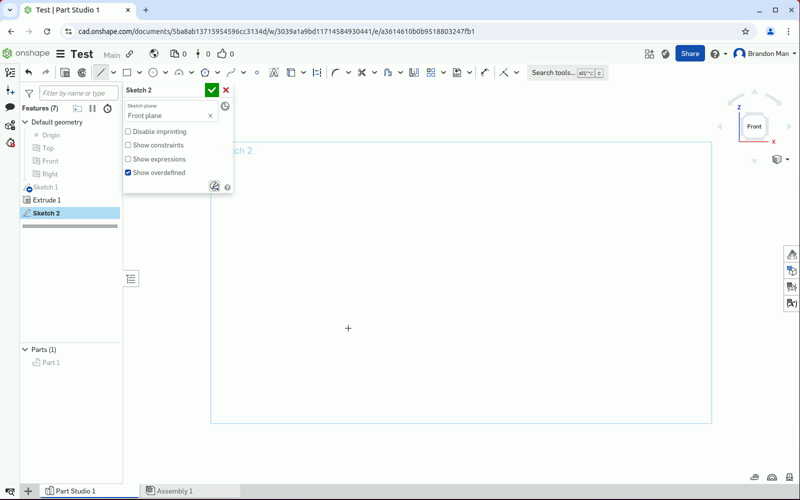
click(348, 327)
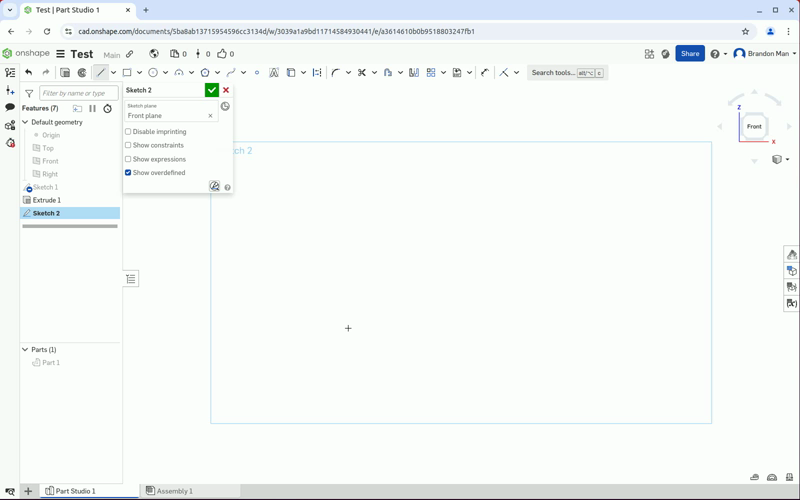
key_up(shift)
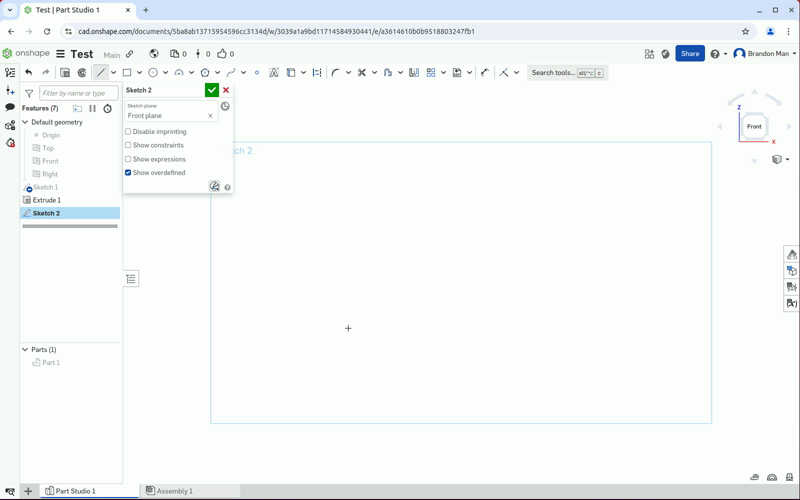
key_down(shift)
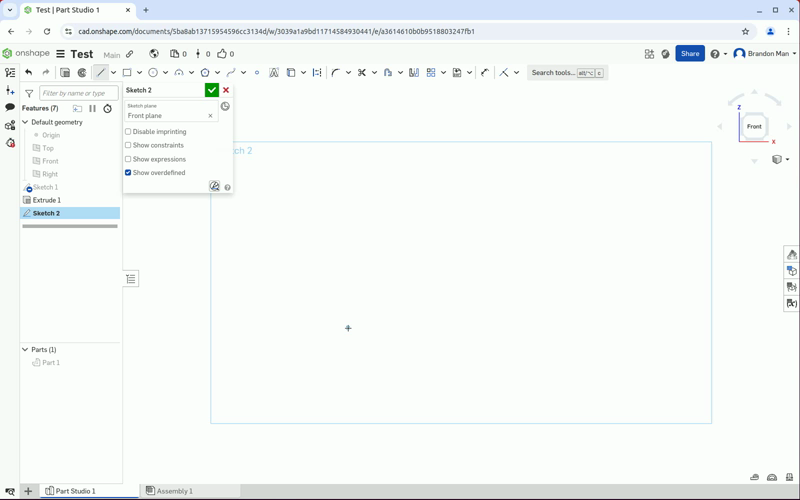
mouse_move(518, 327)
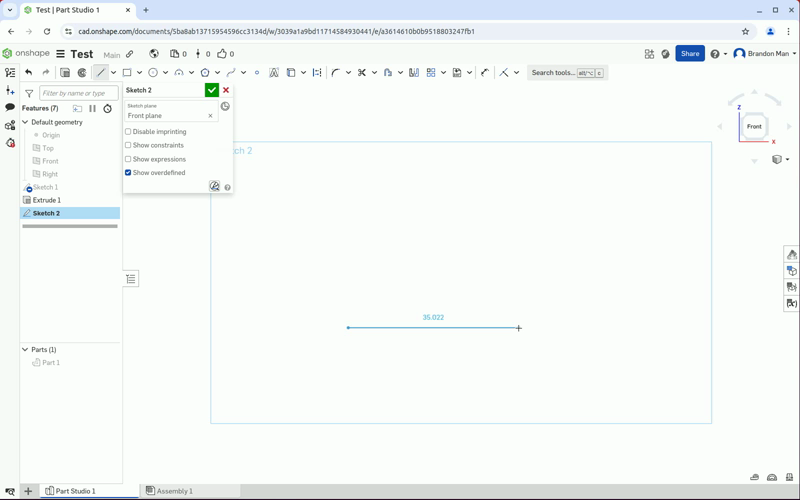
click(518, 327)
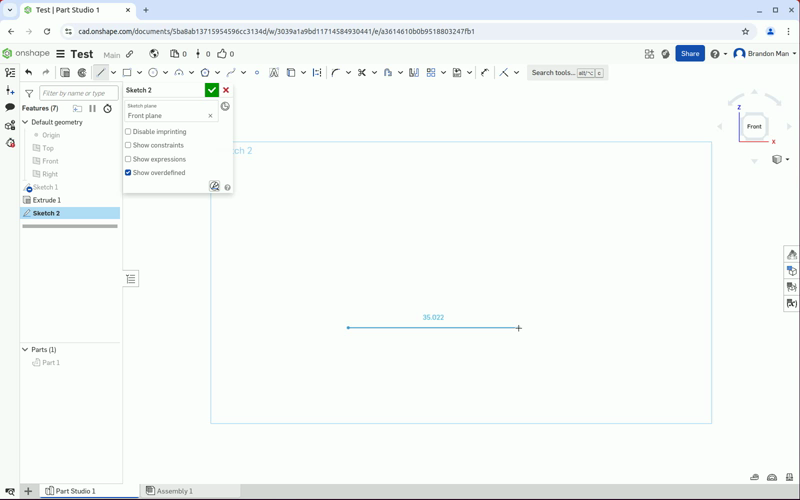
key_up(shift)
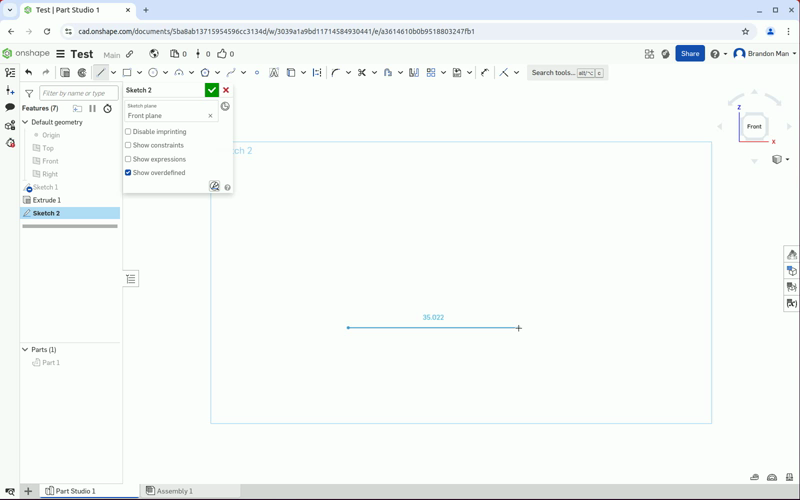
key_down(shift)
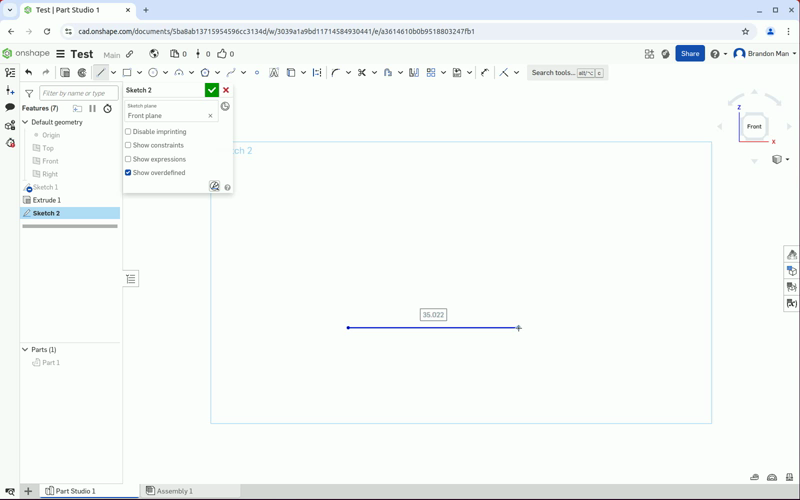
mouse_move(518, 239)
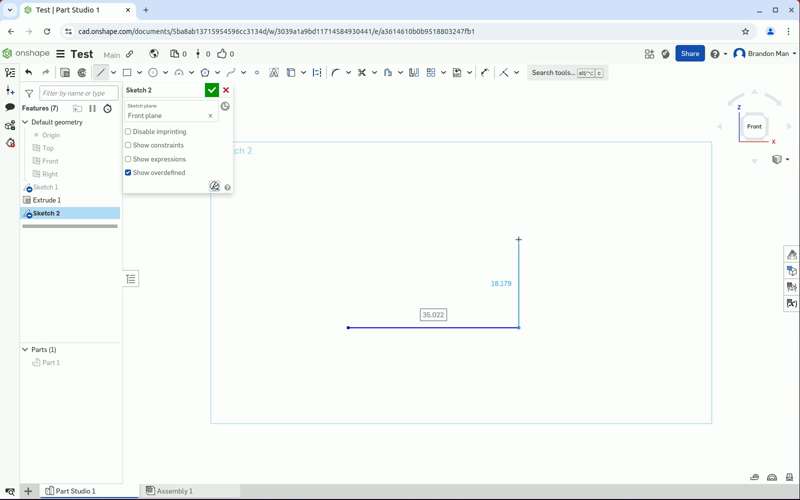
click(518, 239)
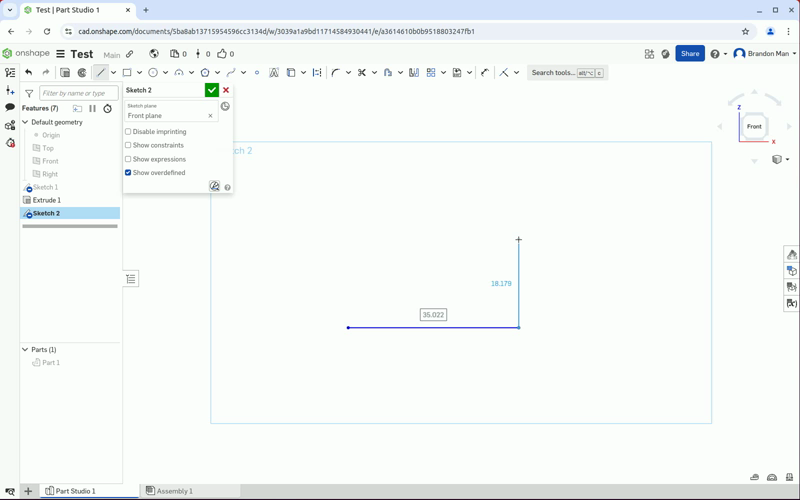
key_up(shift)
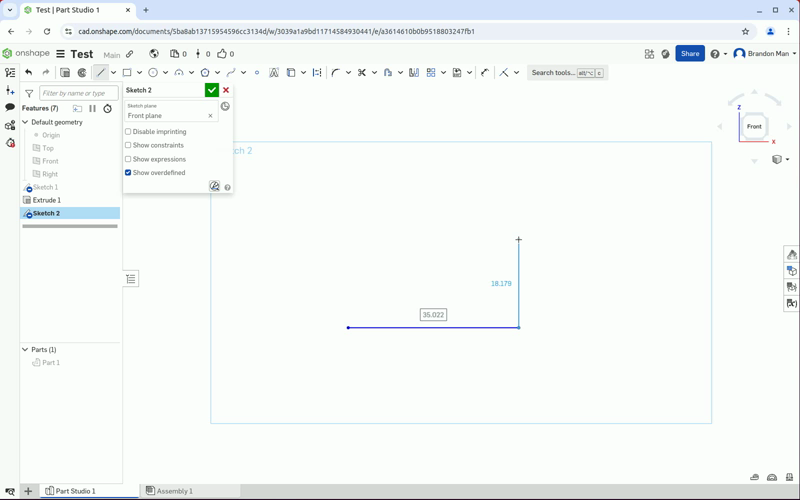
key_down(shift)
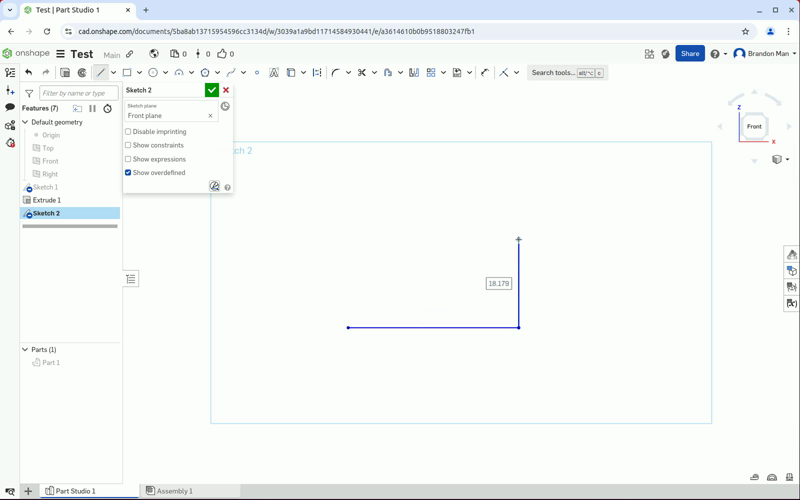
mouse_move(348, 239)
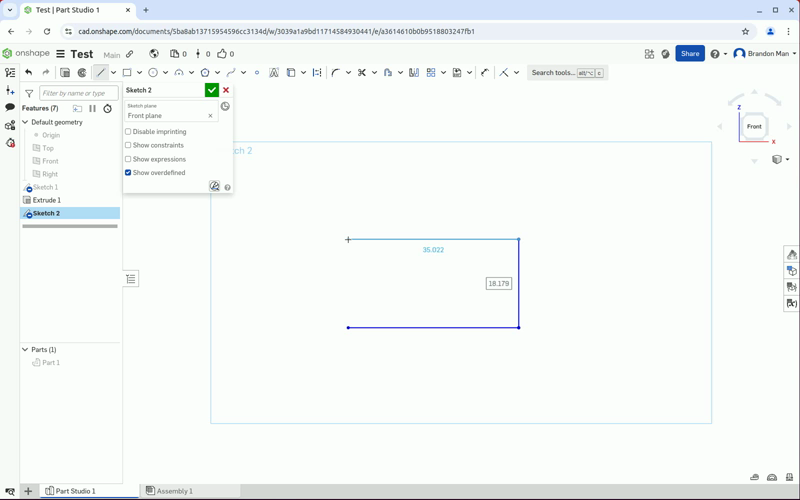
click(348, 239)
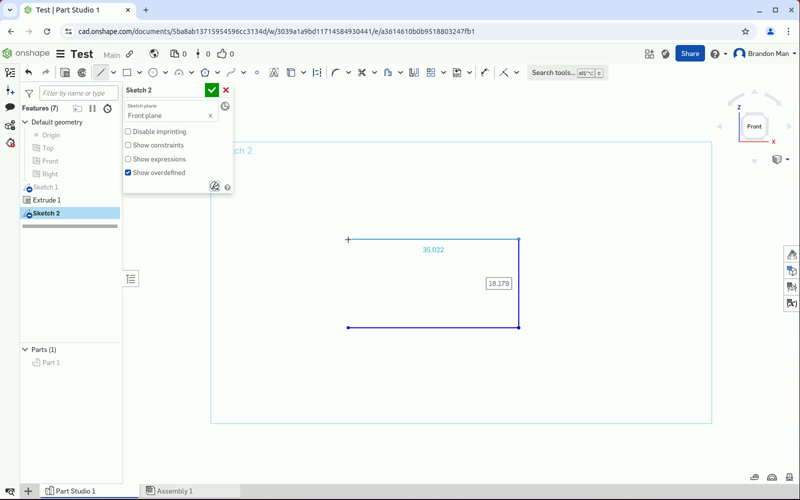
key_up(shift)
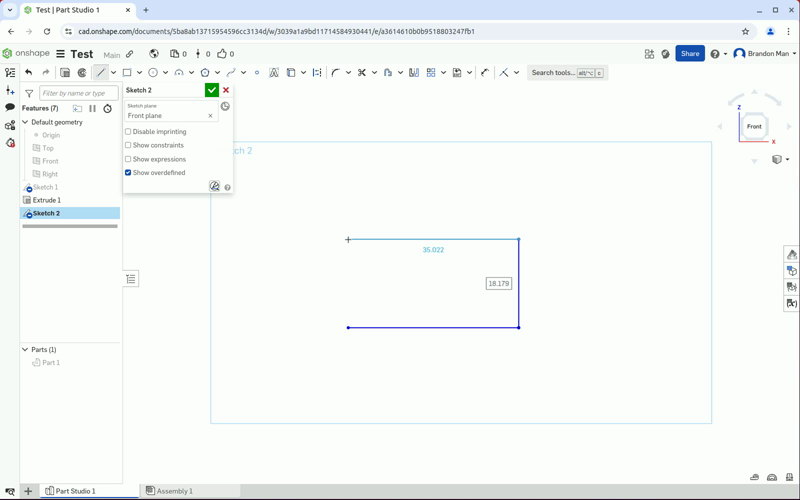
key_down(shift)
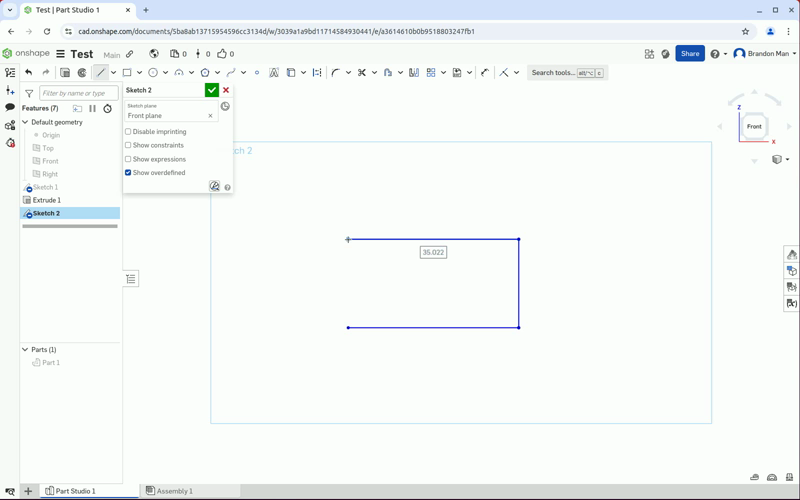
mouse_move(348, 327)
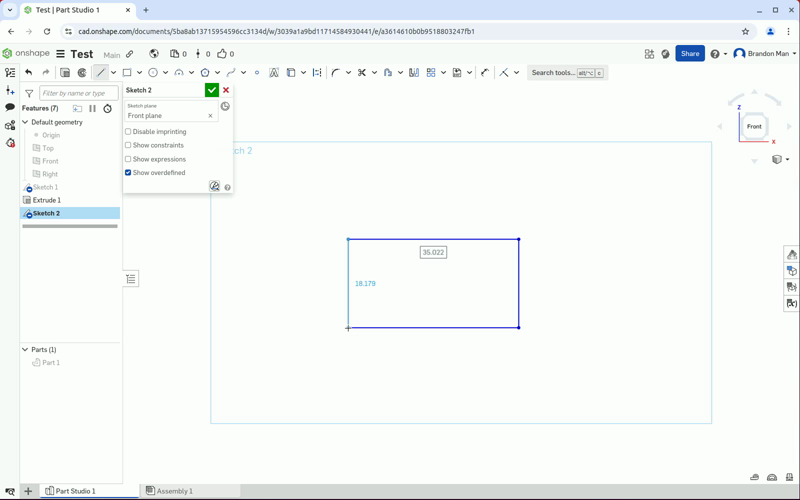
key_up(shift)
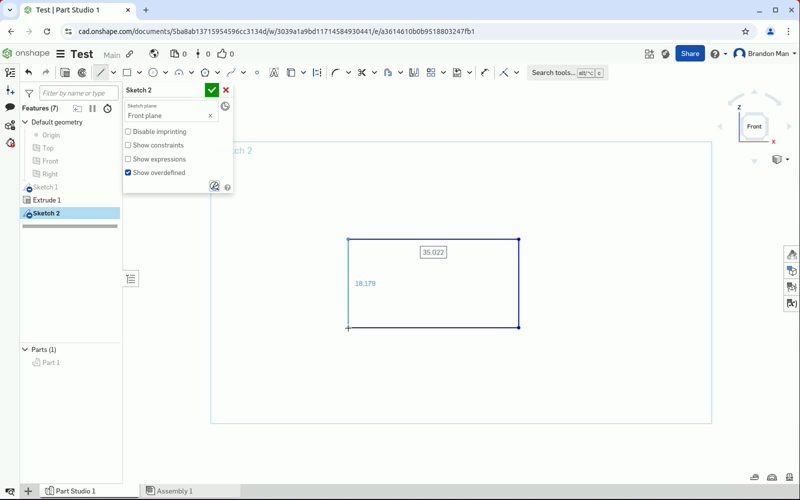
click(348, 327)
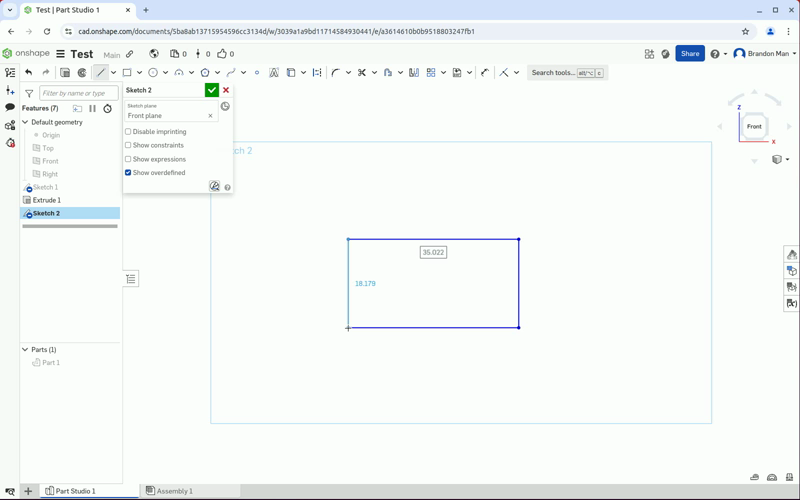
key(esc)
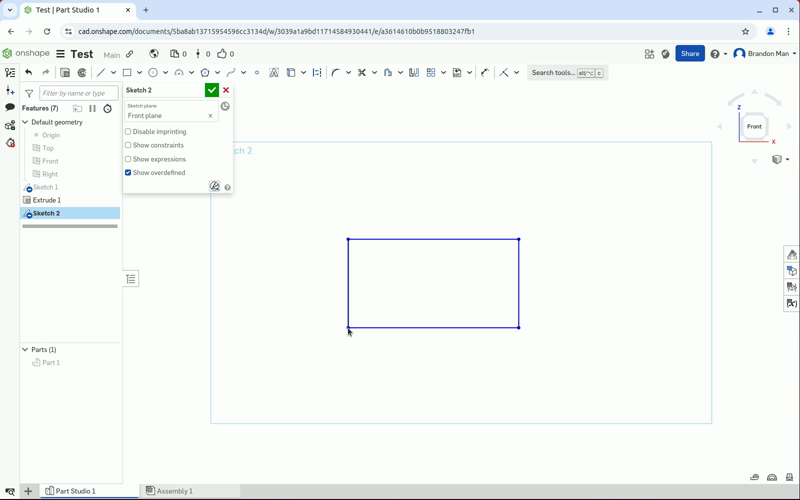
key(c)
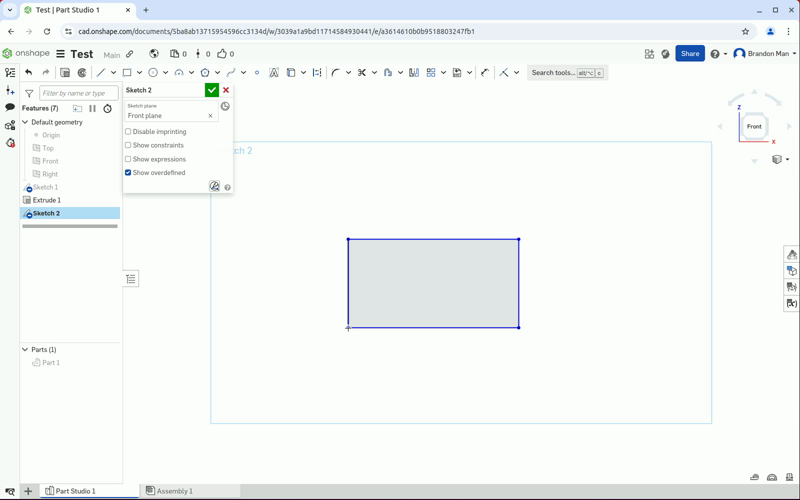
key_down(shift)
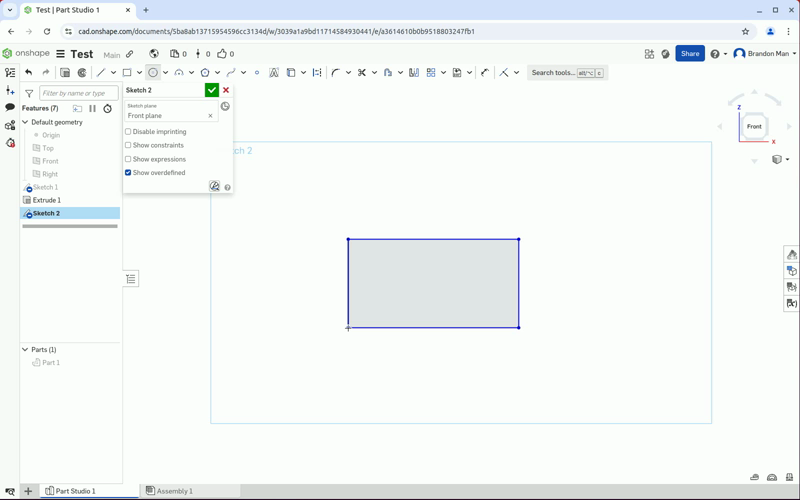
mouse_move(368, 282)
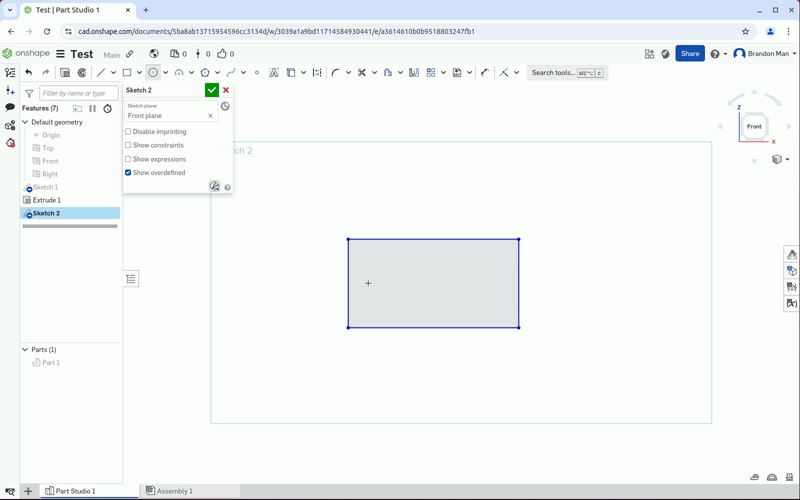
click(368, 282)
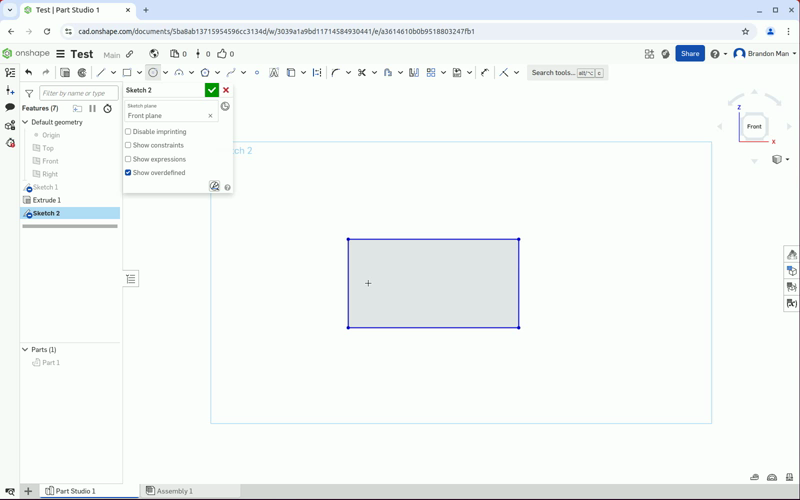
key_up(shift)
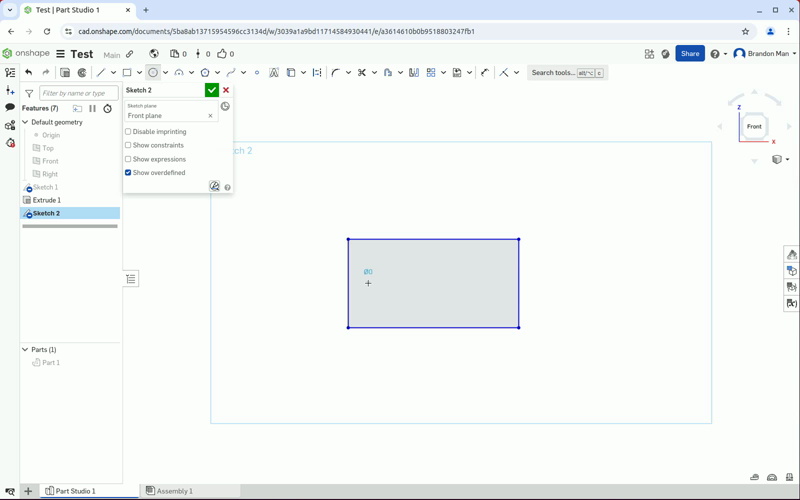
mouse_move(382, 282)
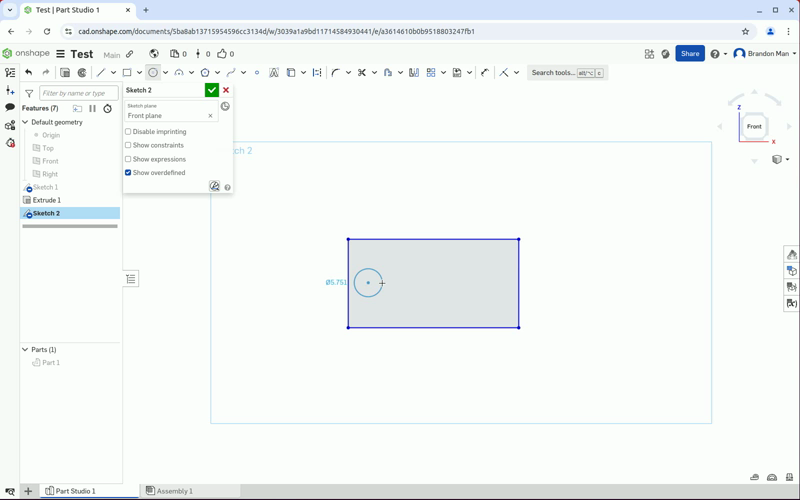
click(382, 282)
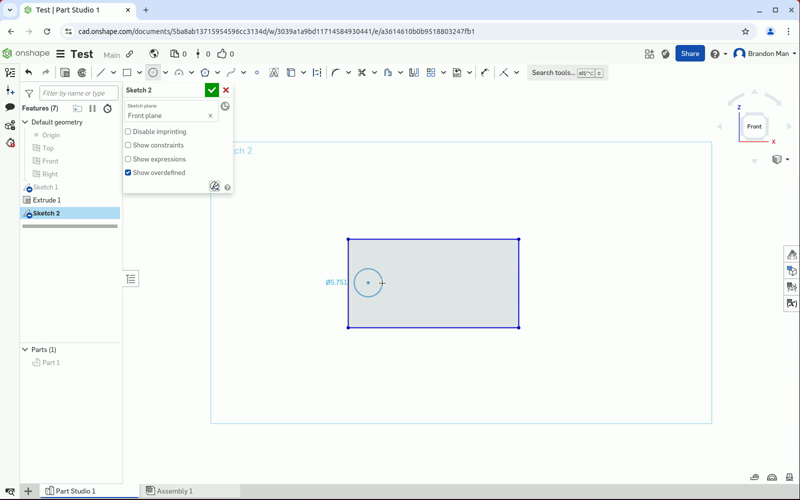
key(esc)
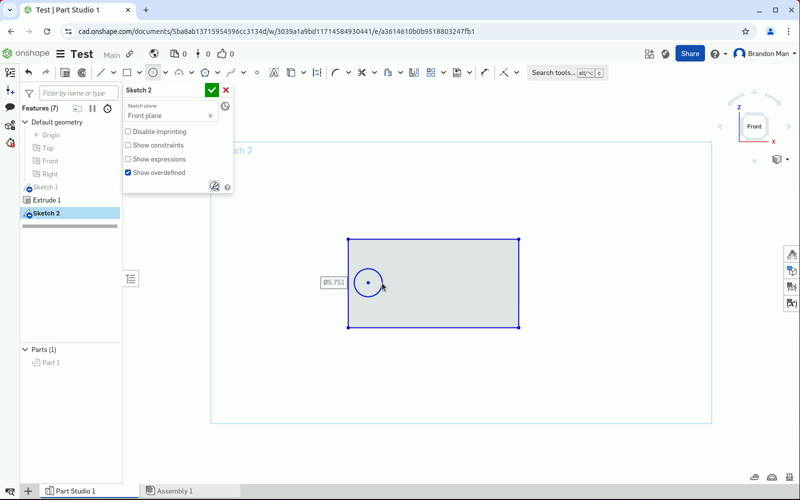
key(l)
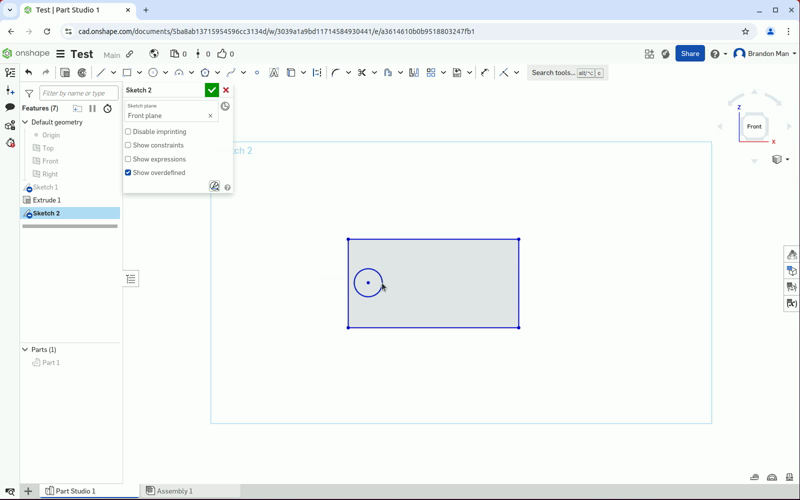
key_down(shift)
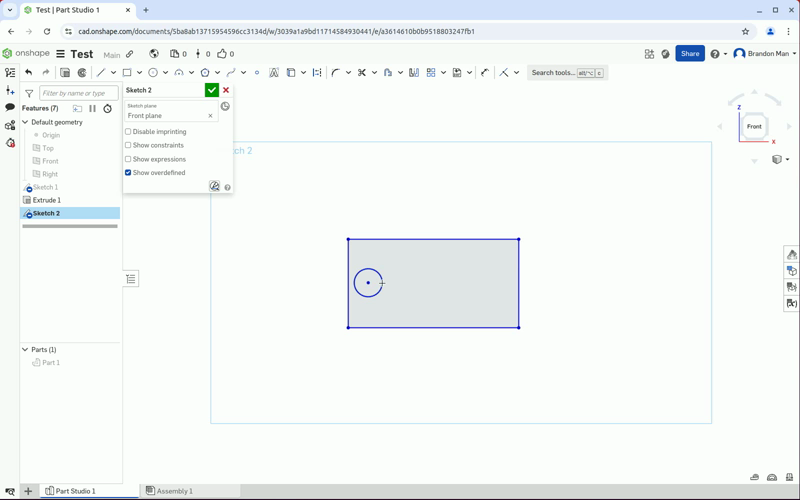
mouse_move(414, 293)
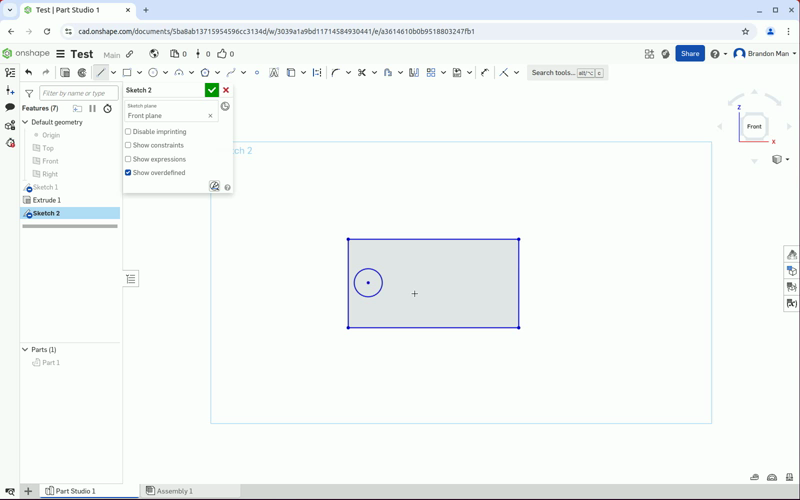
click(414, 293)
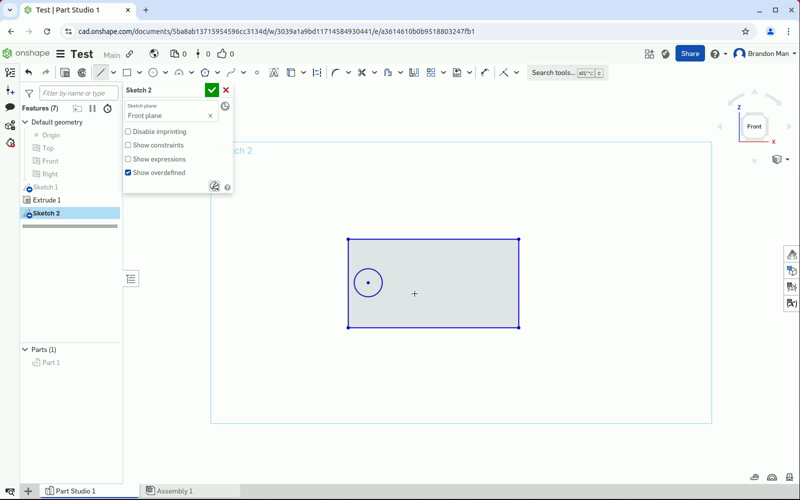
key_up(shift)
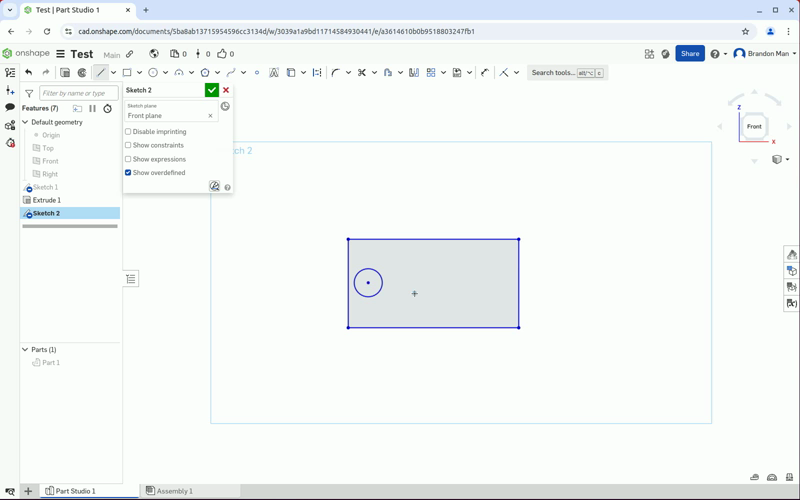
key_down(shift)
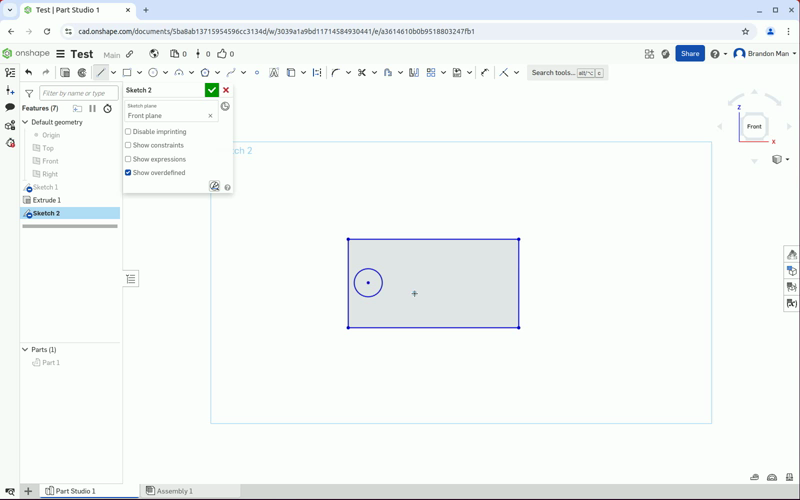
mouse_move(444, 293)
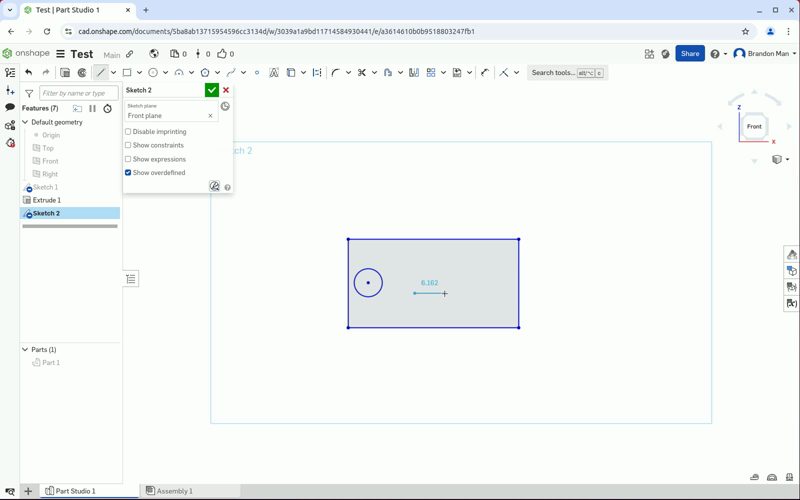
mouse_move(436, 293)
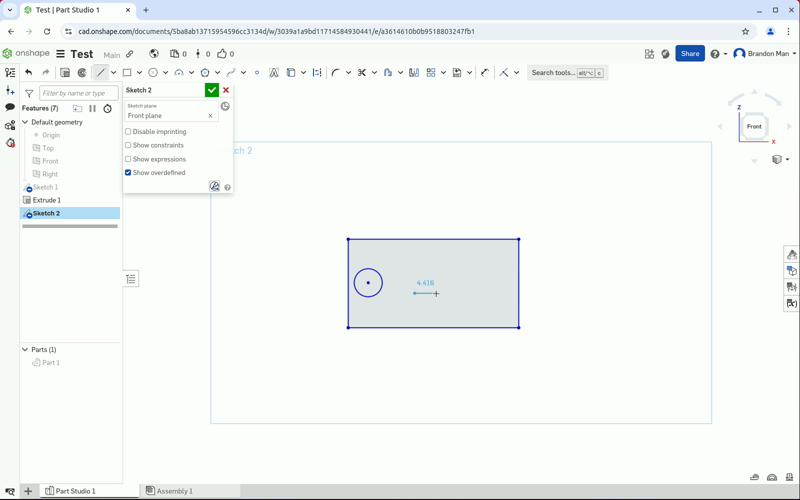
click(436, 293)
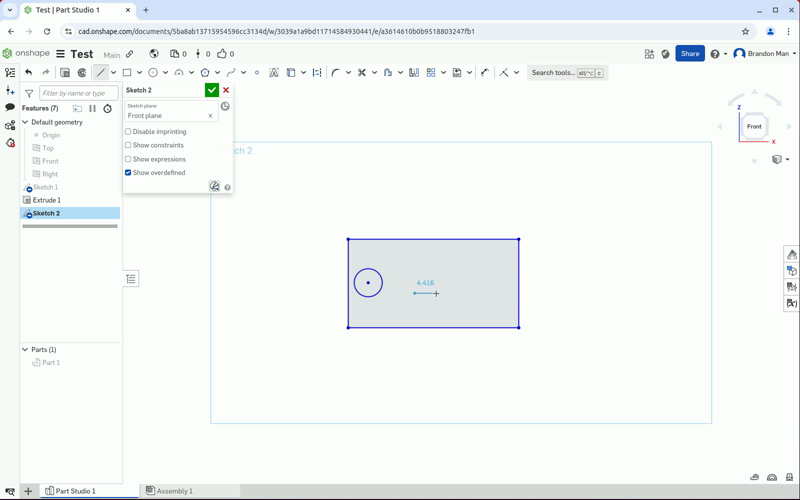
key_up(shift)
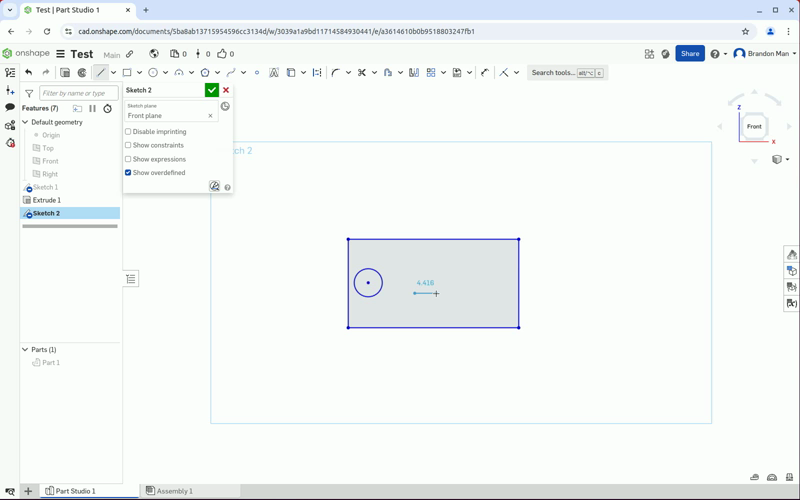
key_down(shift)
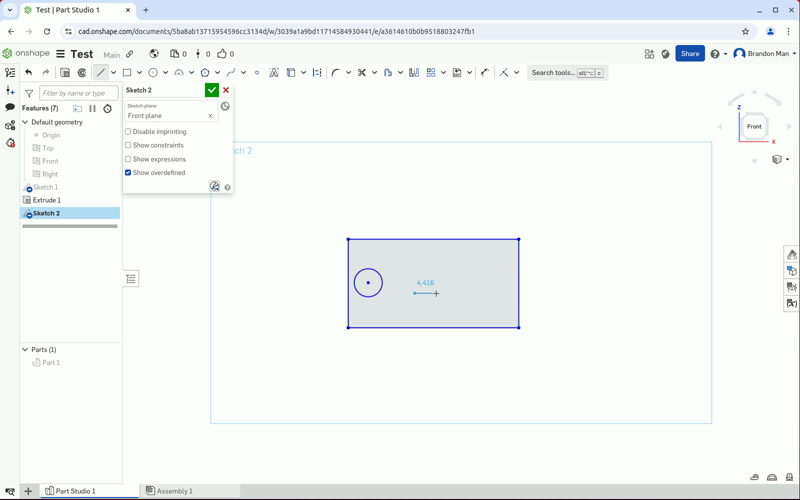
mouse_move(466, 293)
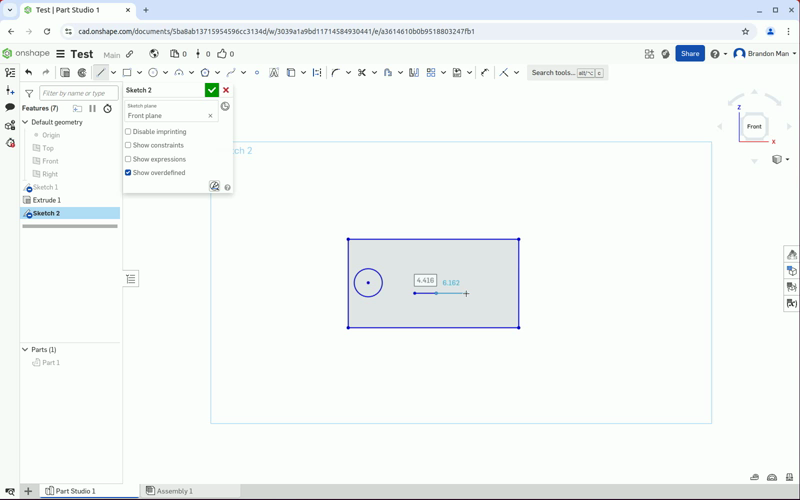
mouse_move(436, 271)
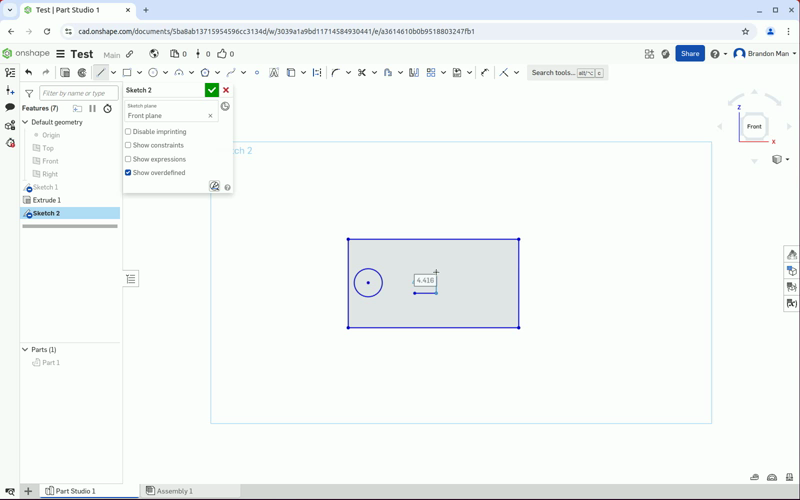
click(436, 271)
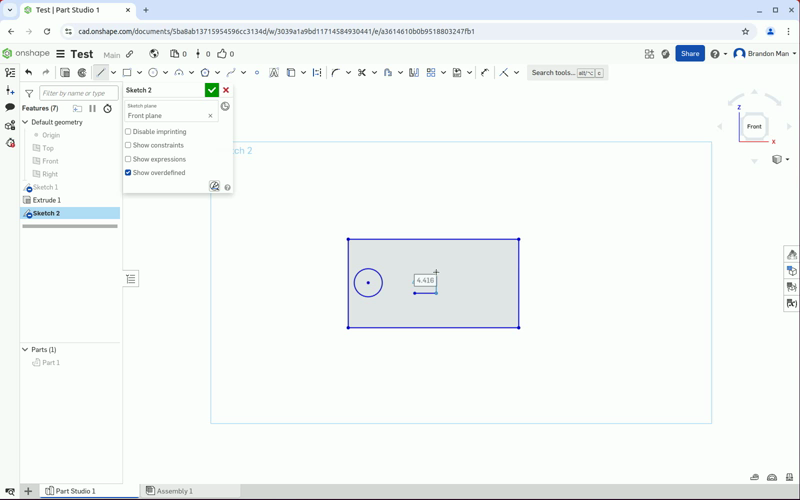
key_up(shift)
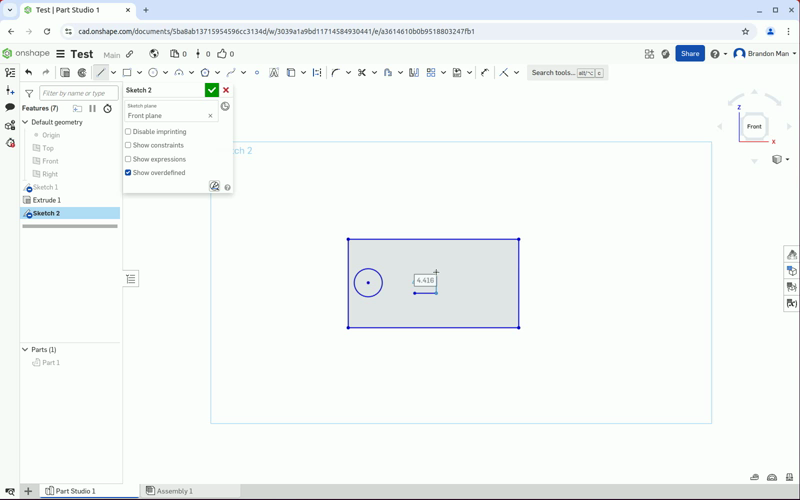
key_down(shift)
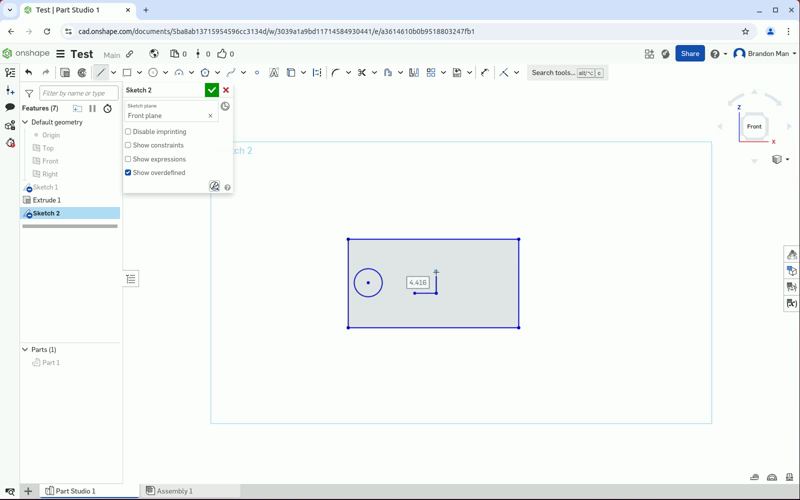
mouse_move(466, 271)
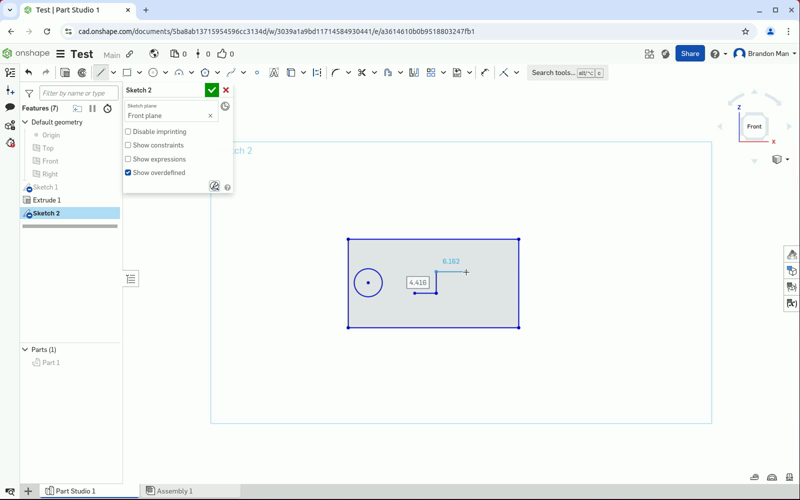
mouse_move(414, 271)
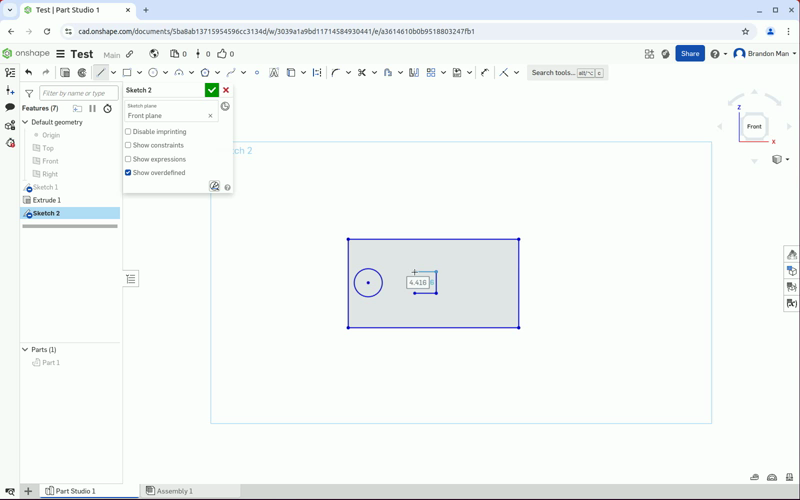
click(414, 271)
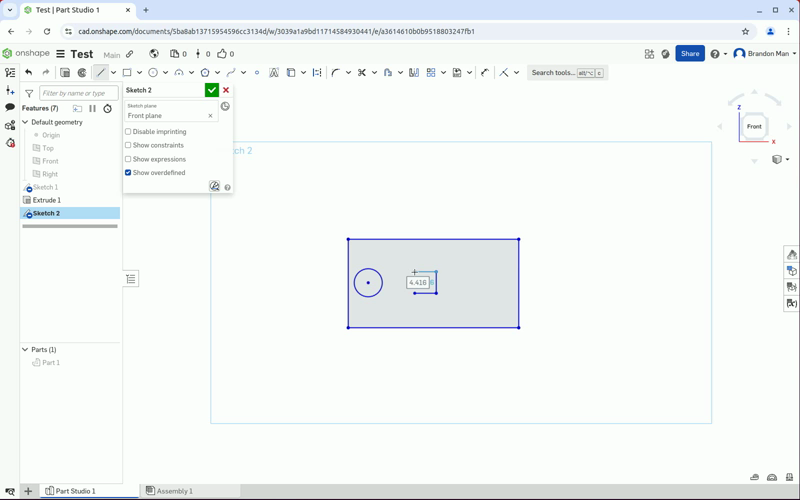
key_up(shift)
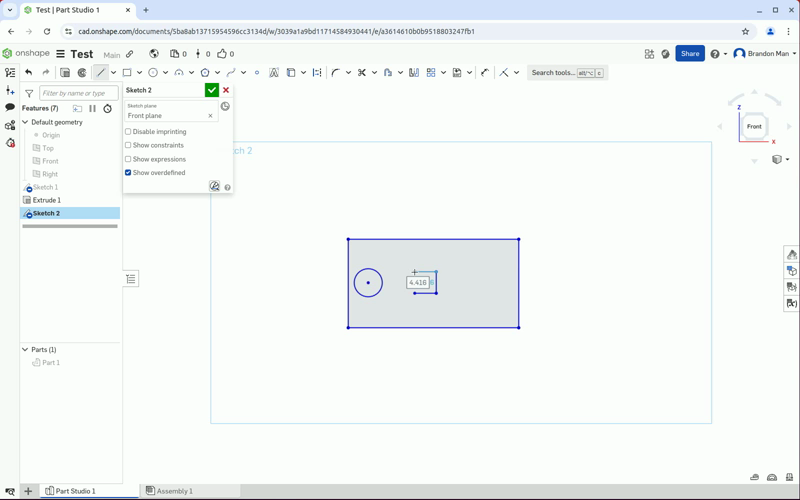
mouse_move(444, 271)
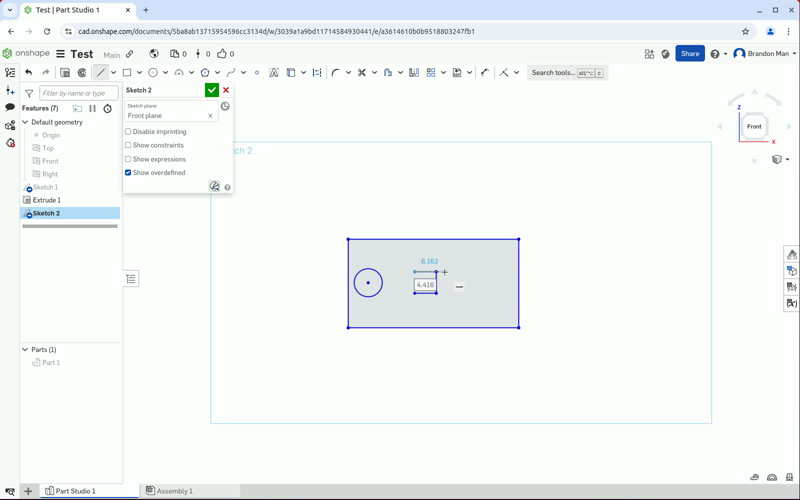
key_down(shift)
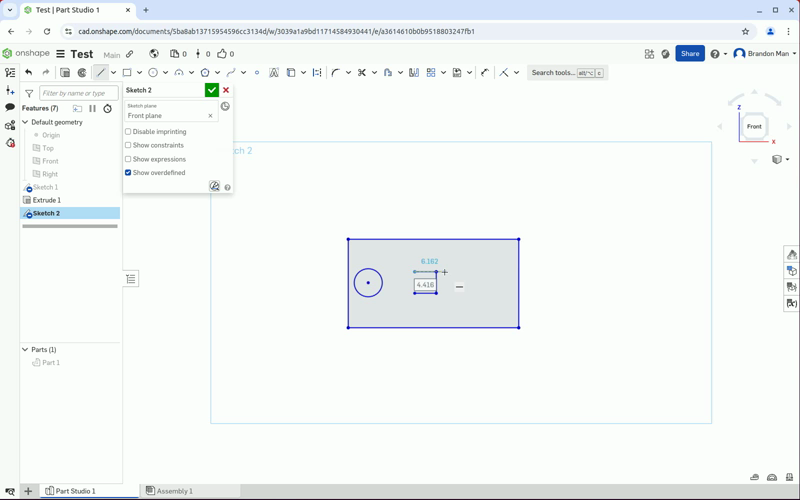
mouse_move(414, 293)
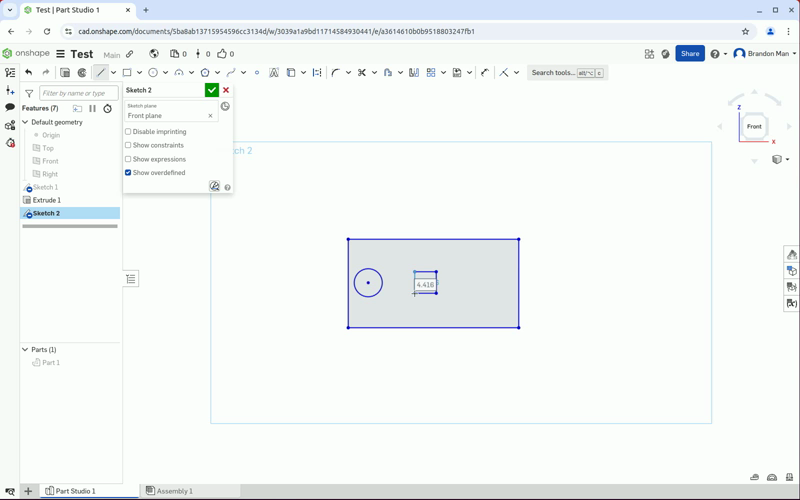
key_up(shift)
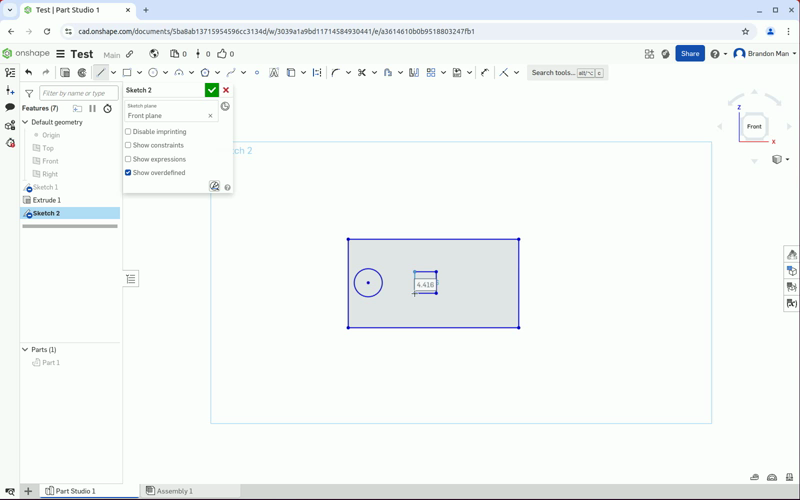
click(414, 293)
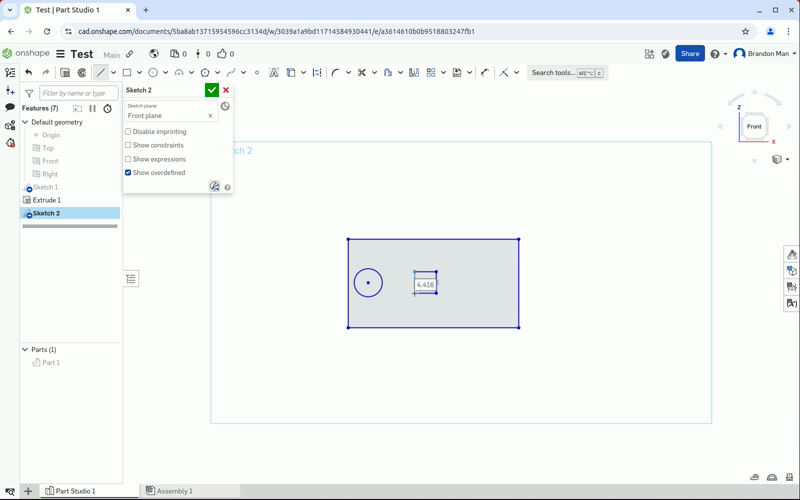
key(esc)
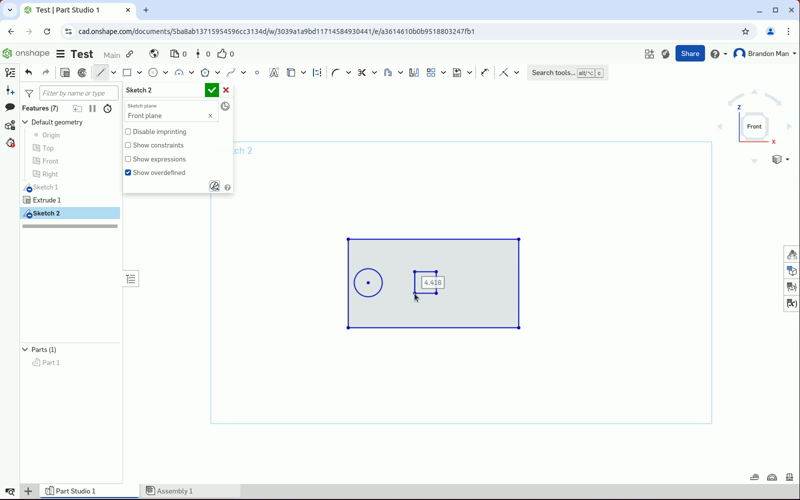
key(l)
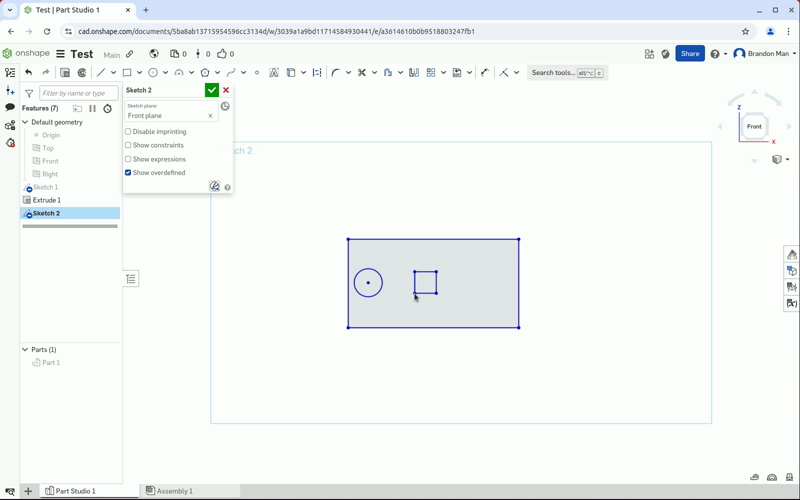
key_down(shift)
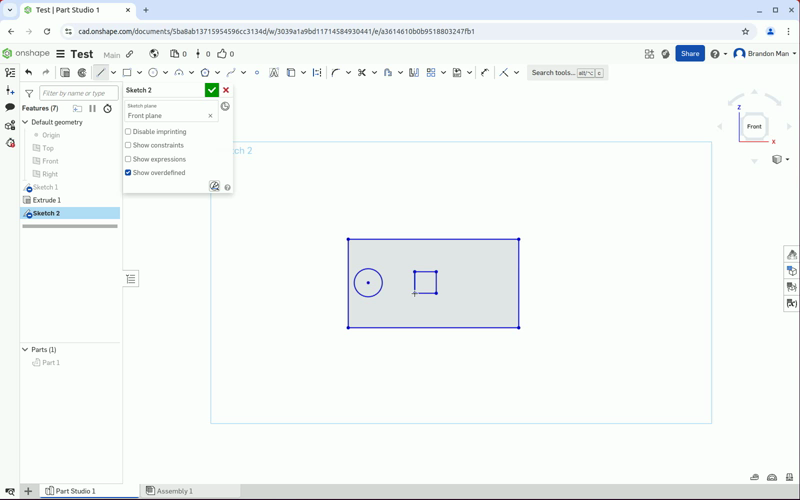
mouse_move(454, 307)
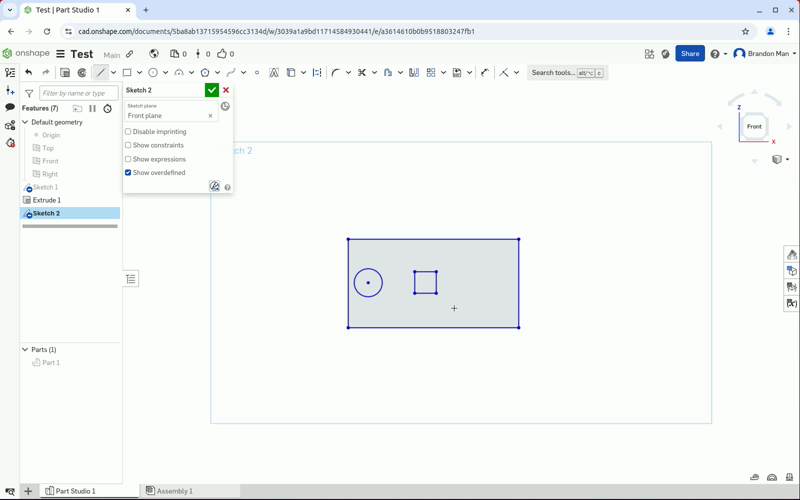
click(454, 307)
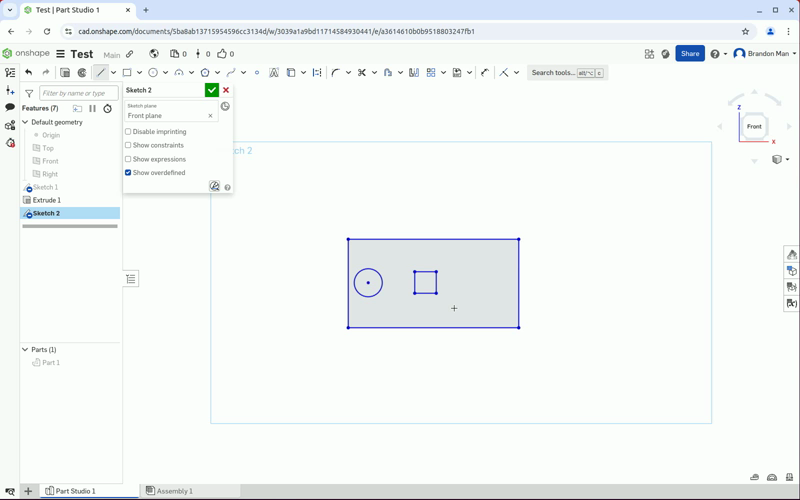
key_up(shift)
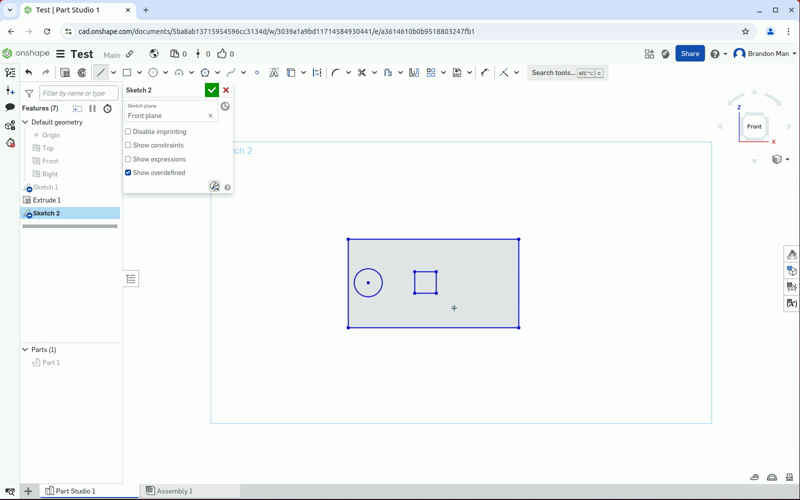
key_down(shift)
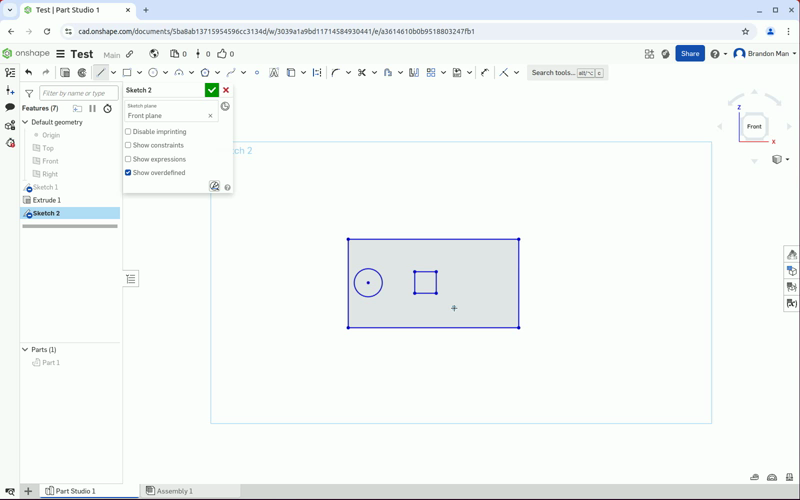
mouse_move(484, 307)
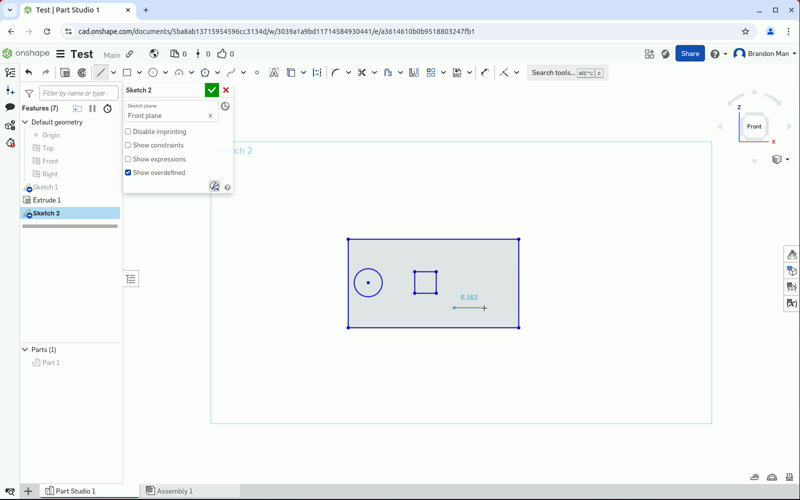
mouse_move(481, 307)
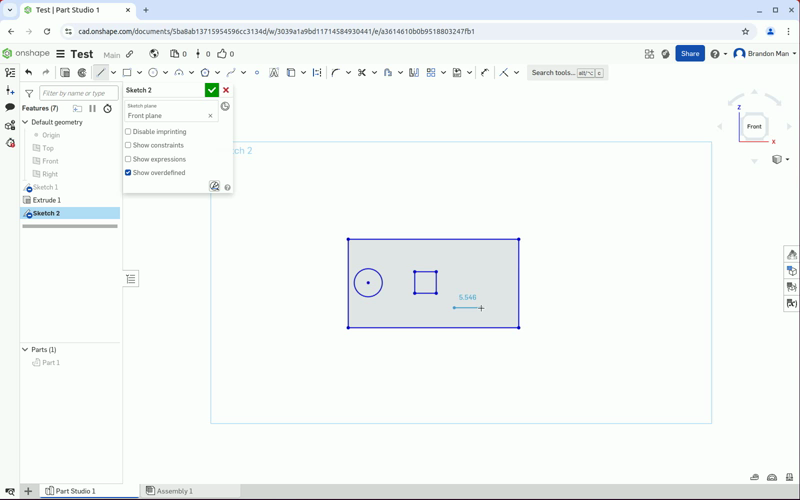
click(481, 307)
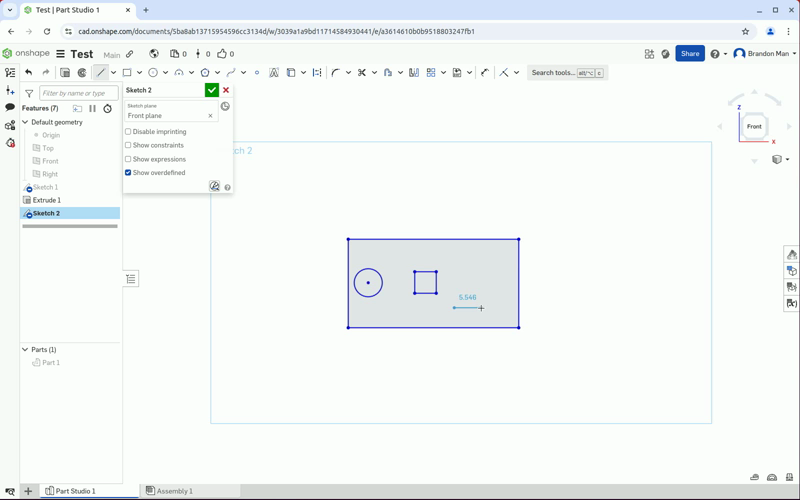
key_up(shift)
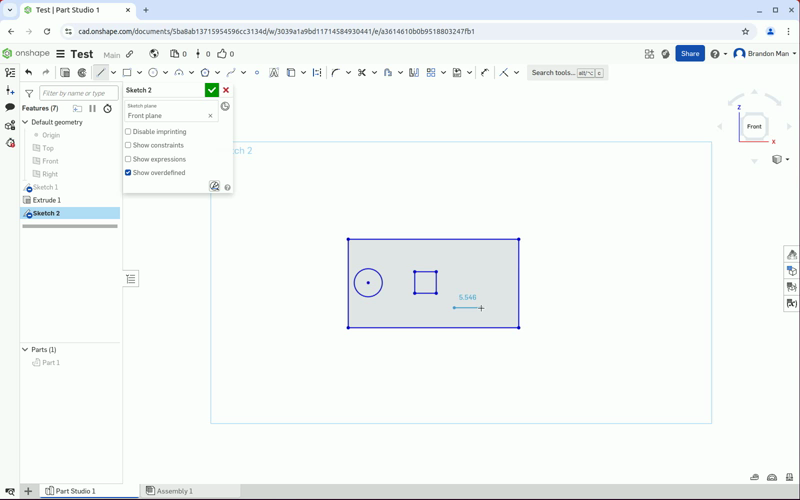
key_down(shift)
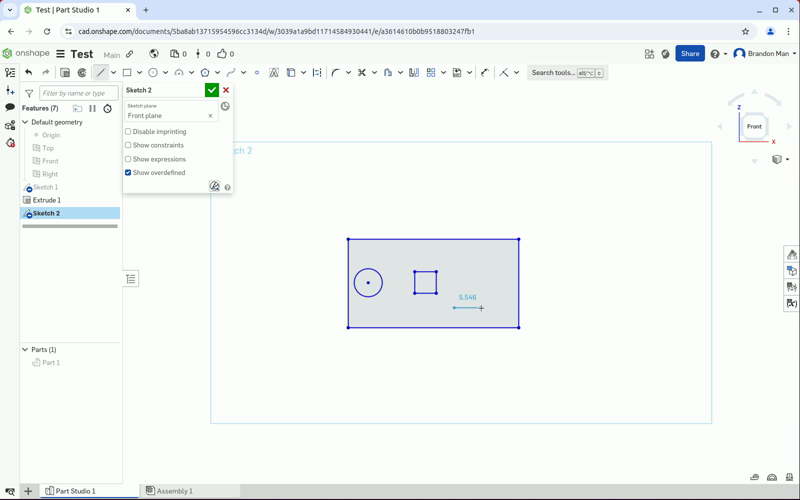
mouse_move(511, 307)
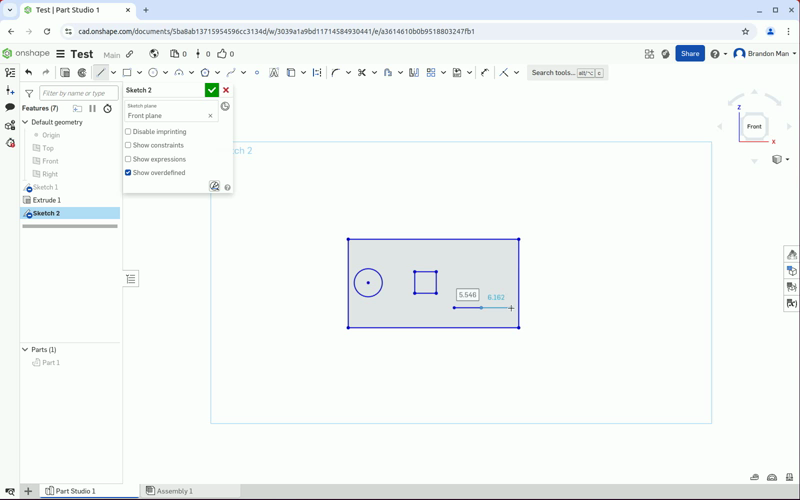
mouse_move(466, 282)
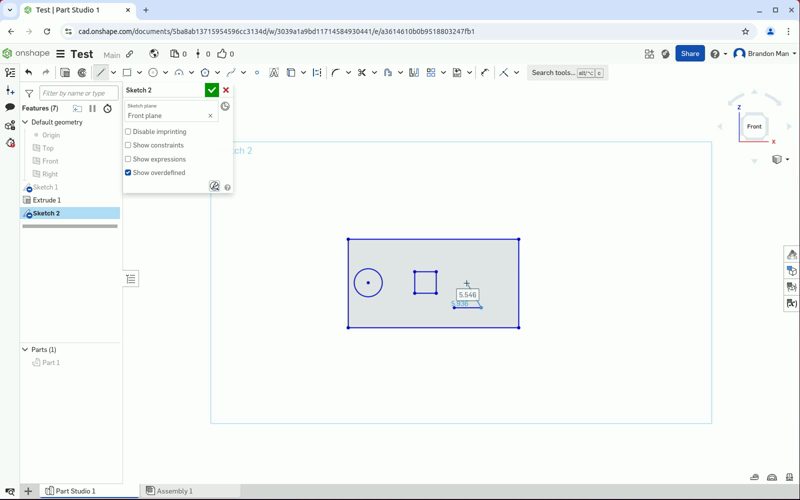
click(466, 282)
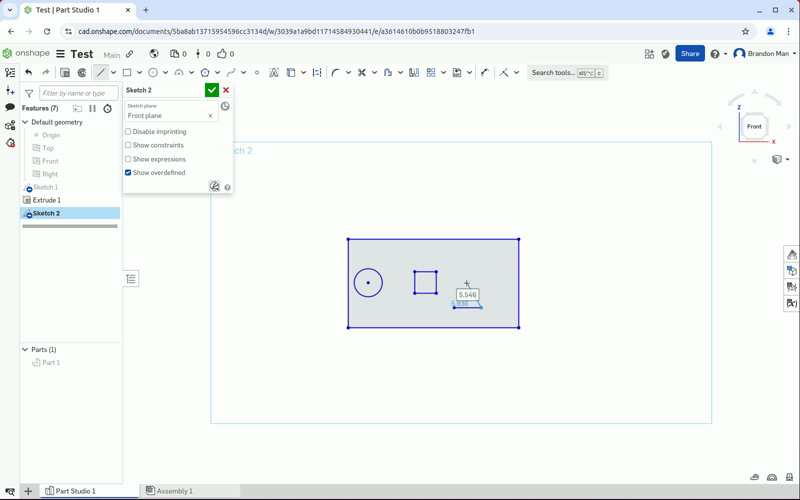
key_up(shift)
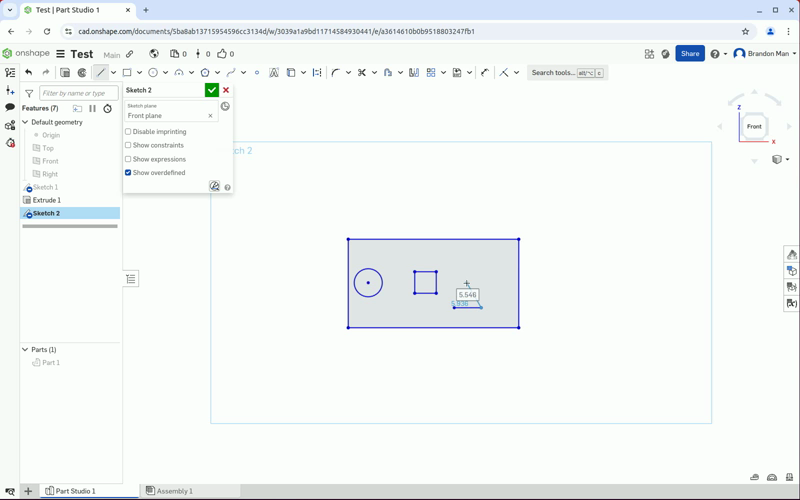
mouse_move(496, 282)
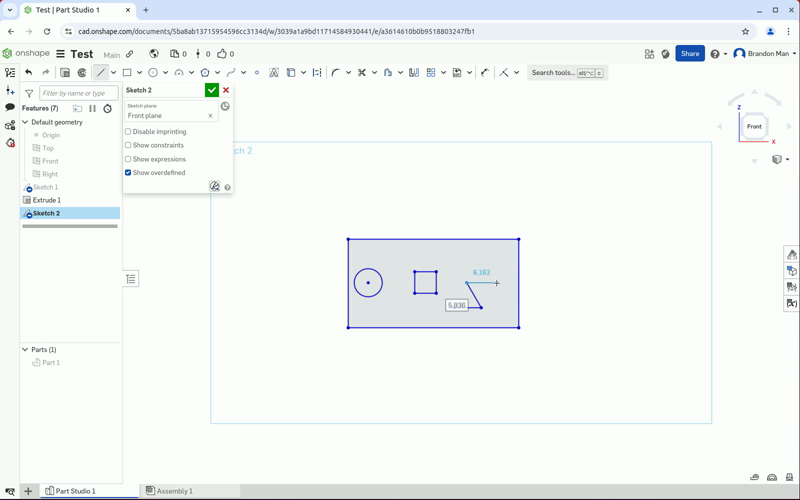
key_down(shift)
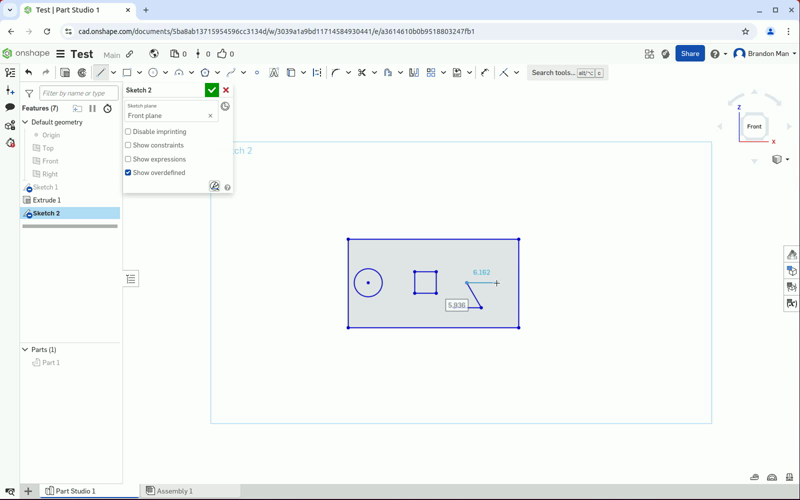
mouse_move(454, 307)
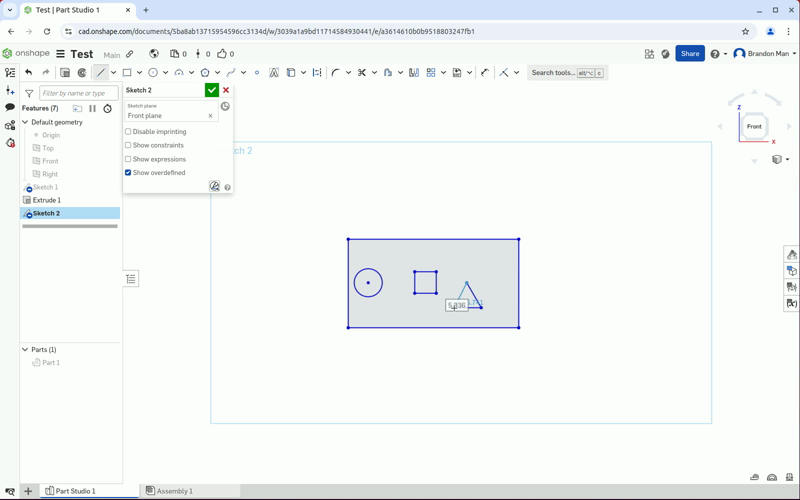
key_up(shift)
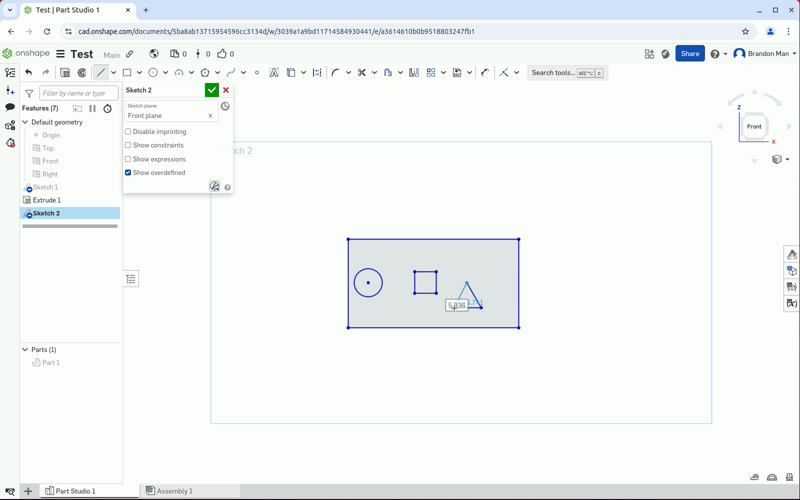
click(454, 307)
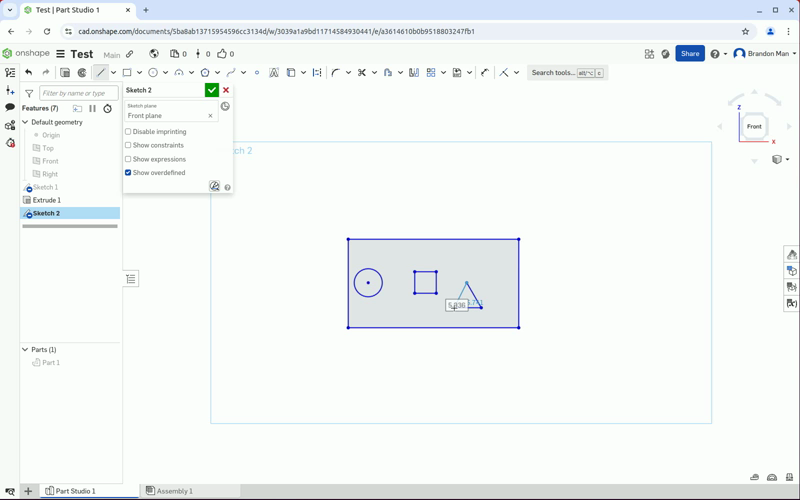
key(esc)
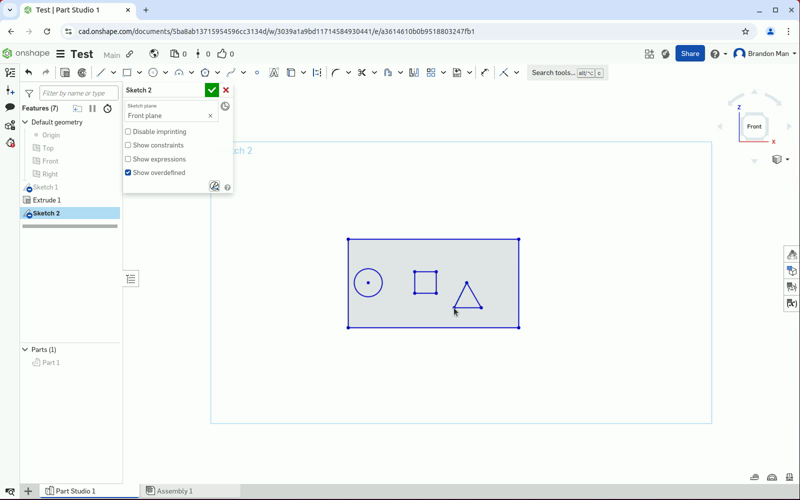
mouse_move(490, 275)
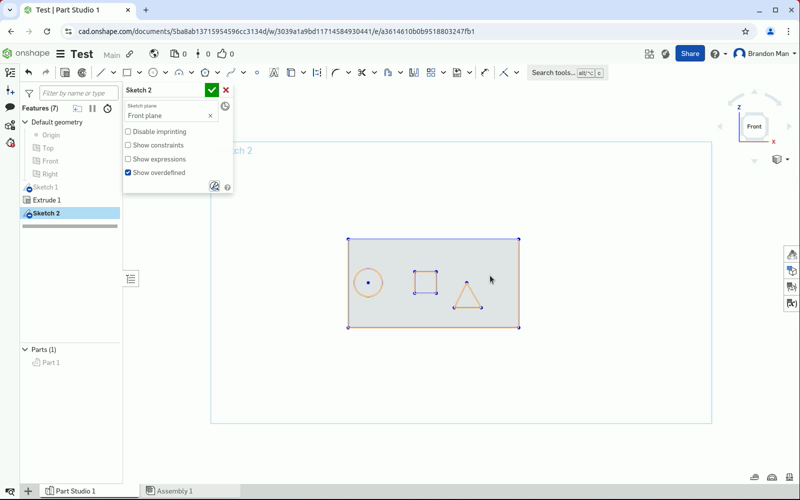
click(490, 275)
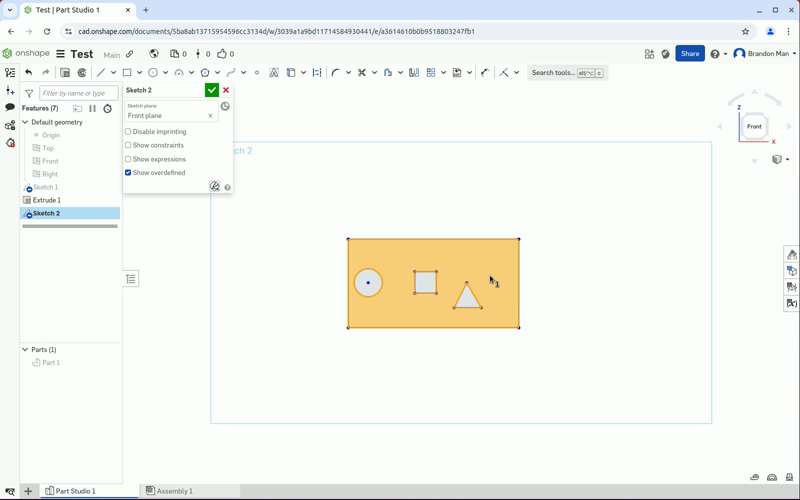
mouse_move(73, 352)
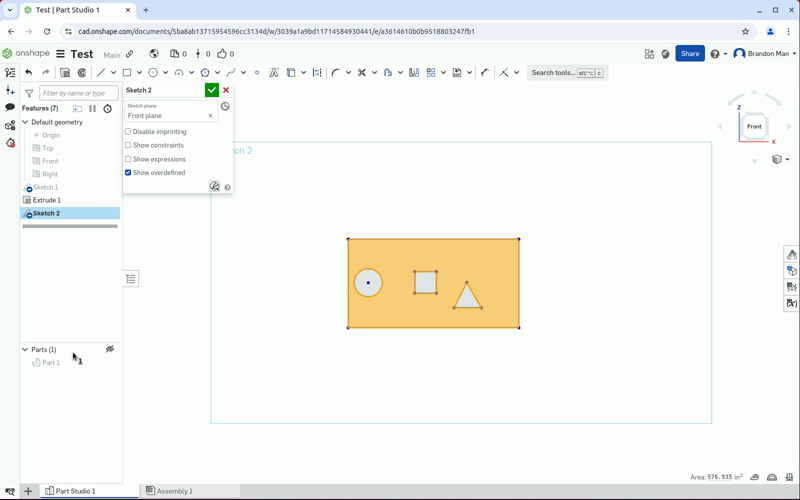
key(shift+y)
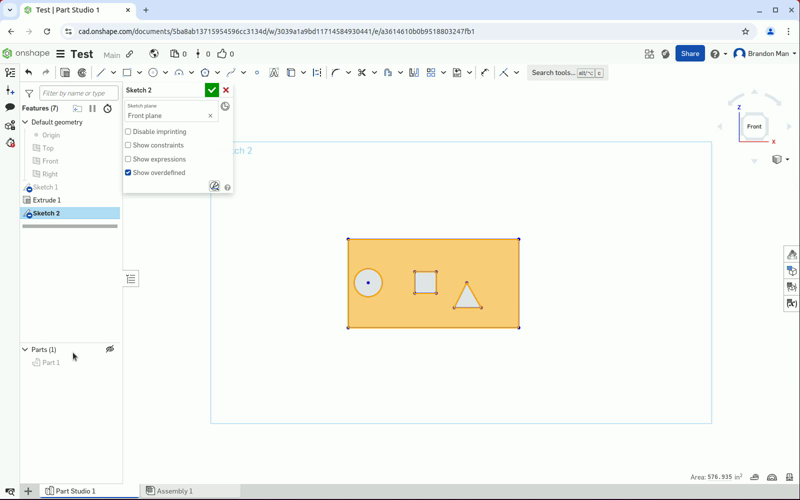
key(shift+e)
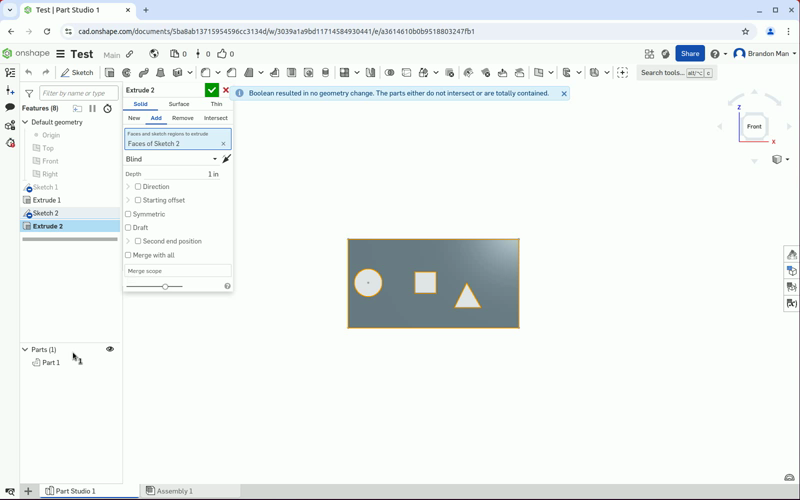
mouse_move(143, 106)
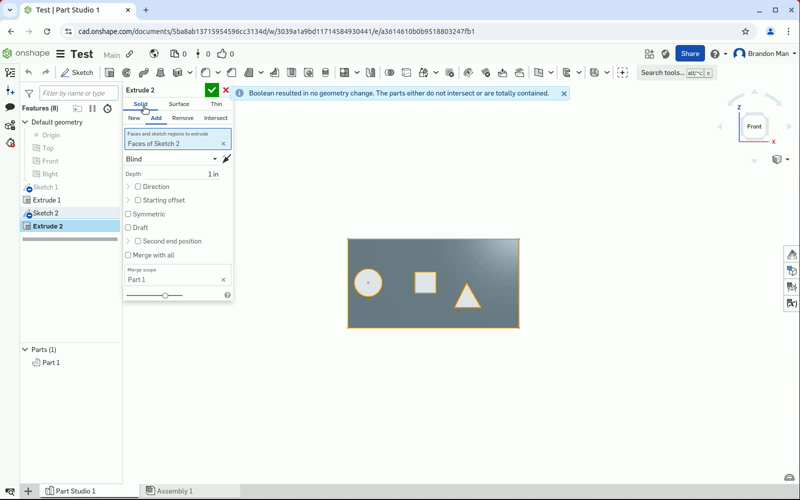
click(143, 106)
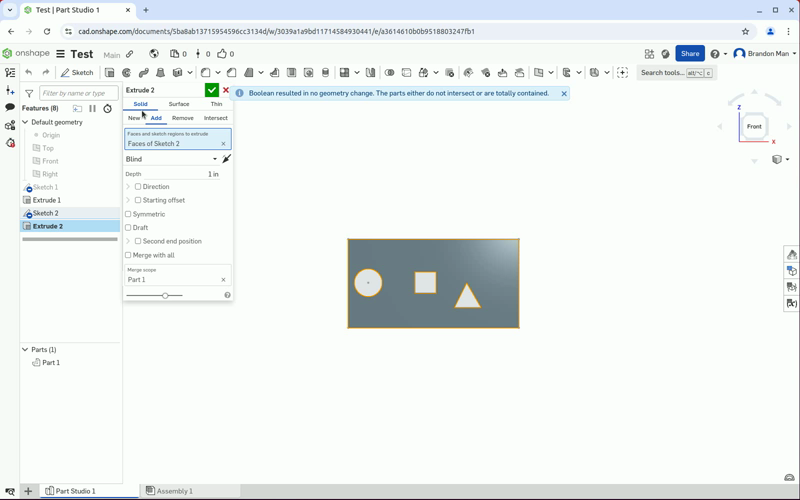
mouse_move(137, 120)
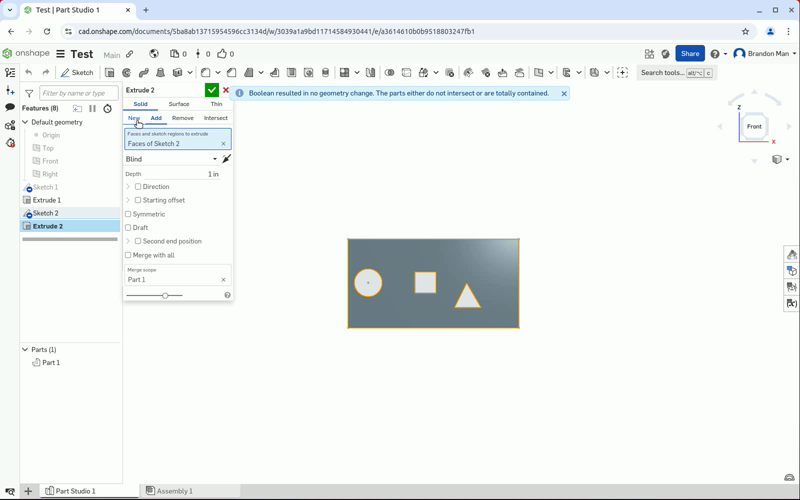
click(137, 120)
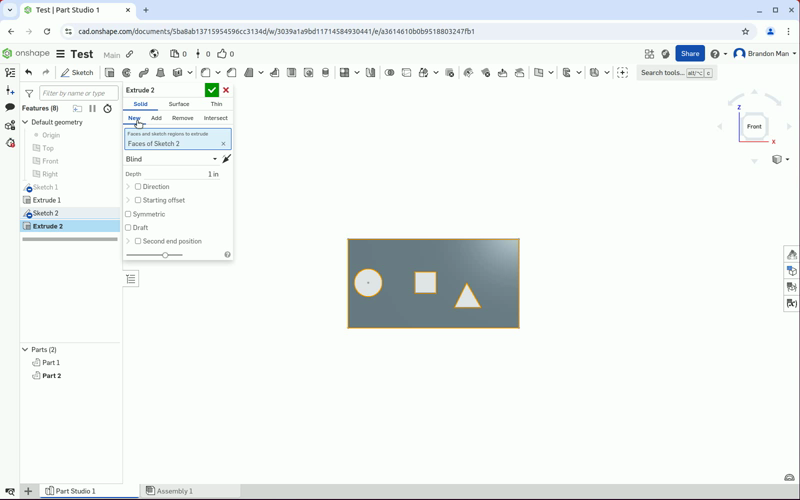
key(tab, 4)
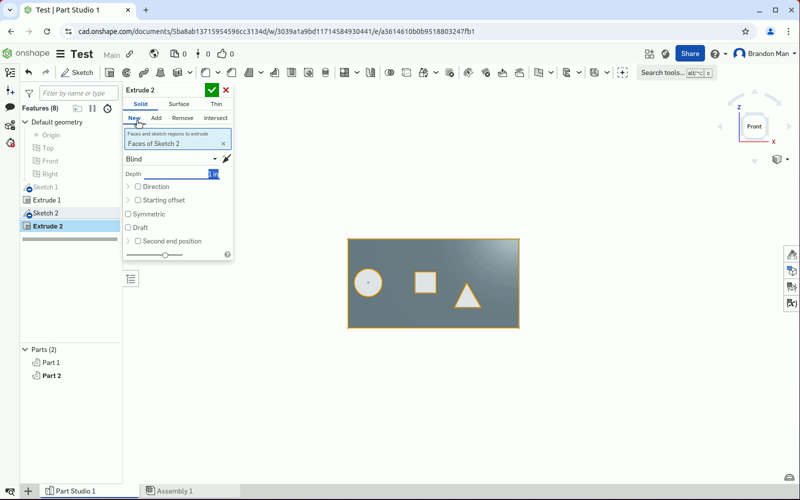
text(4.574)
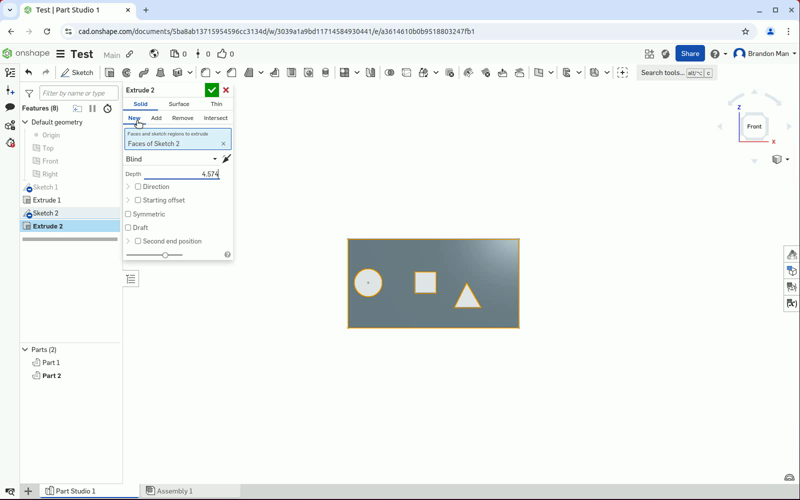
key(enter)
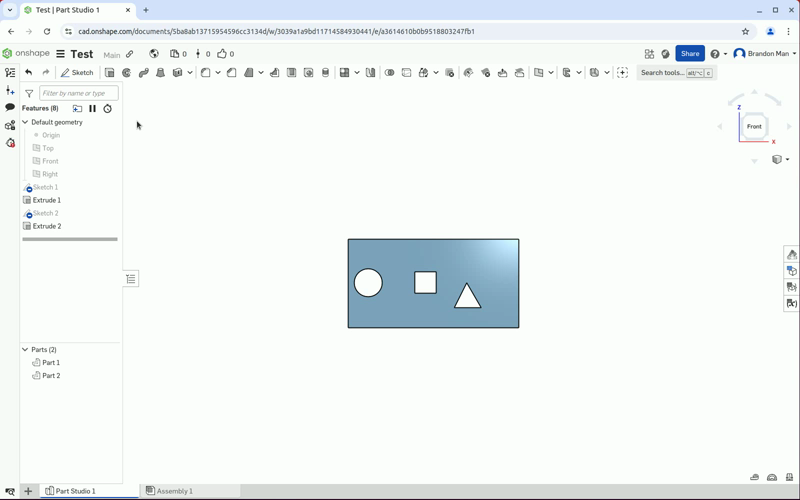
key(shift+h)
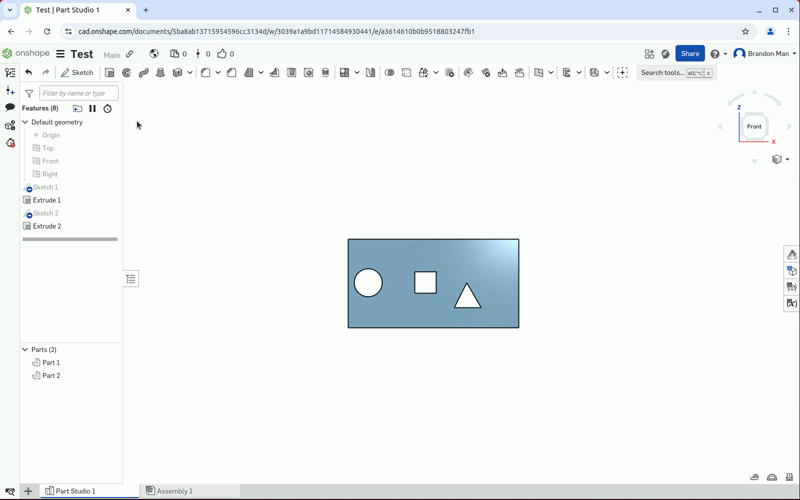
key(shift+h)
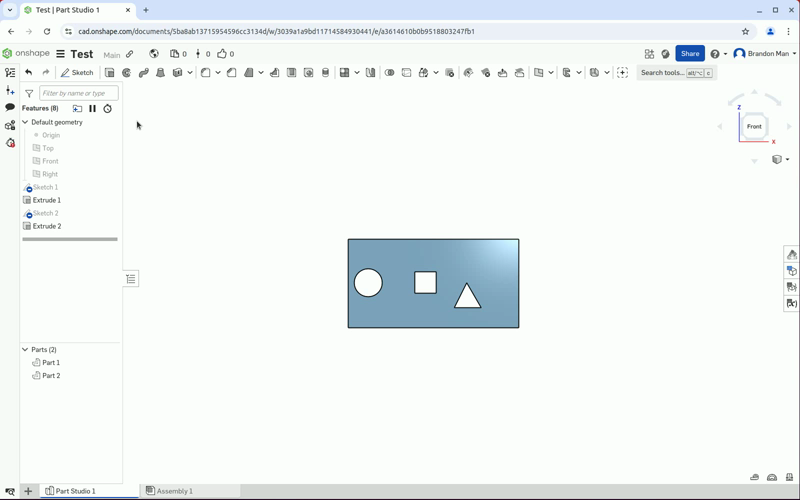
mouse_move(73, 189)
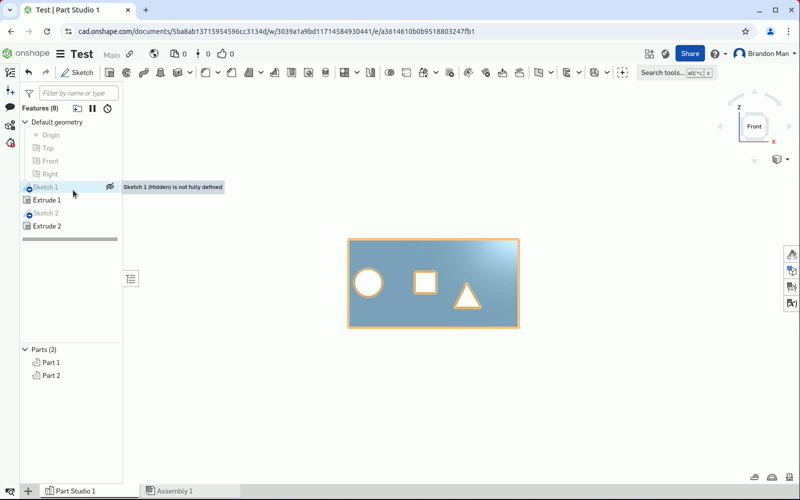
click(73, 189)
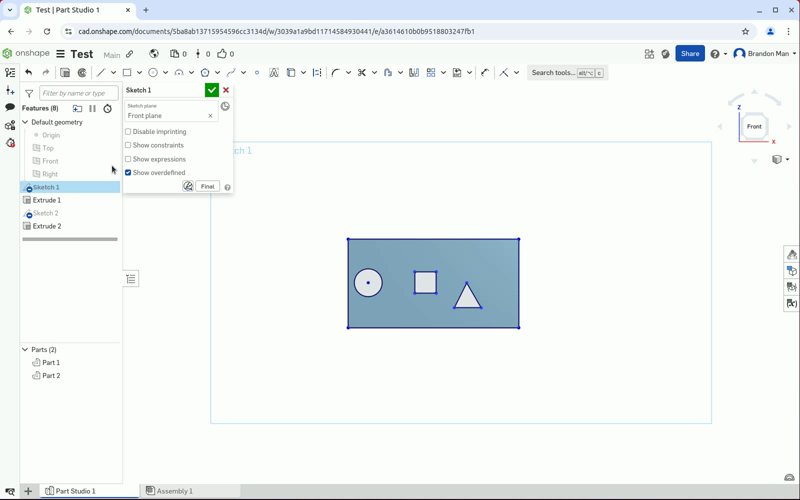
mouse_move(229, 92)
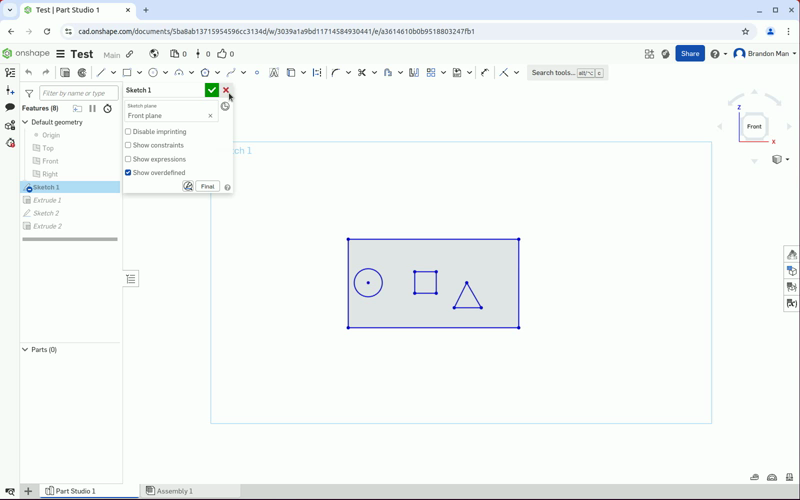
click(229, 92)
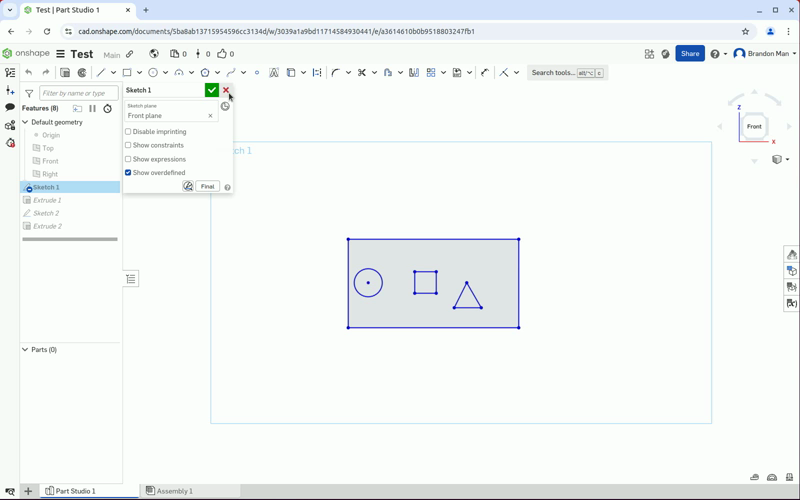
key(shift+s)
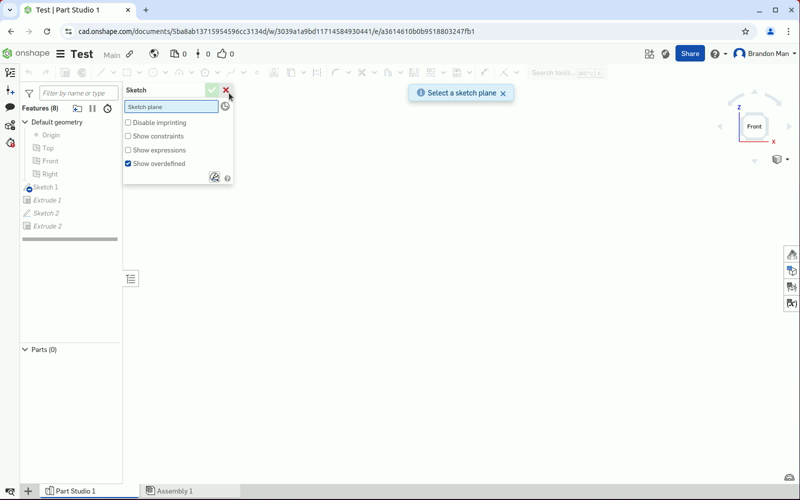
mouse_move(73, 163)
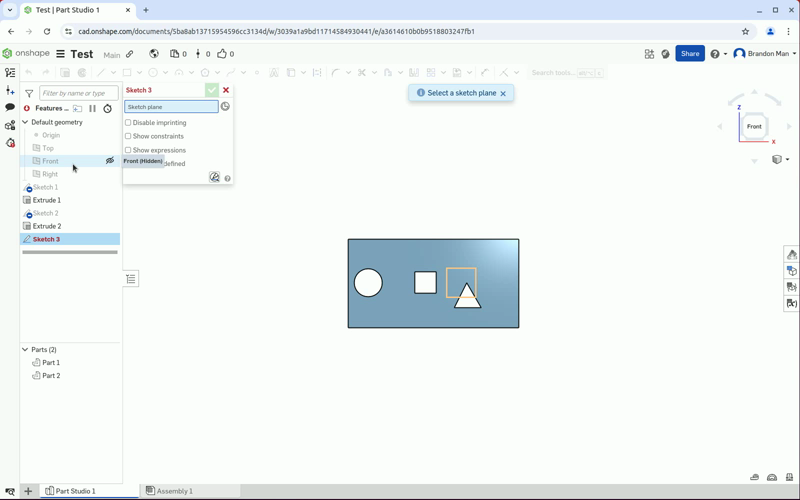
click(73, 163)
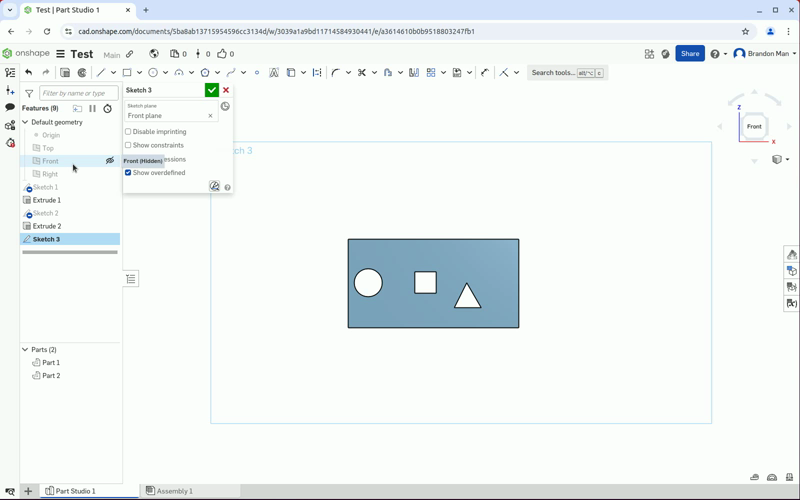
mouse_move(73, 352)
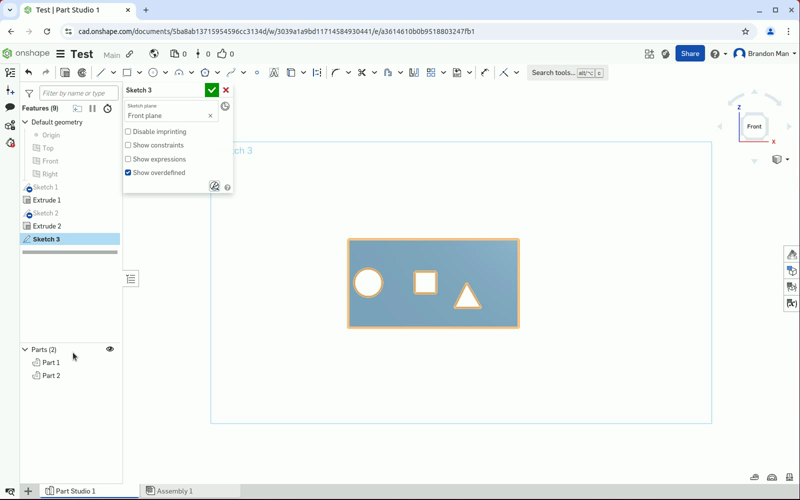
key(y)
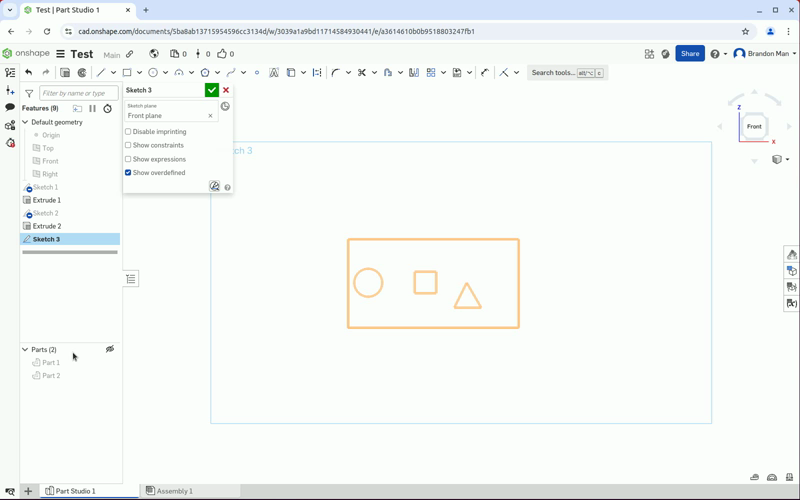
key(l)
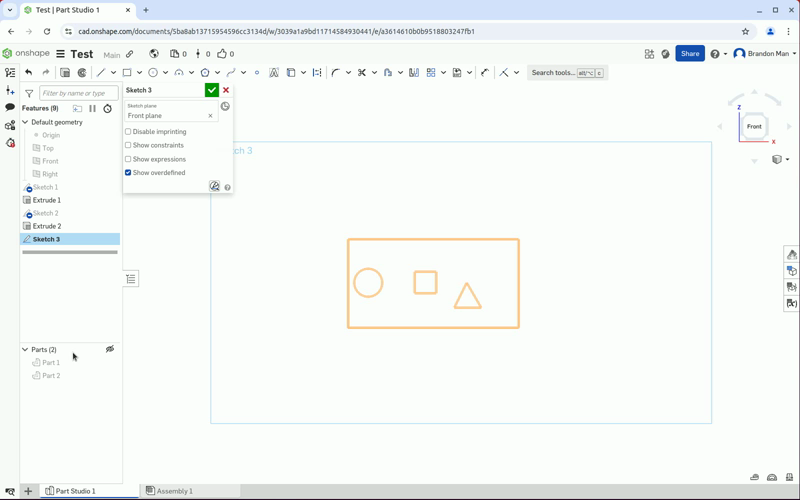
key_down(shift)
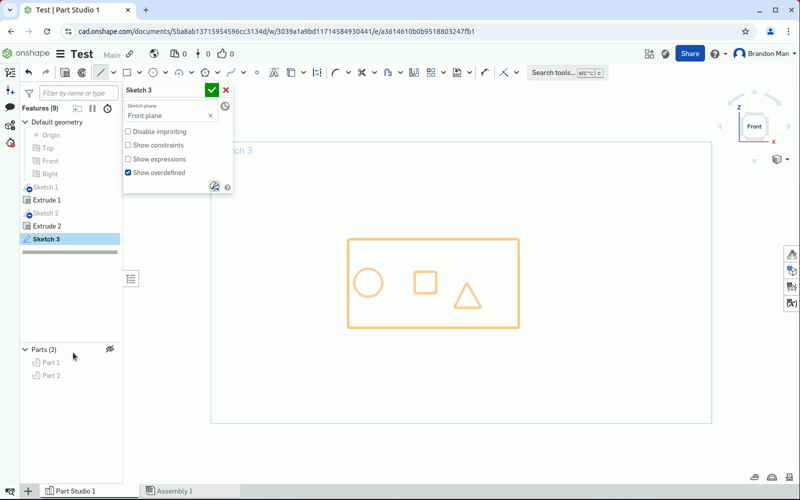
mouse_move(413, 293)
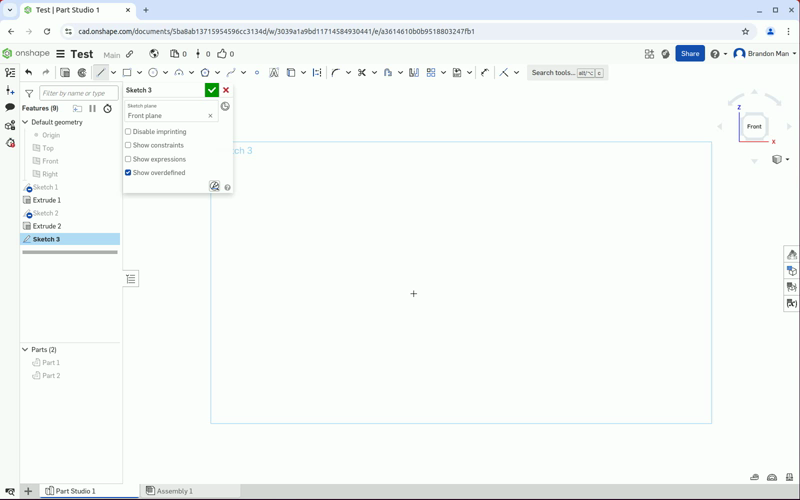
click(413, 293)
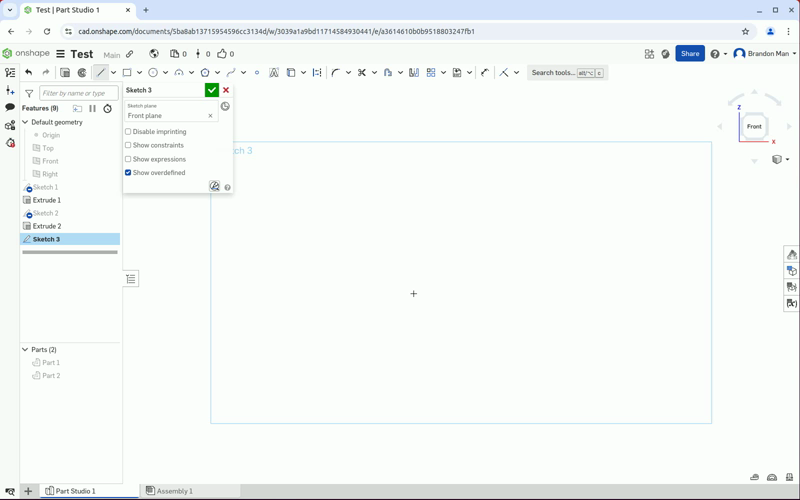
key_up(shift)
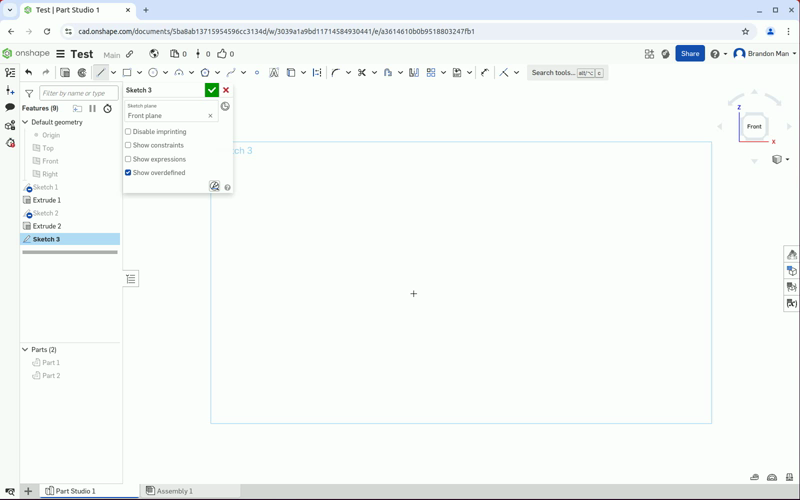
key_down(shift)
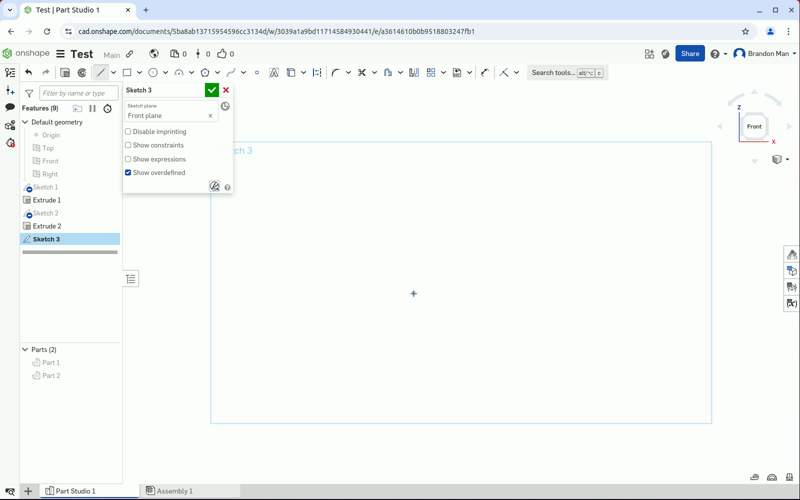
mouse_move(444, 293)
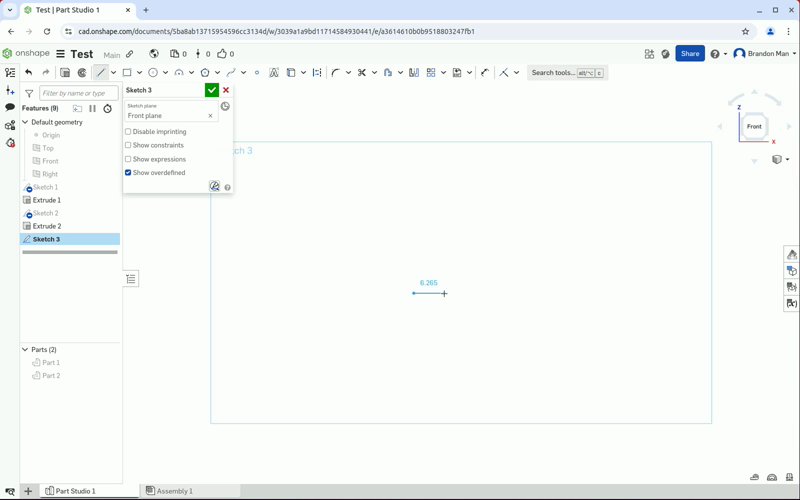
mouse_move(435, 293)
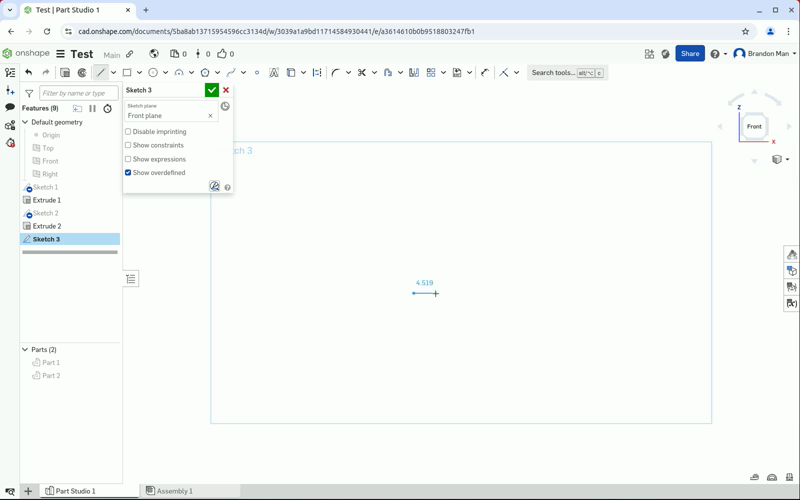
click(435, 293)
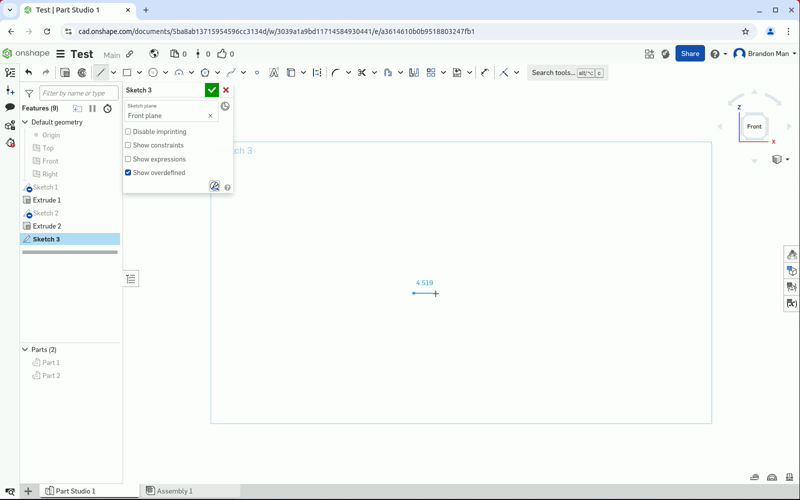
key_up(shift)
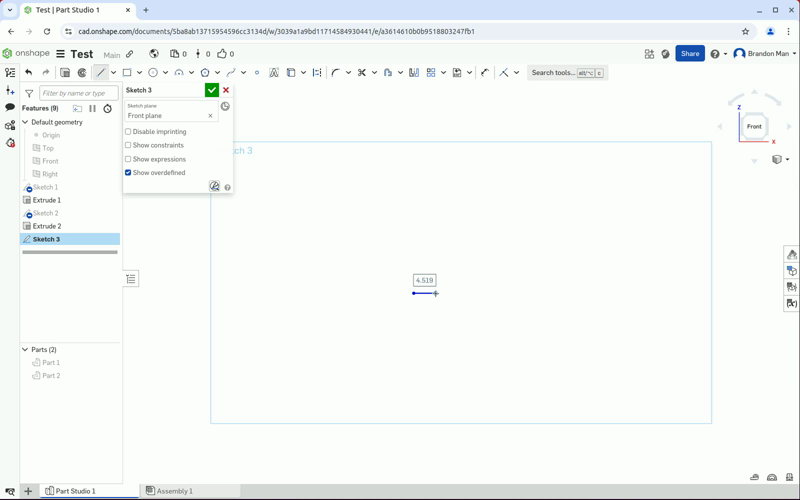
key_down(shift)
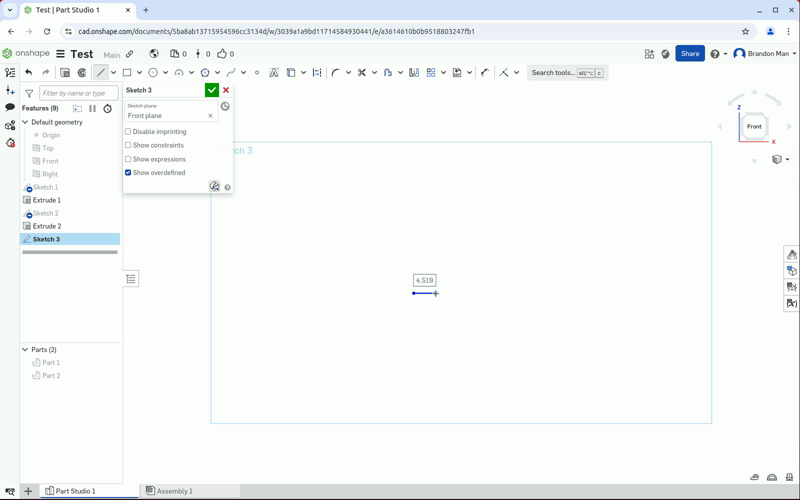
mouse_move(465, 293)
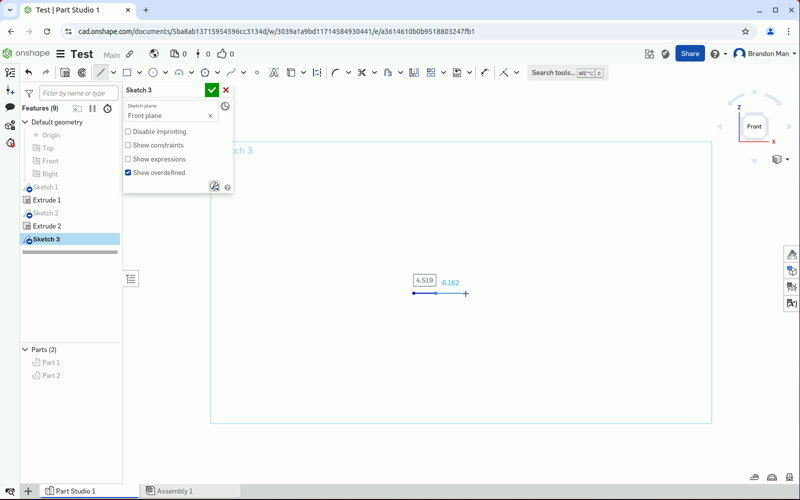
mouse_move(435, 271)
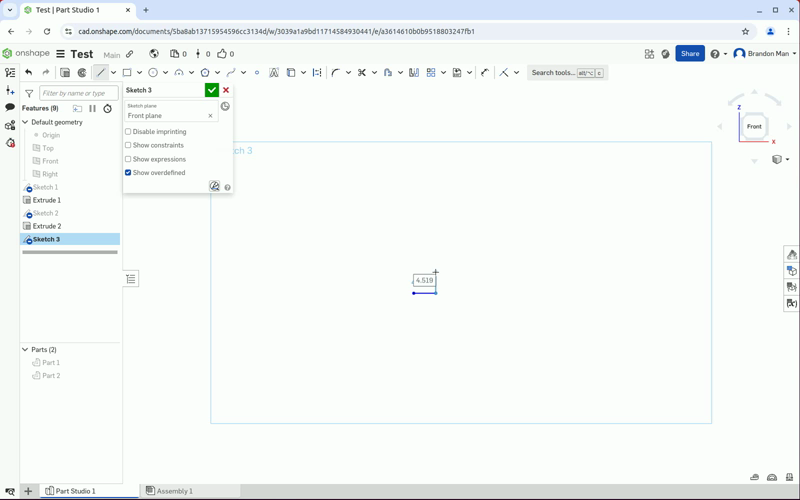
click(435, 271)
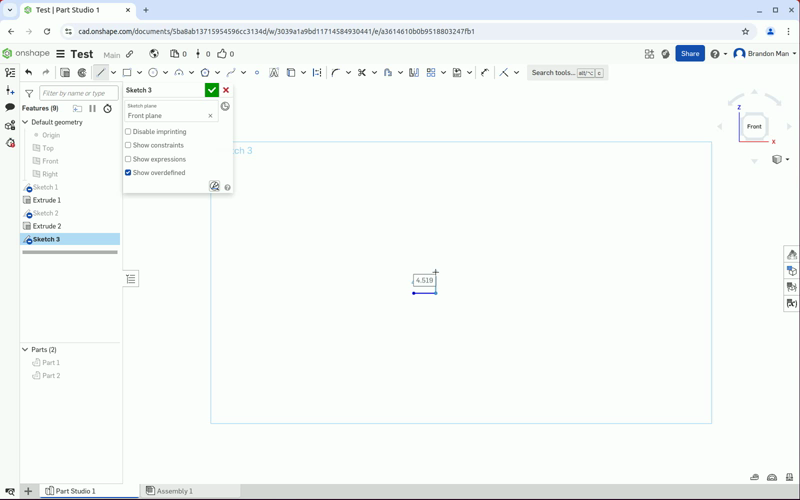
key_up(shift)
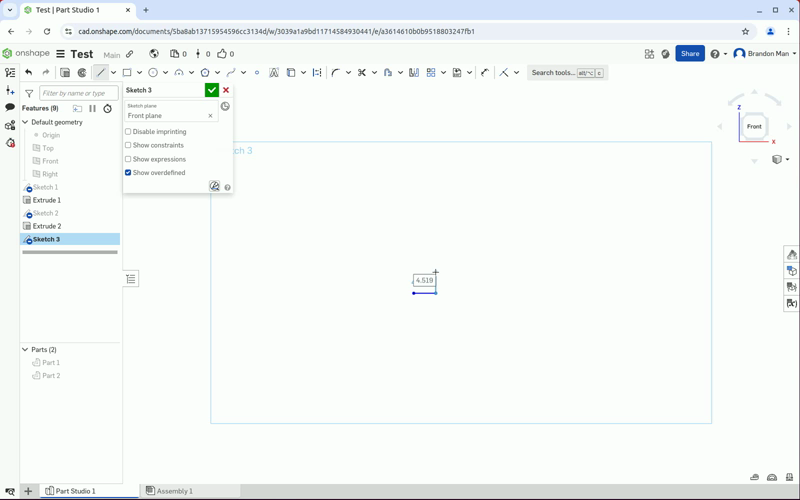
key_down(shift)
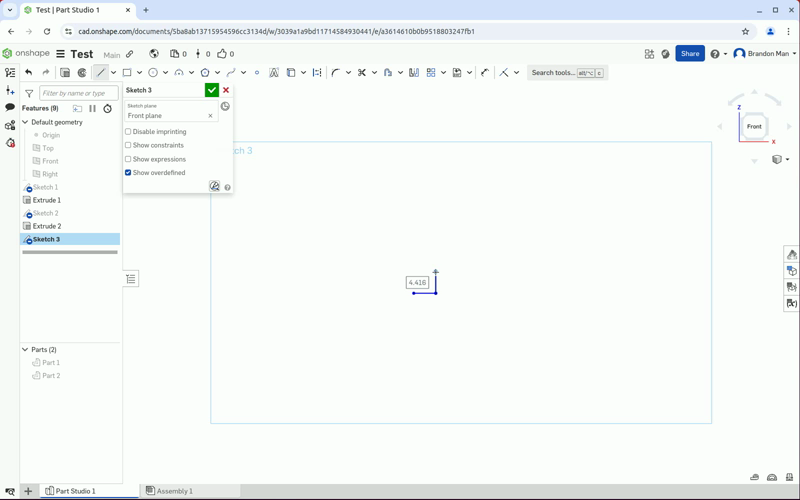
mouse_move(465, 271)
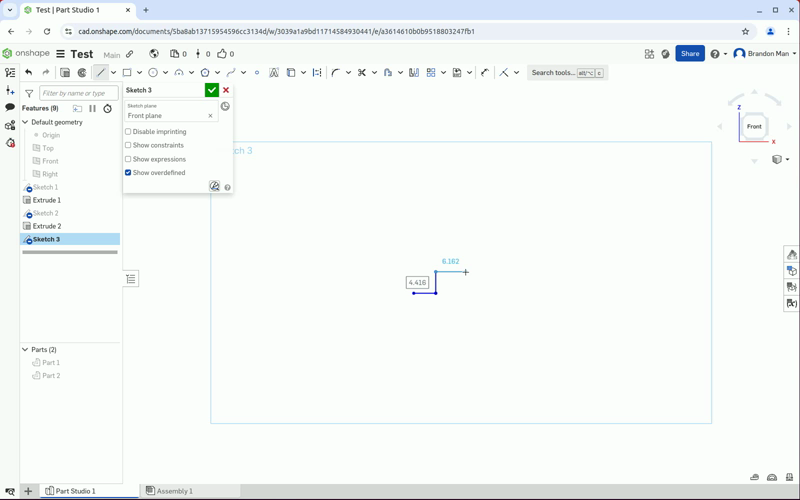
mouse_move(413, 271)
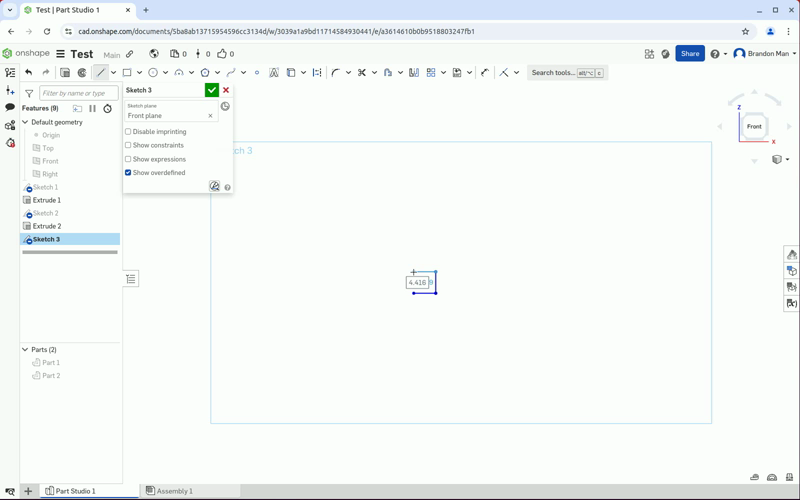
click(413, 271)
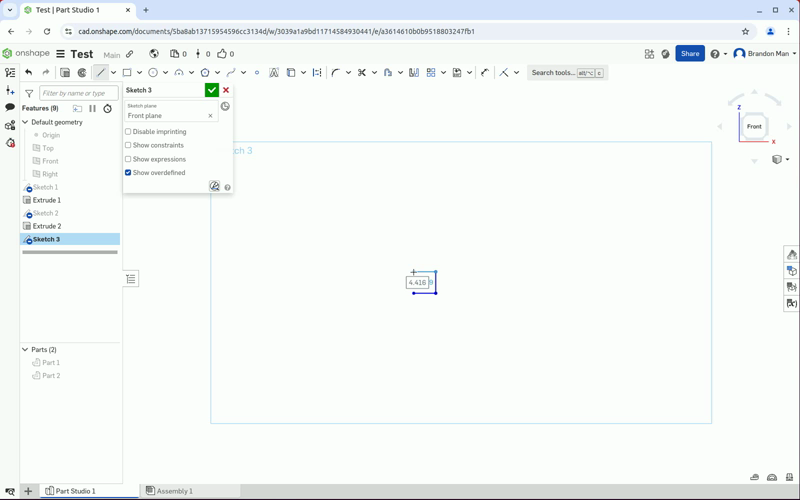
key_up(shift)
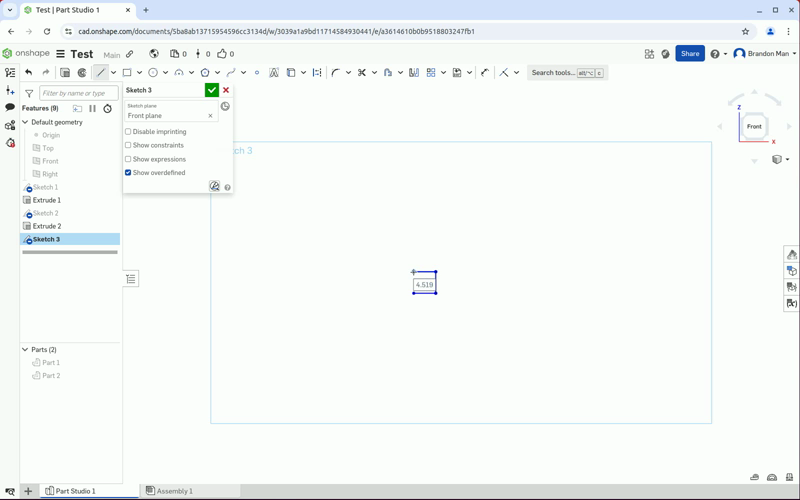
mouse_move(444, 271)
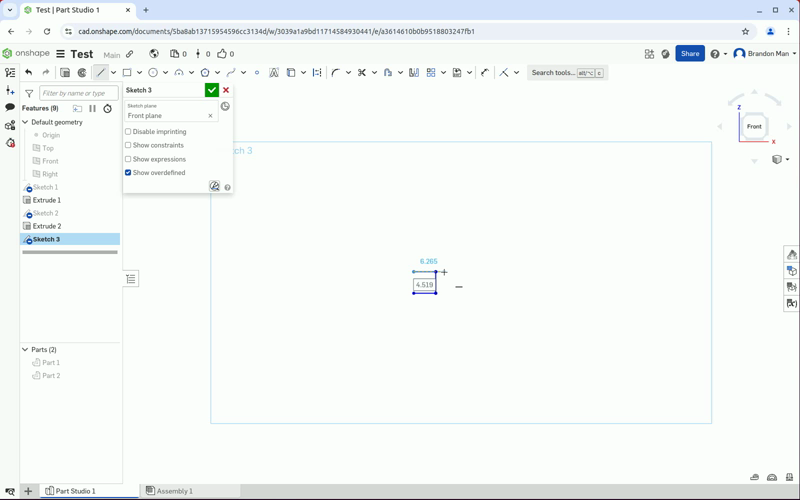
key_down(shift)
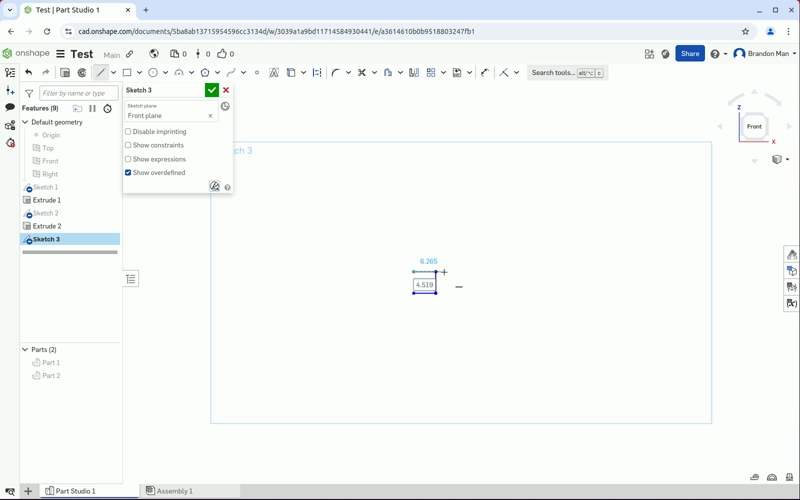
mouse_move(413, 293)
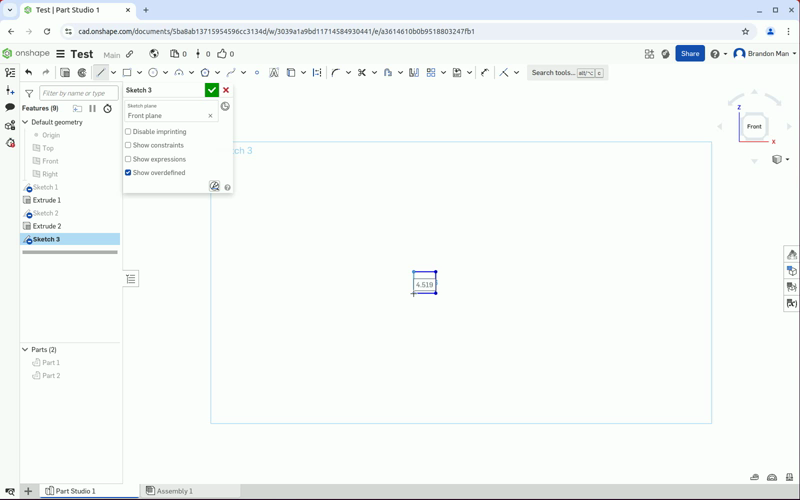
key_up(shift)
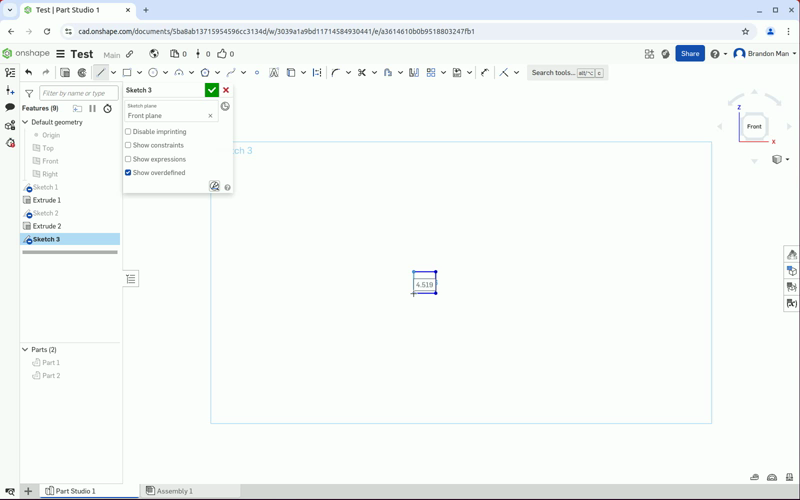
click(413, 293)
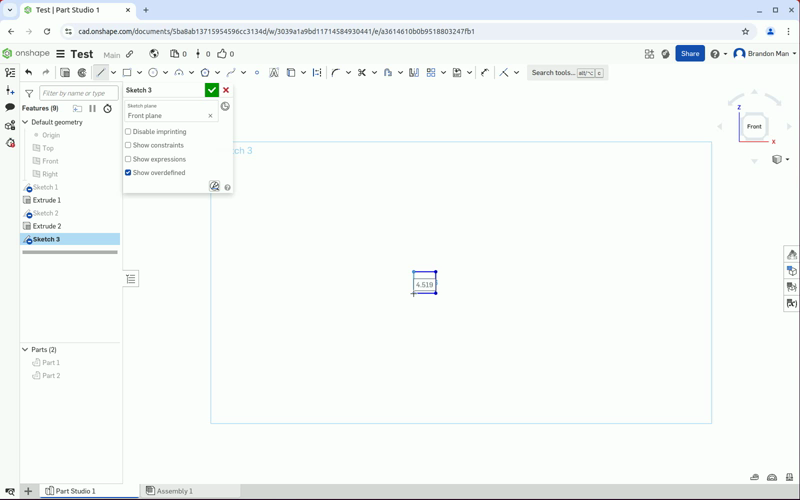
key(esc)
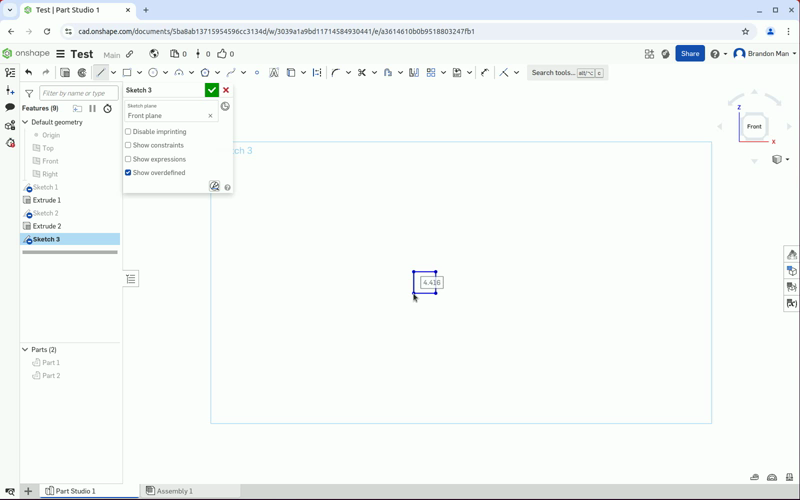
mouse_move(432, 273)
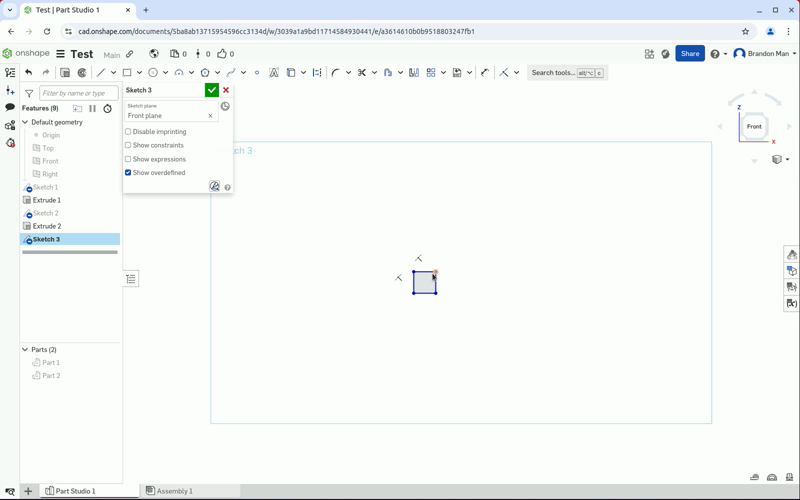
scroll(6)
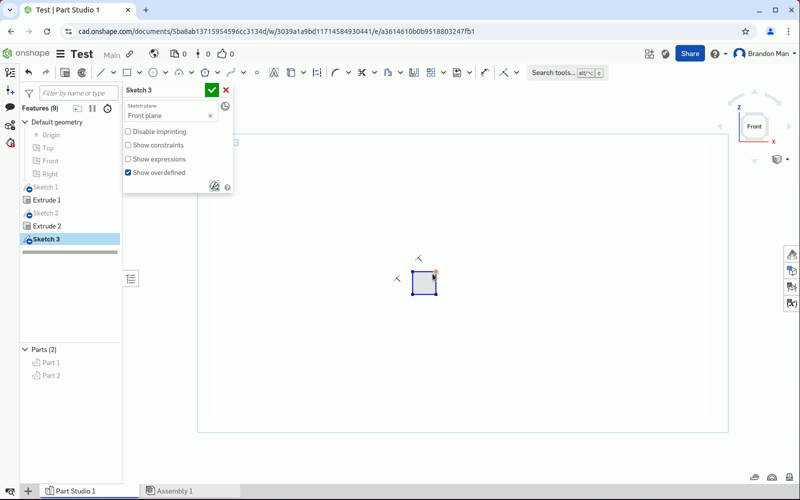
scroll(6)
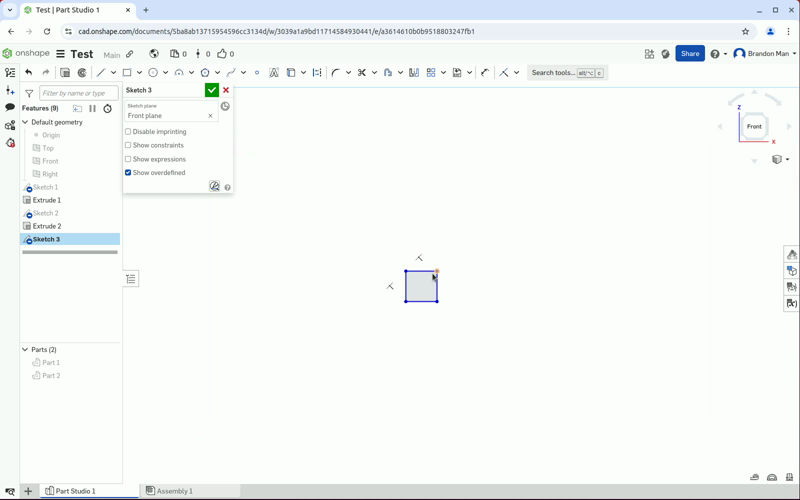
scroll(6)
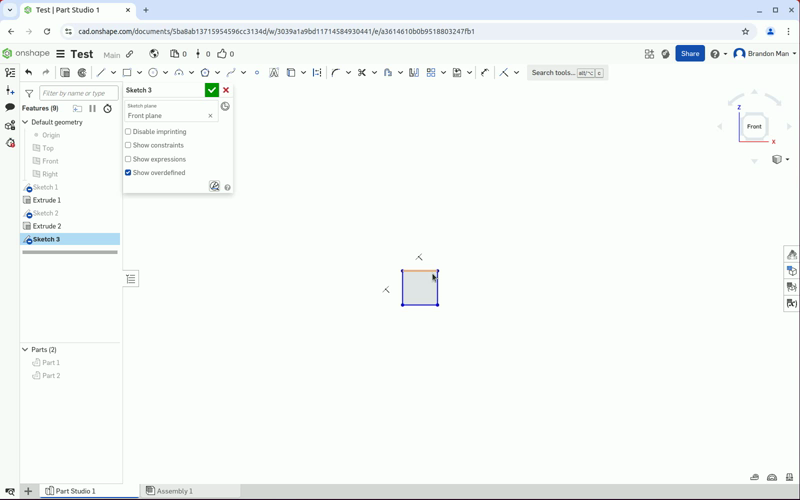
scroll(6)
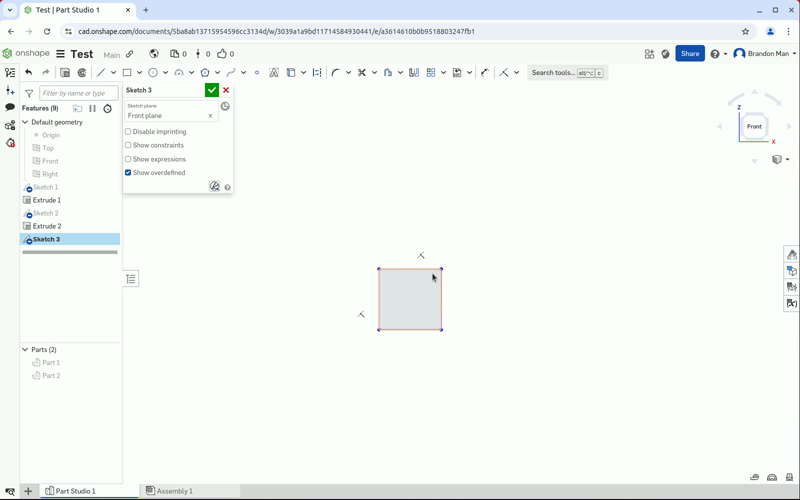
scroll(6)
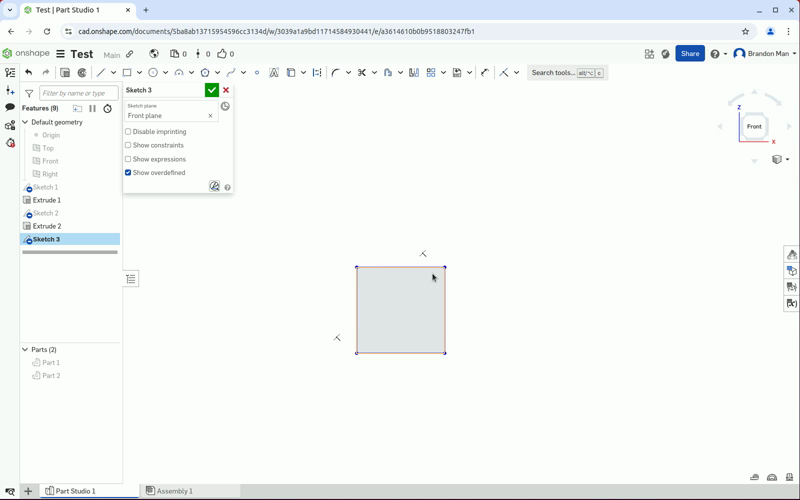
scroll(6)
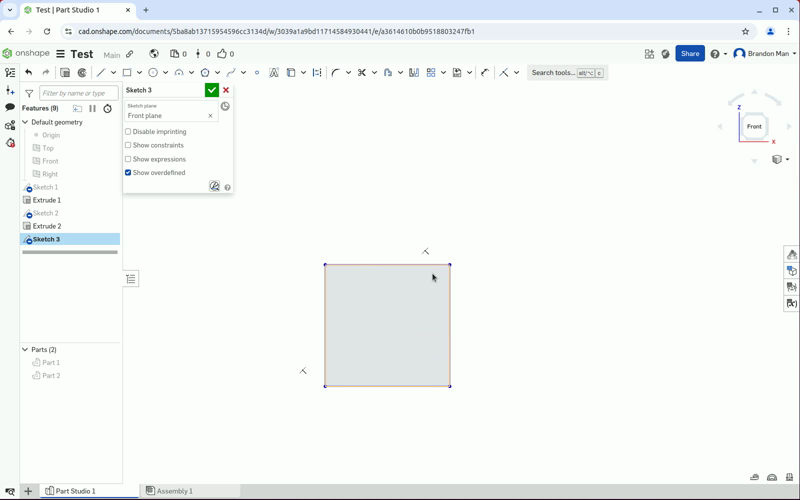
scroll(6)
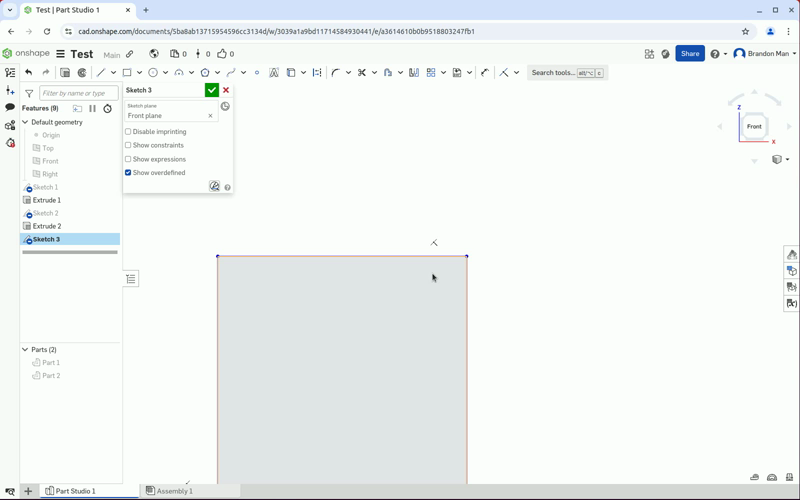
click(432, 273)
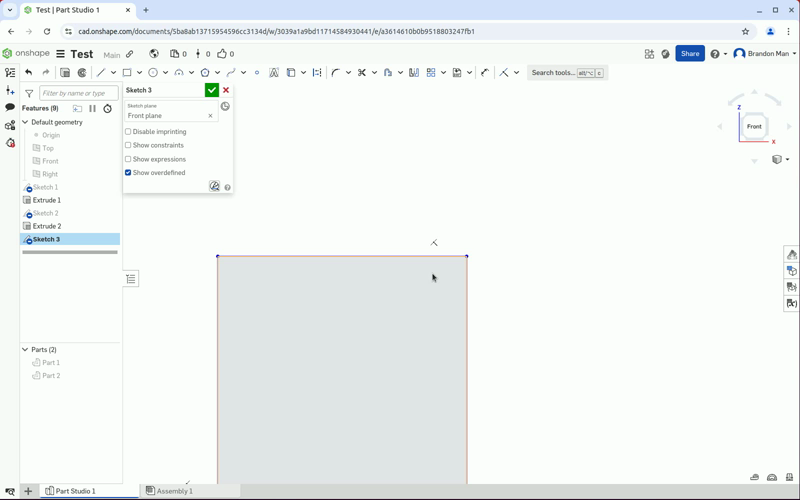
scroll(-6)
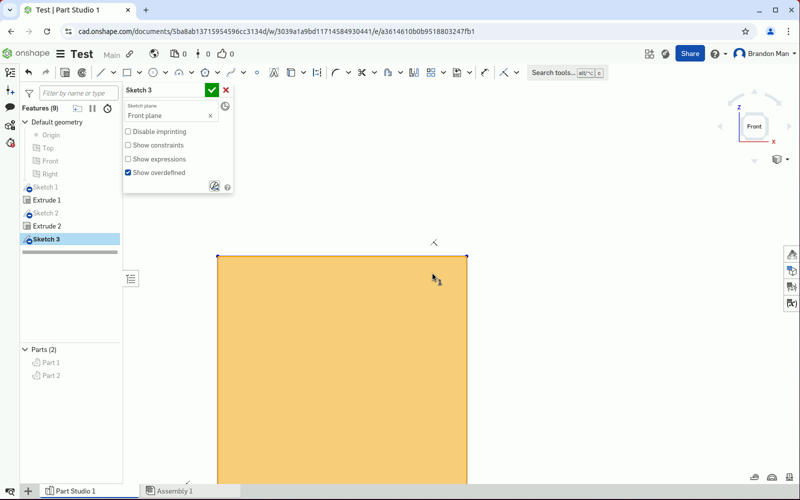
scroll(-6)
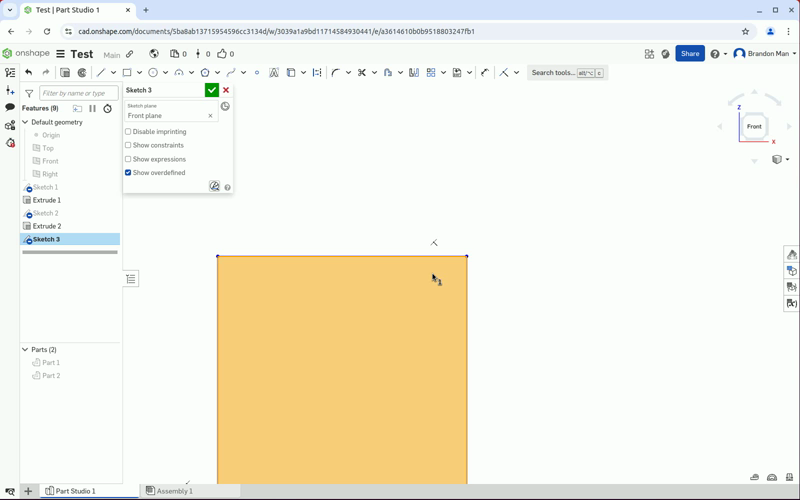
scroll(-6)
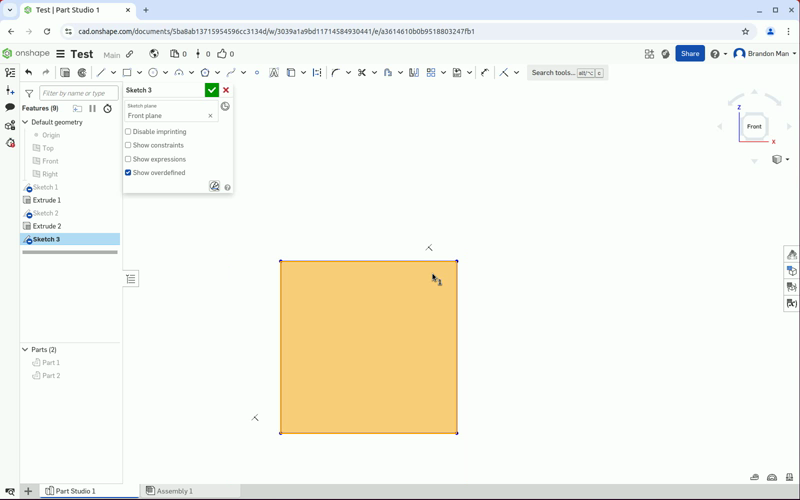
scroll(-6)
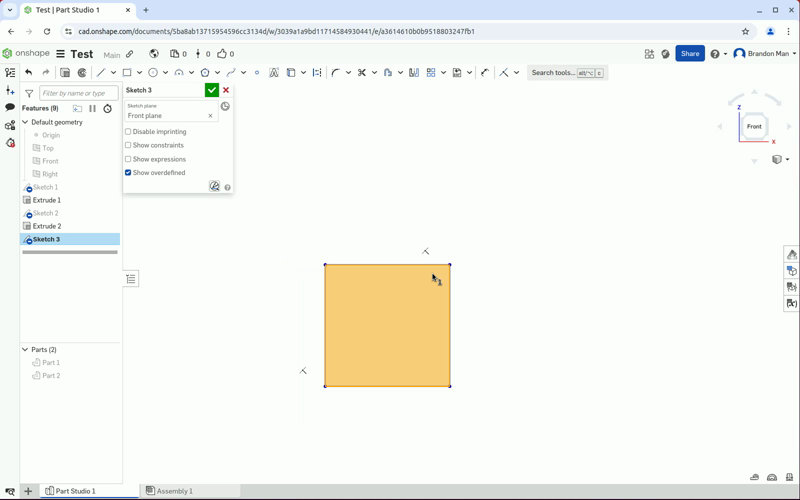
scroll(-6)
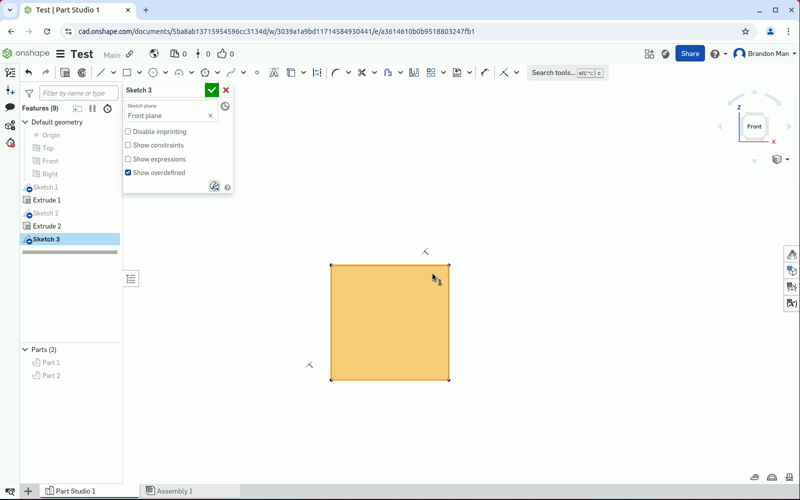
scroll(-6)
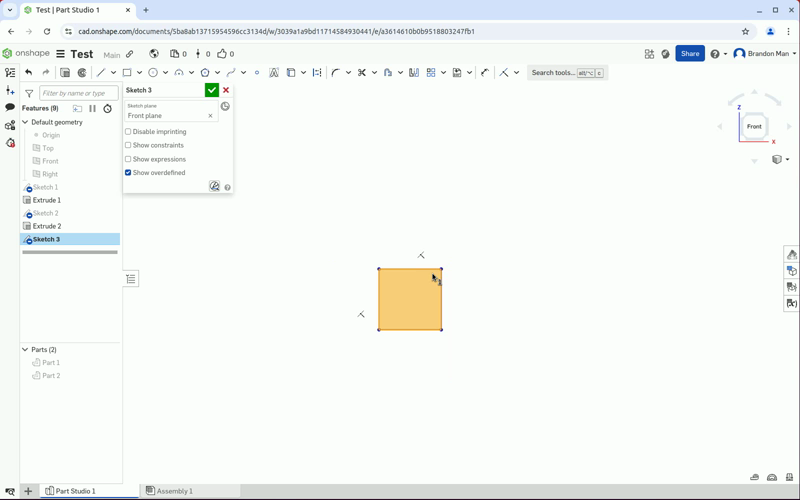
scroll(-6)
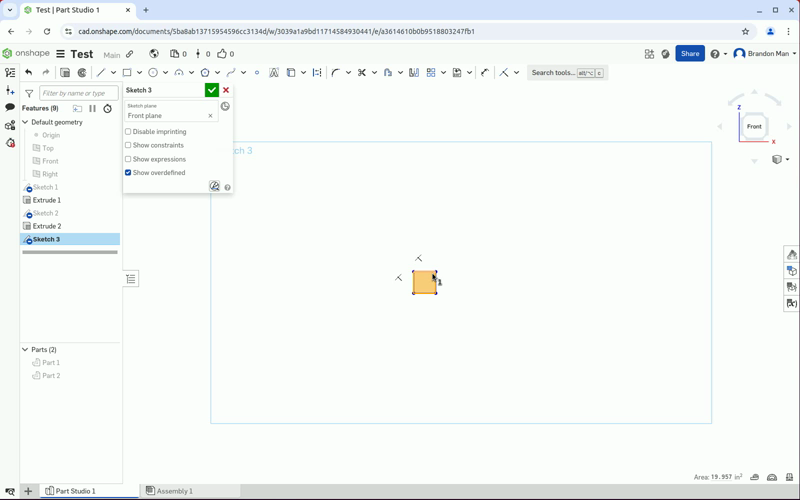
mouse_move(73, 352)
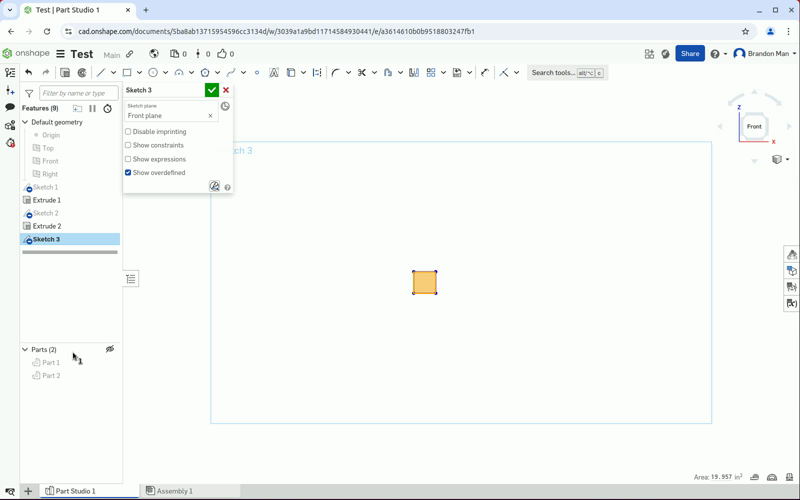
key(shift+y)
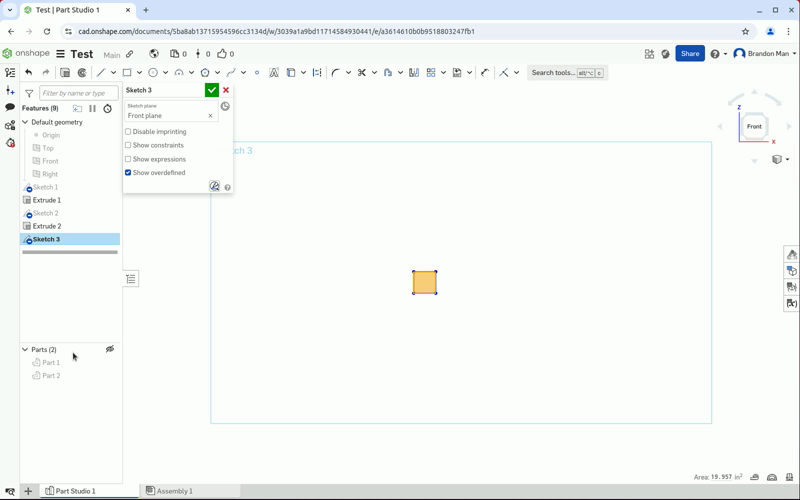
key(shift+e)
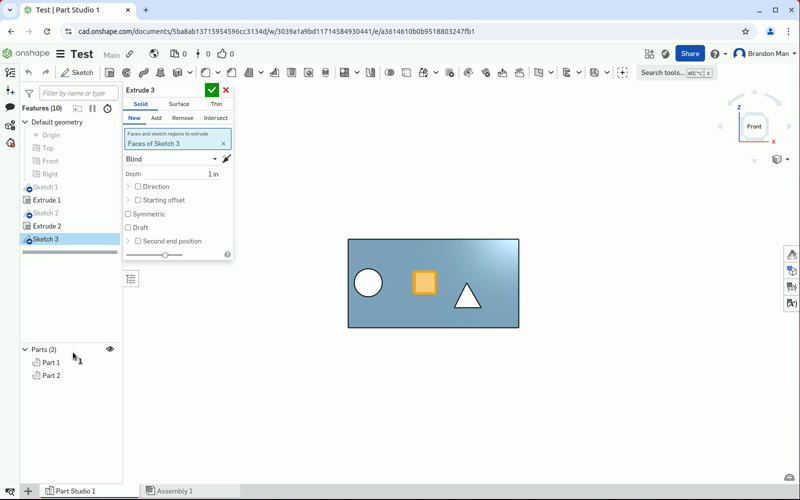
mouse_move(143, 106)
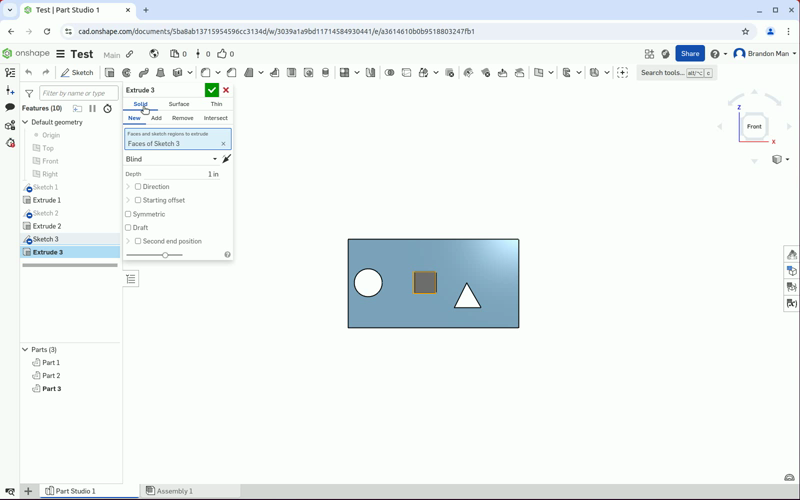
click(143, 106)
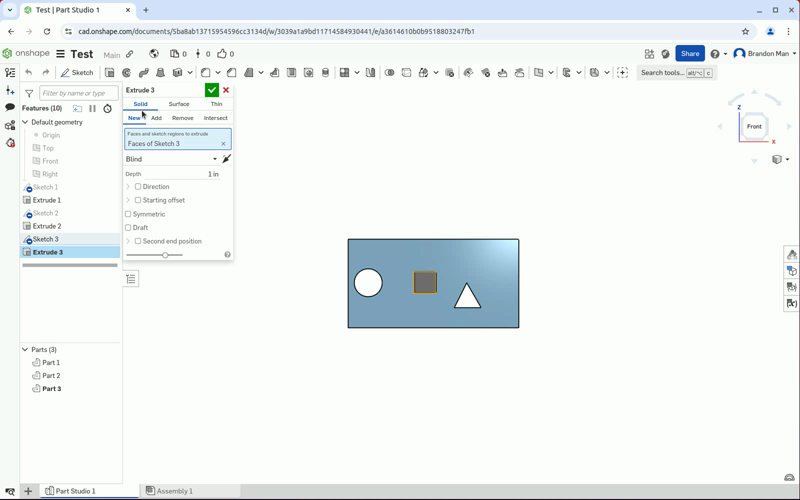
mouse_move(137, 120)
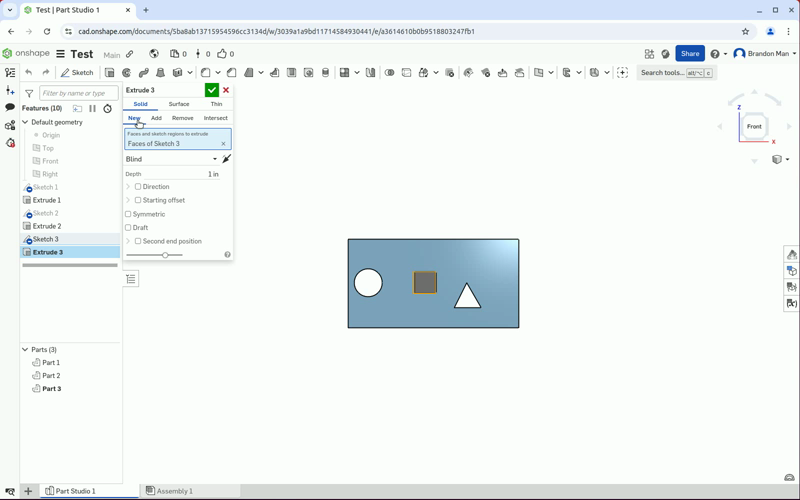
click(137, 120)
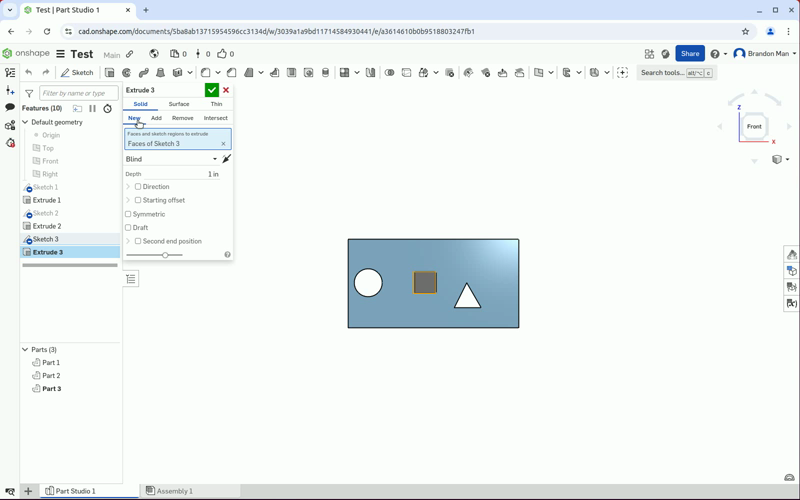
key(tab, 4)
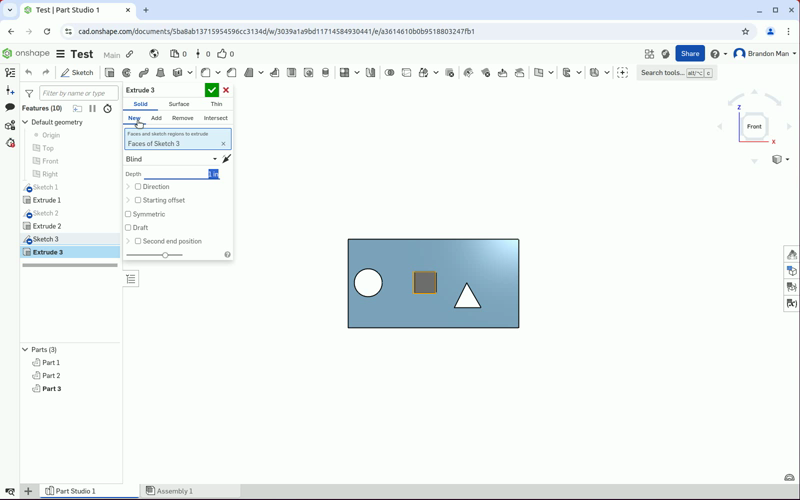
text(-7.221)
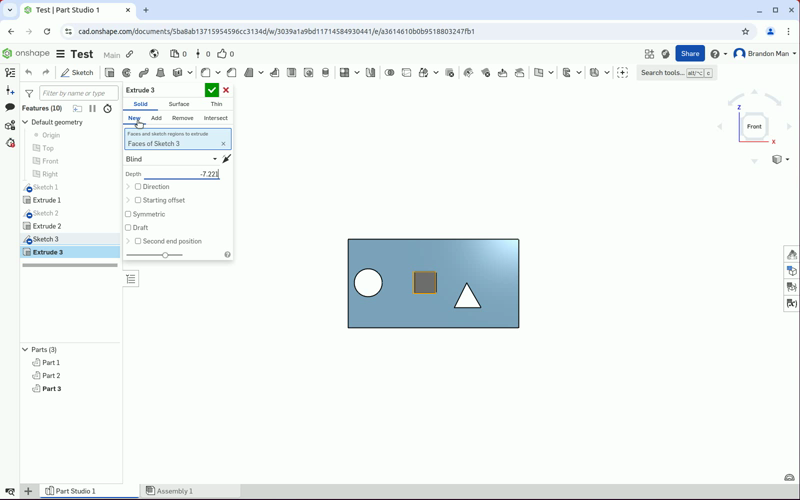
key(enter)
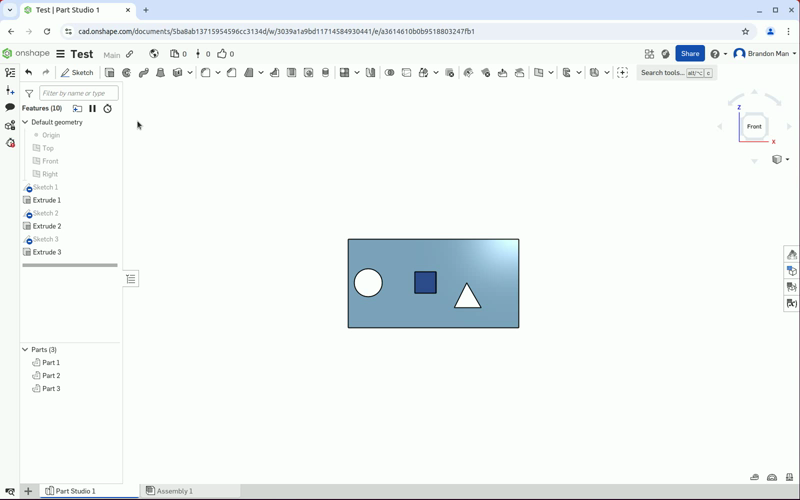
key(shift+h)
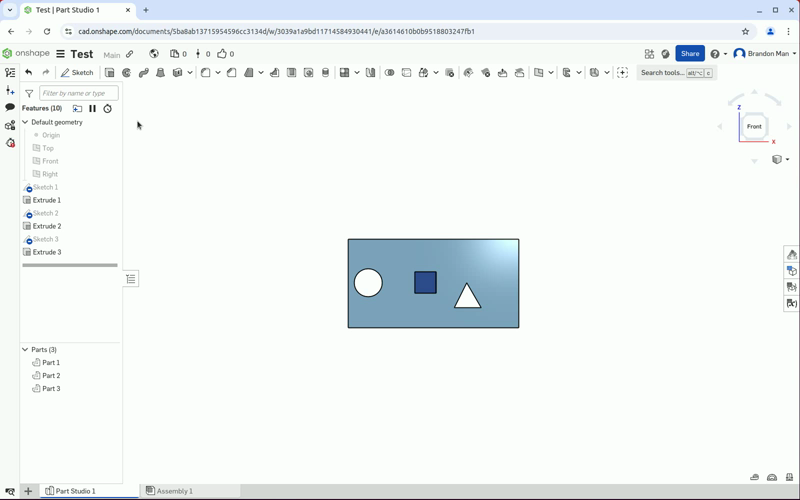
key(shift+h)
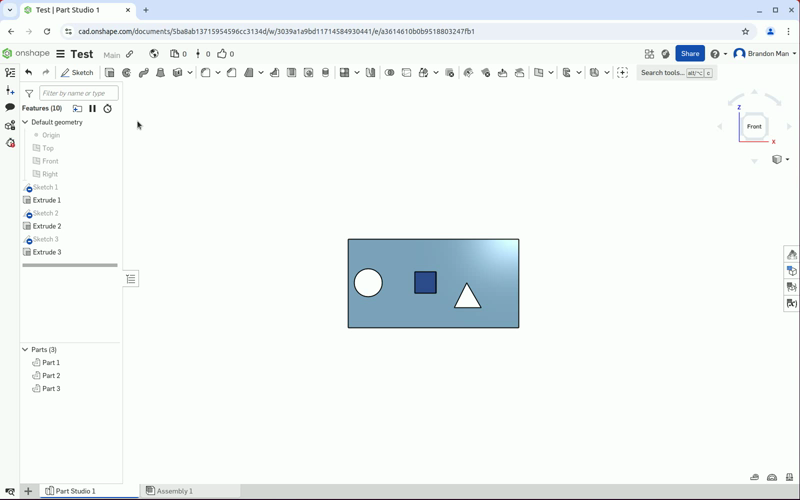
mouse_move(73, 189)
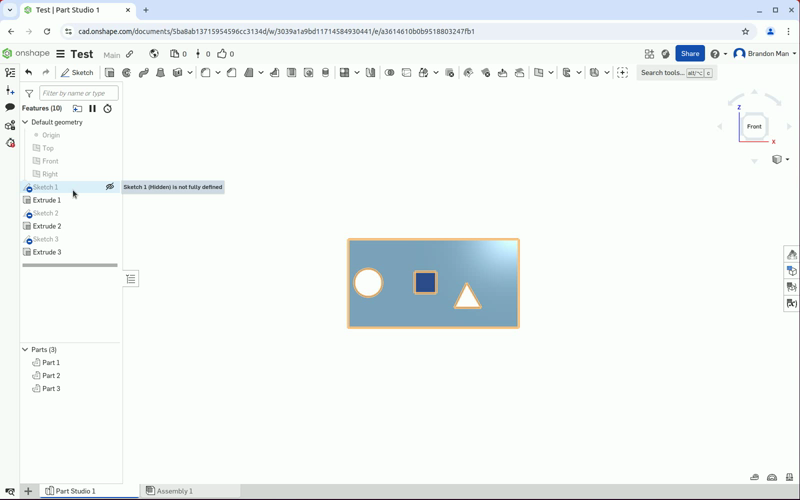
click(73, 189)
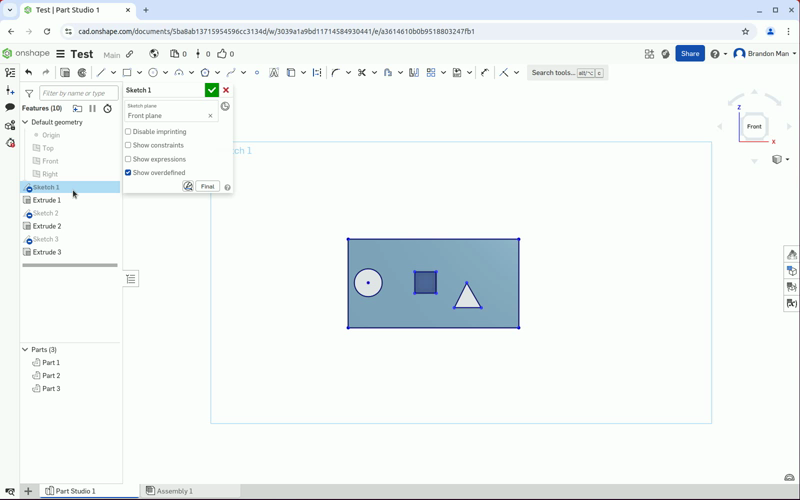
mouse_move(229, 92)
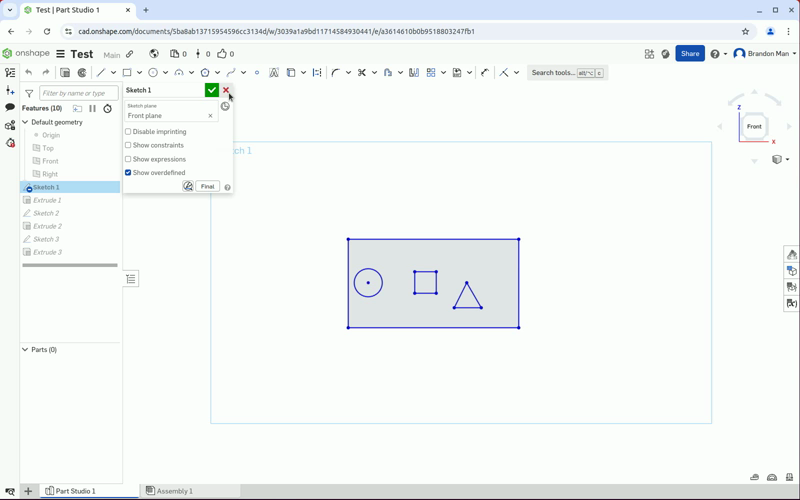
click(229, 92)
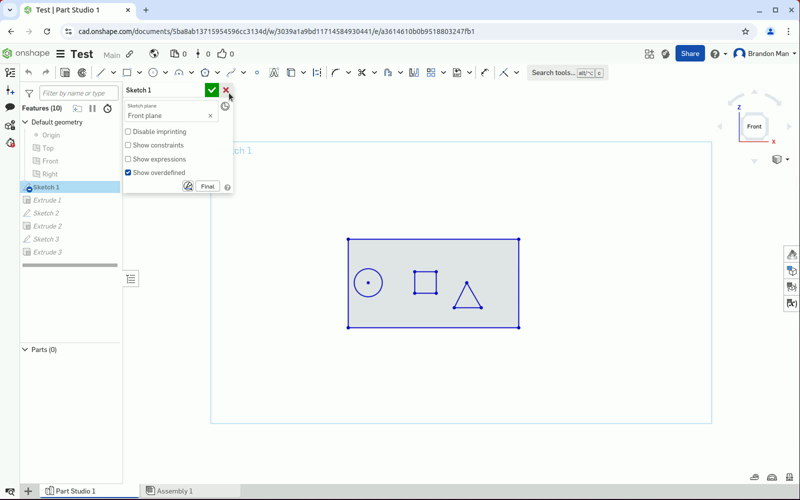
key(shift+s)
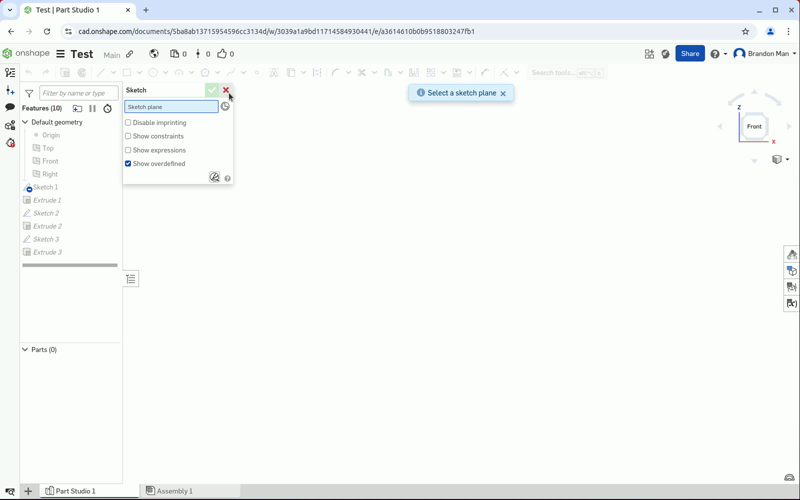
mouse_move(73, 163)
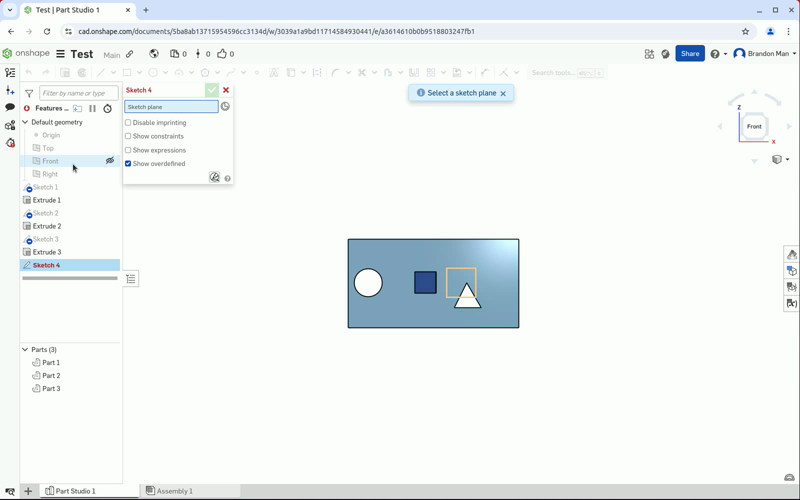
click(73, 163)
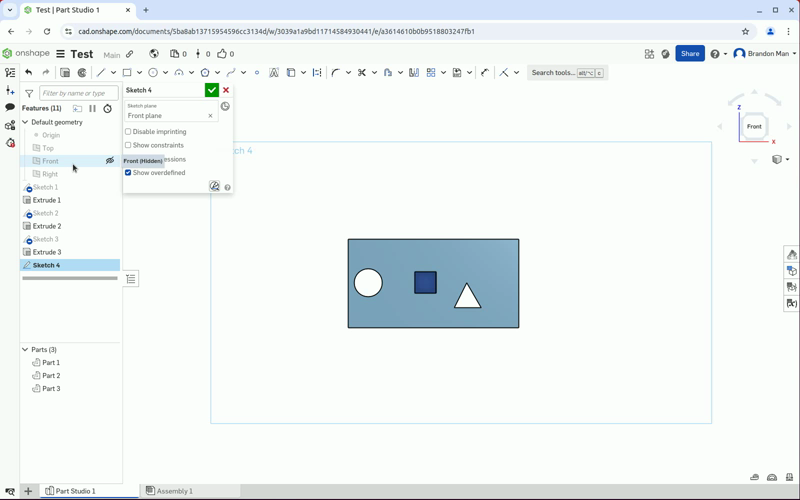
mouse_move(73, 352)
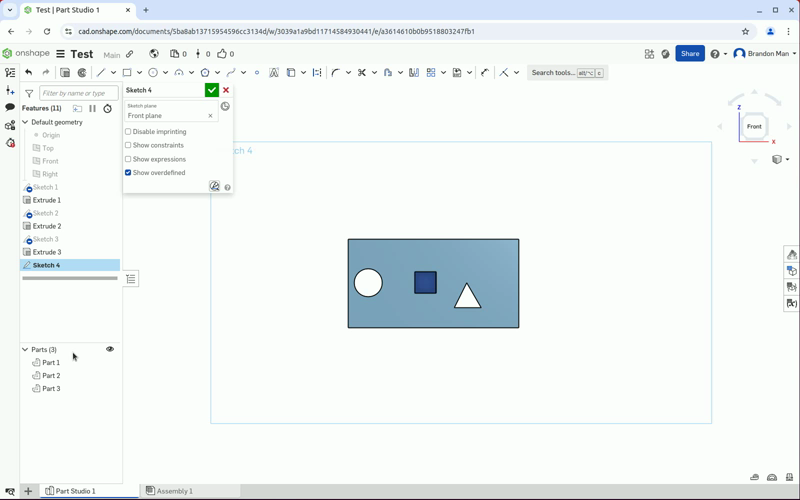
key(y)
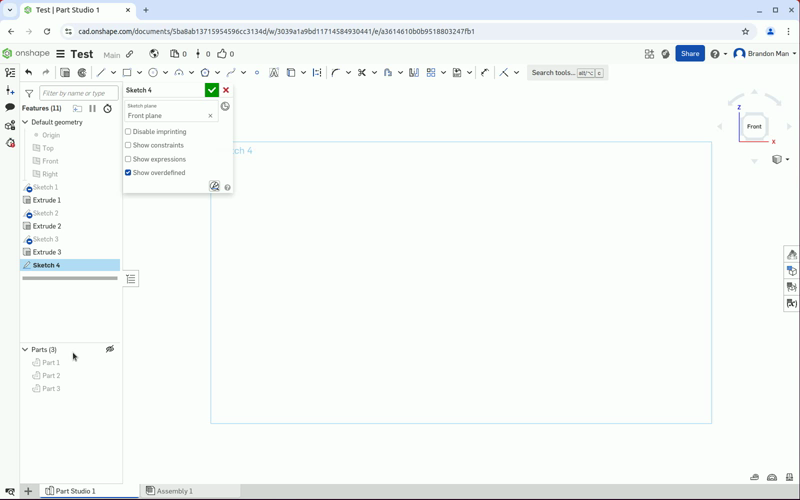
key(c)
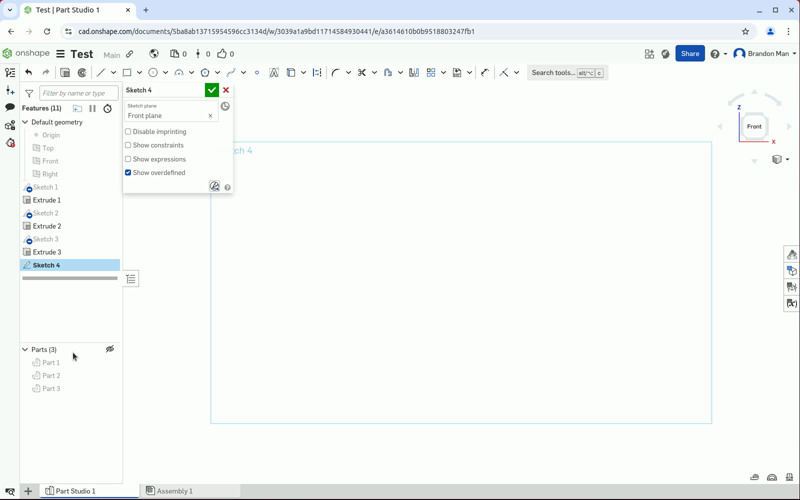
key_down(shift)
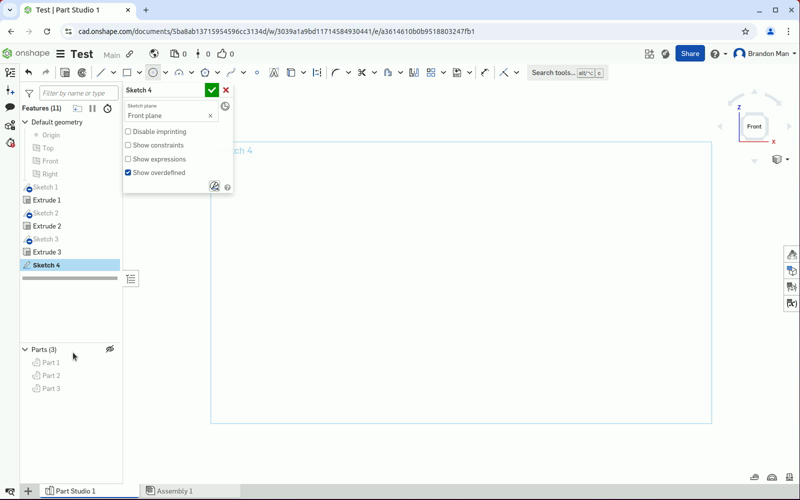
mouse_move(368, 282)
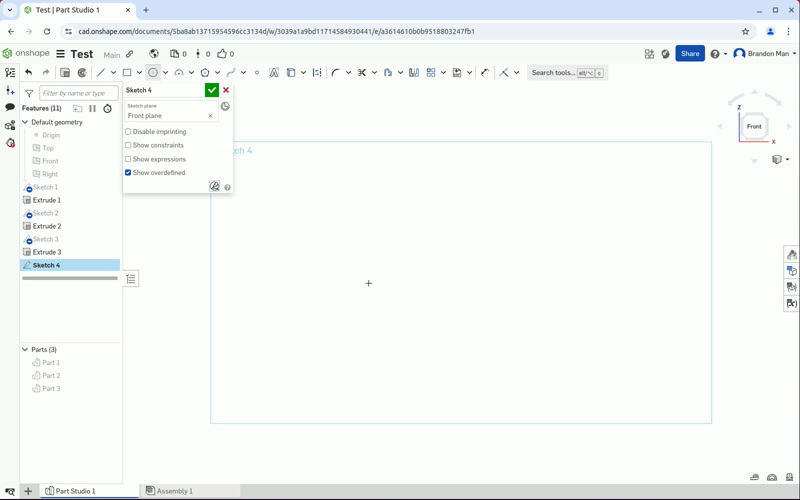
click(368, 282)
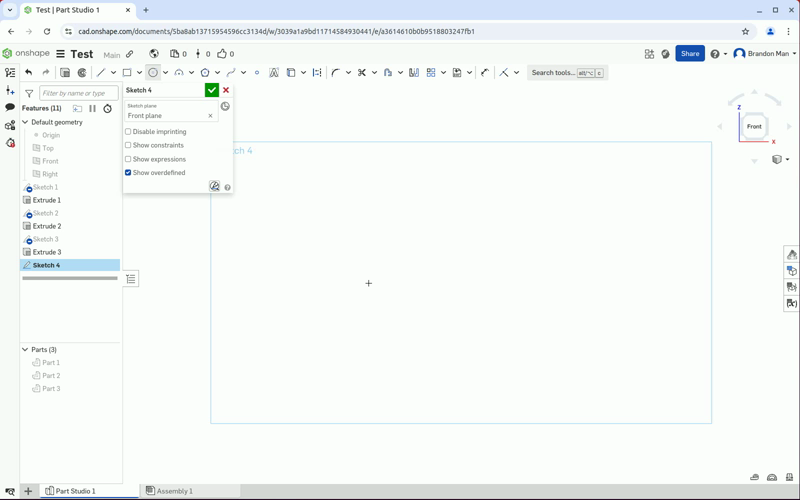
key_up(shift)
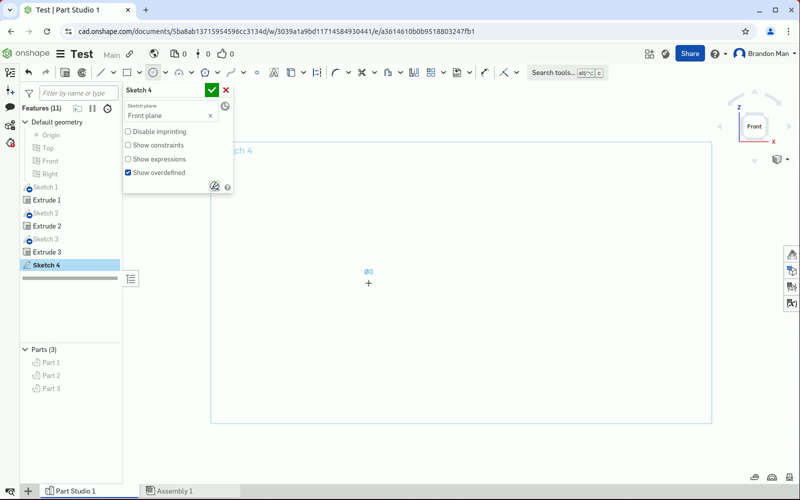
mouse_move(383, 282)
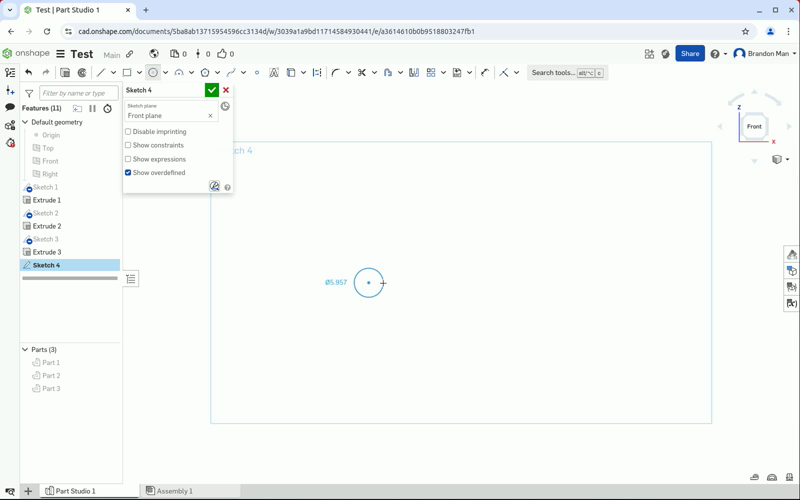
click(383, 282)
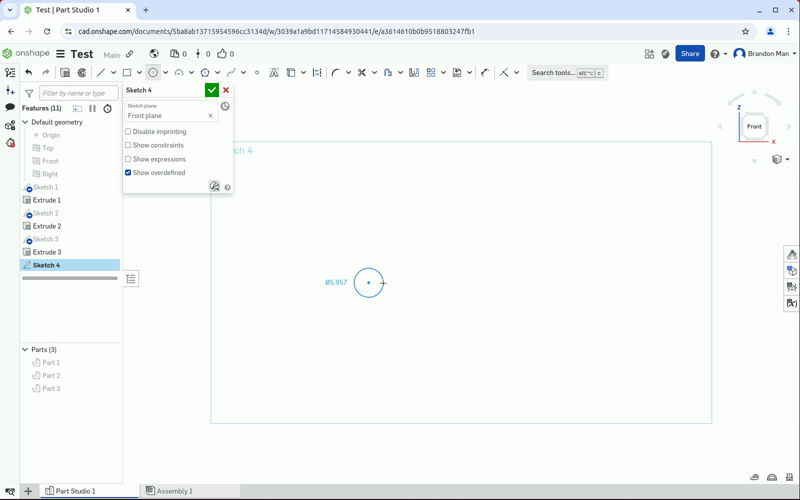
key(esc)
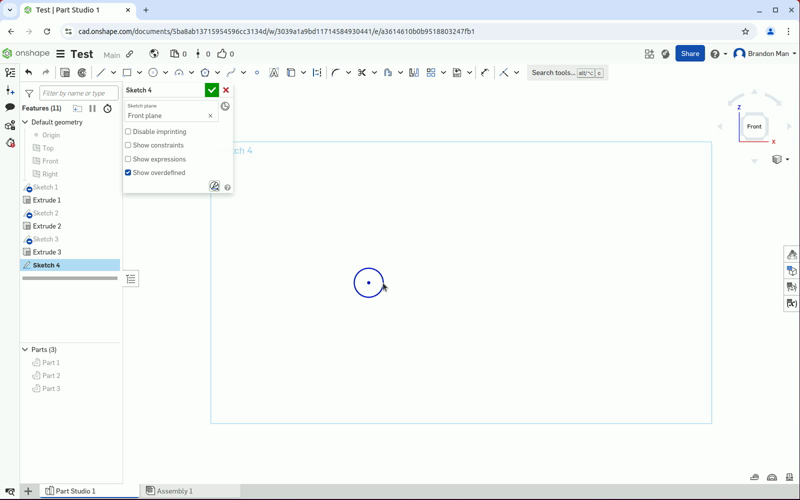
mouse_move(370, 296)
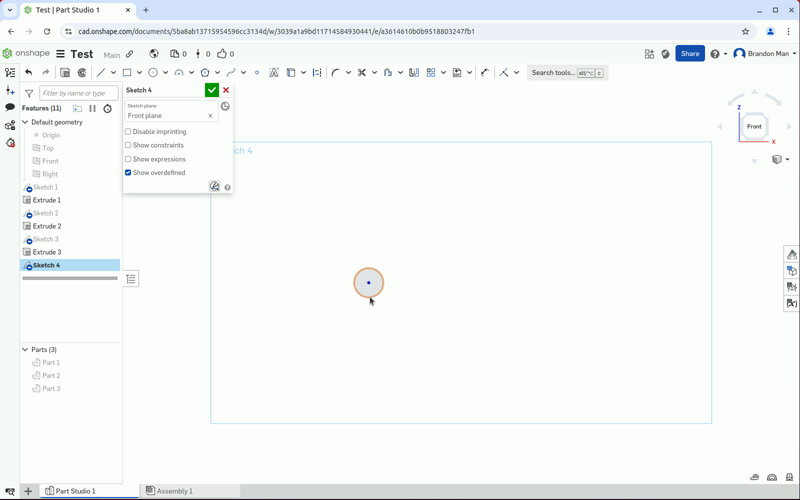
scroll(6)
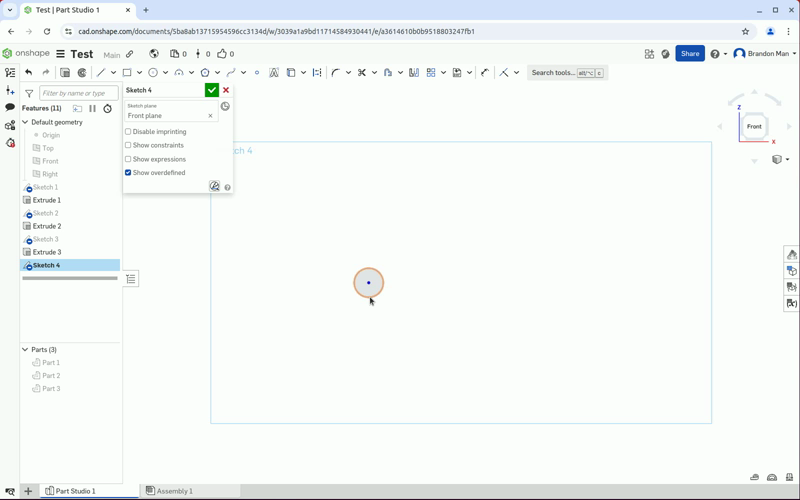
scroll(6)
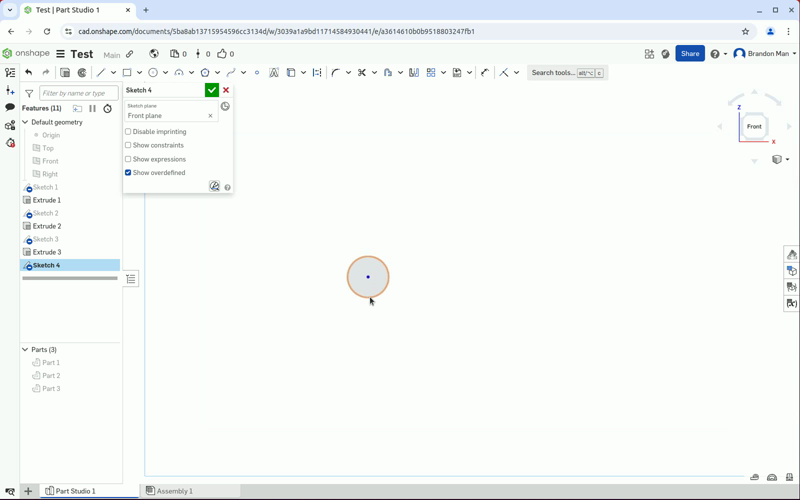
scroll(6)
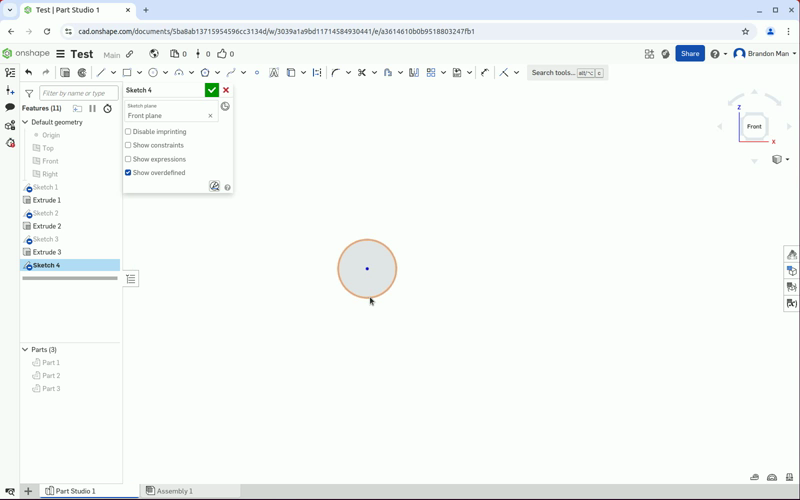
scroll(6)
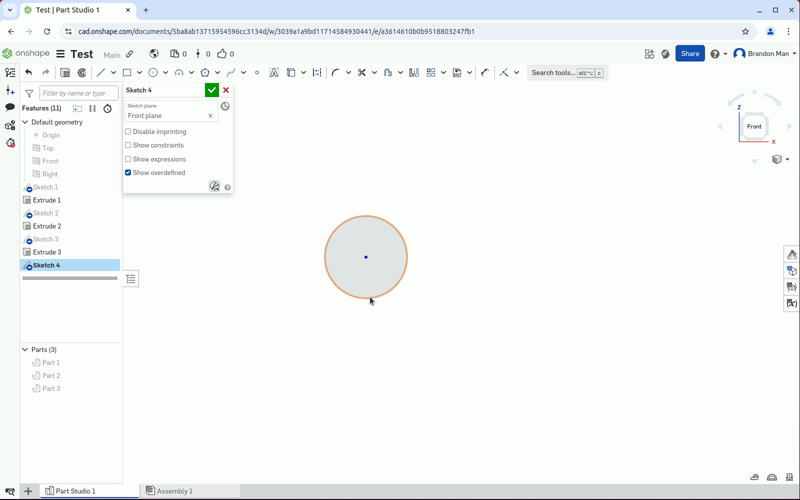
scroll(6)
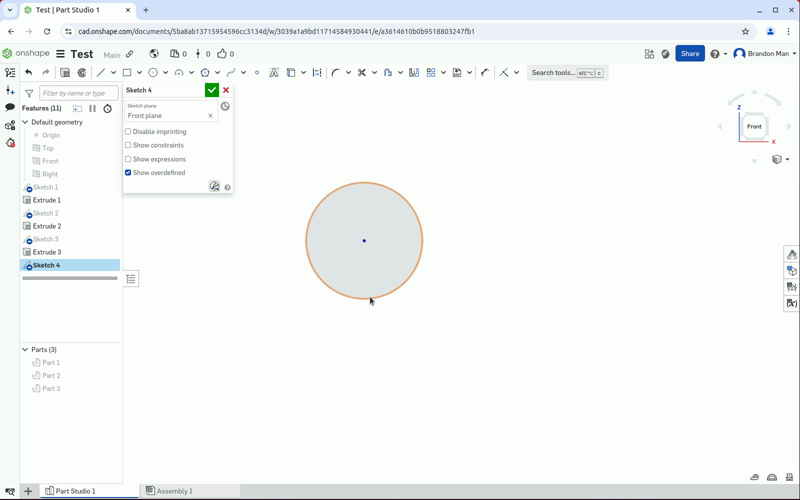
scroll(6)
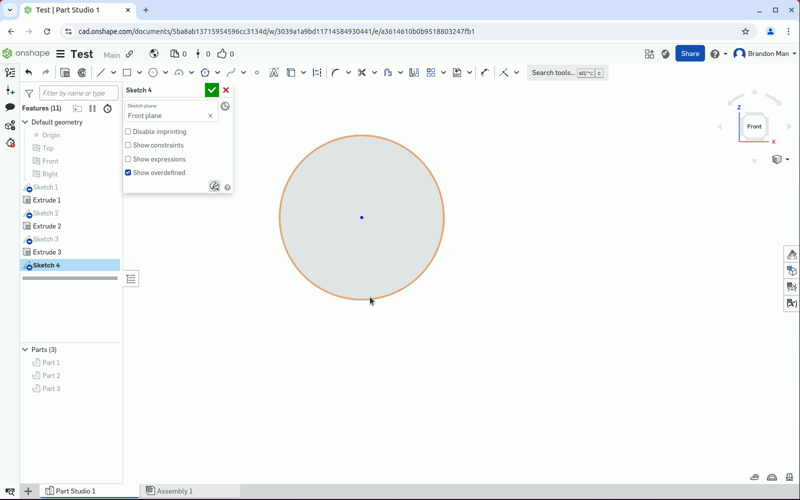
scroll(6)
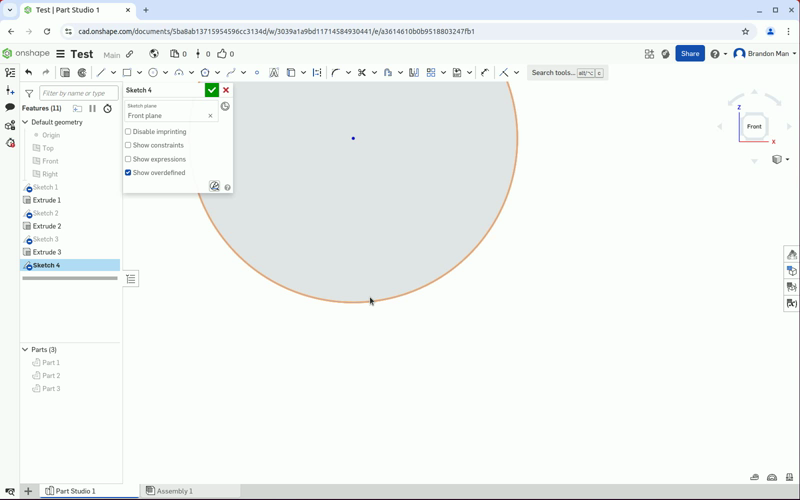
click(370, 296)
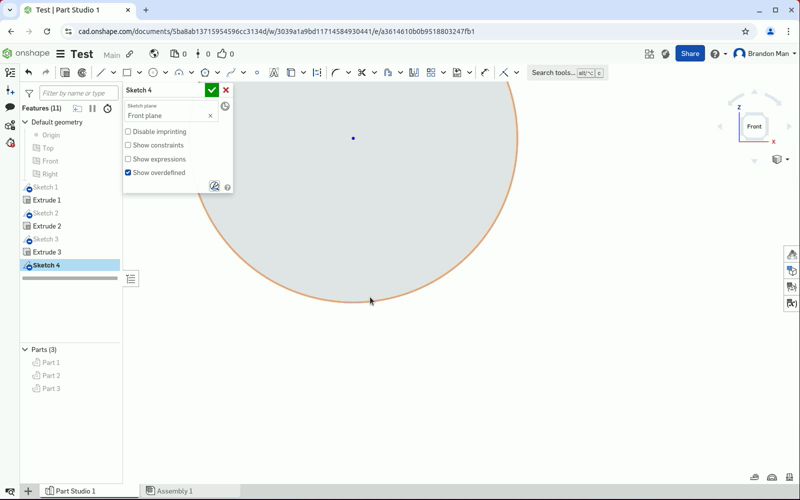
scroll(-6)
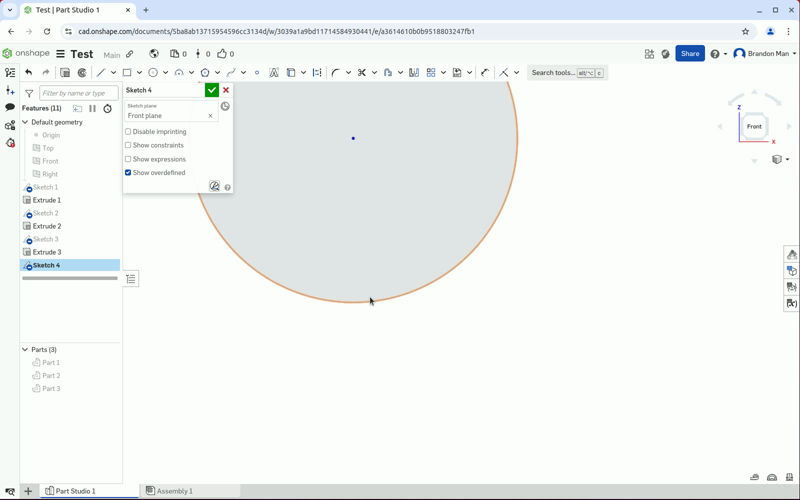
scroll(-6)
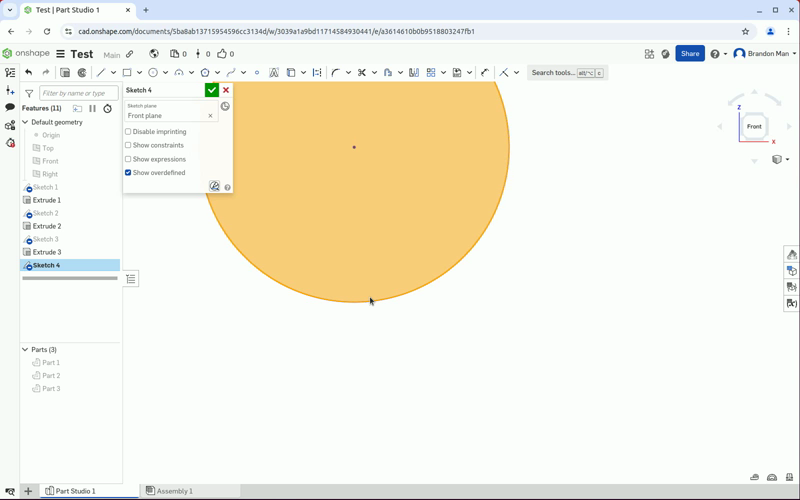
scroll(-6)
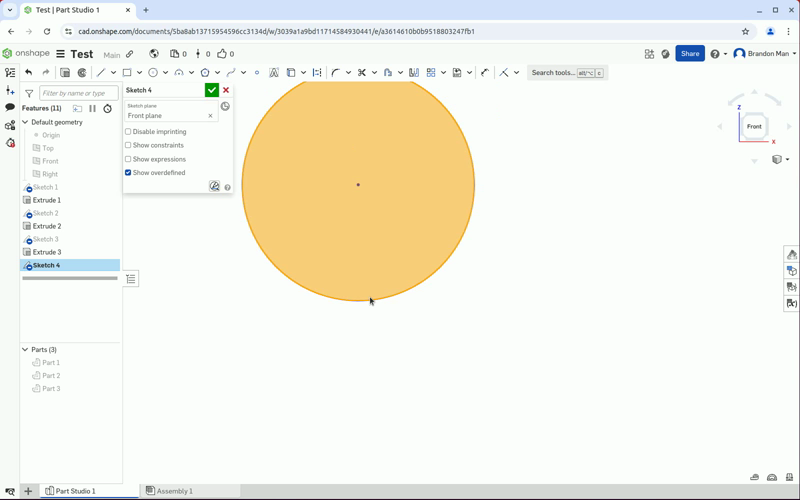
scroll(-6)
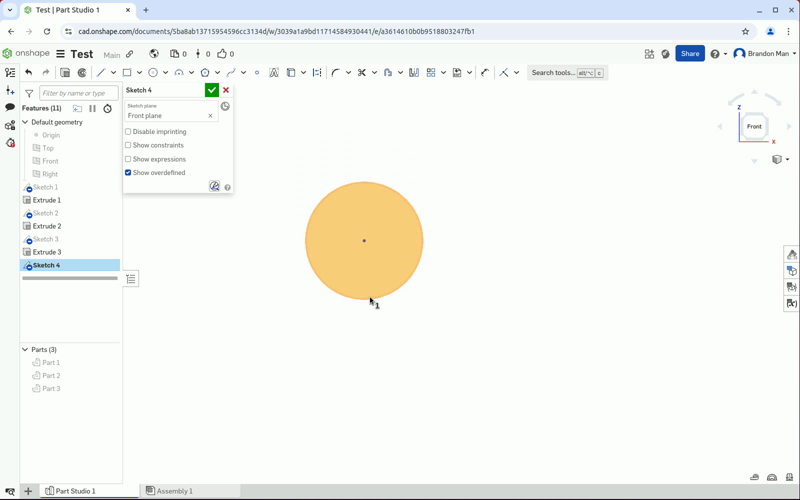
scroll(-6)
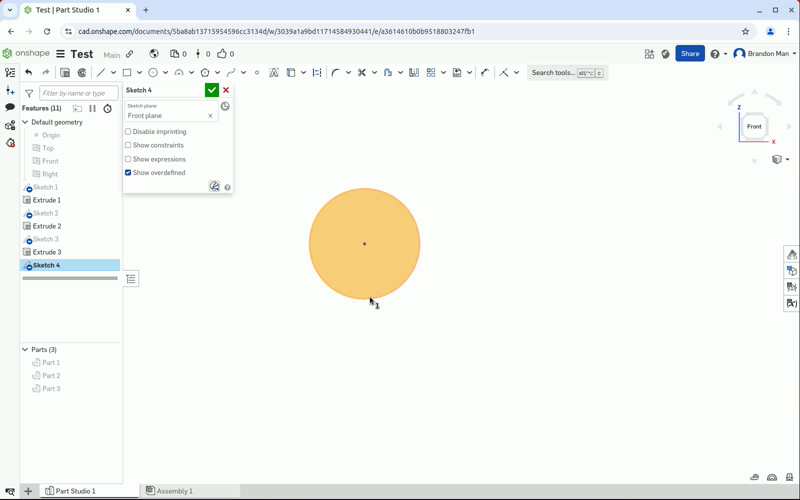
scroll(-6)
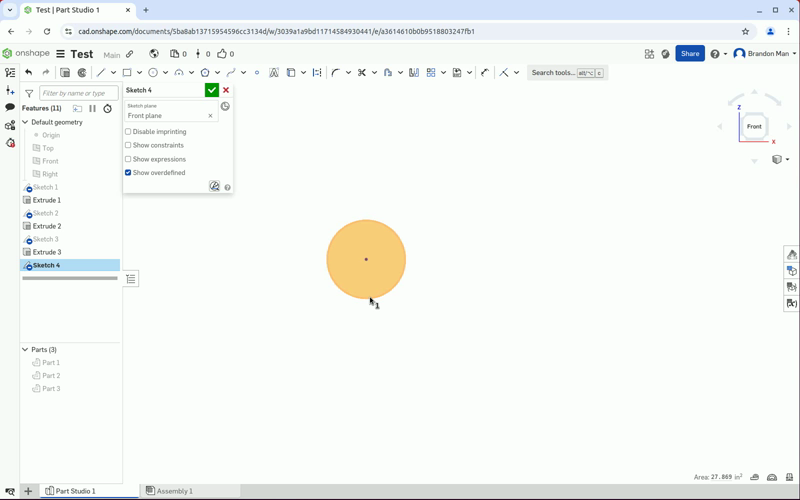
scroll(-6)
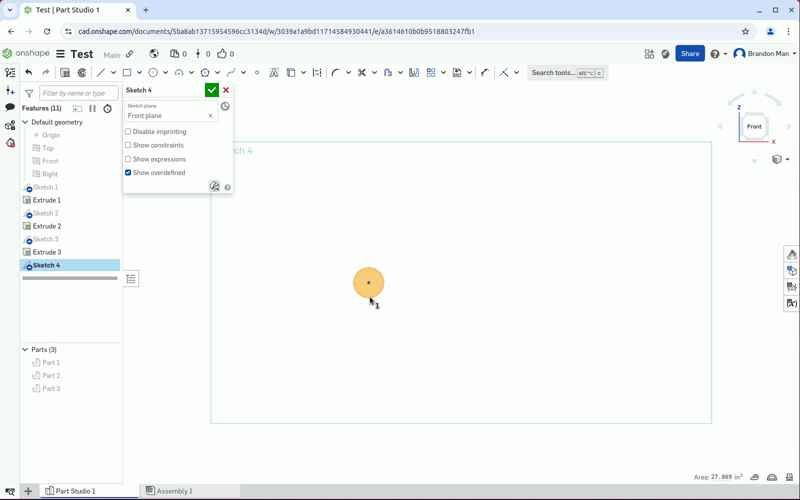
mouse_move(73, 352)
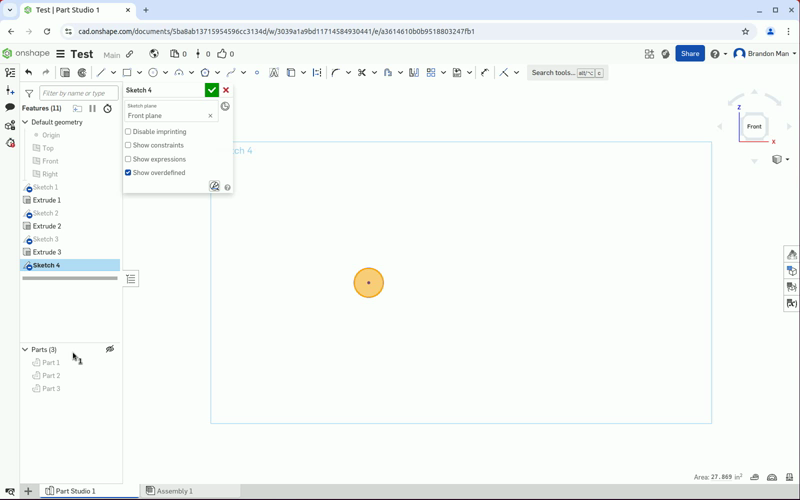
key(shift+y)
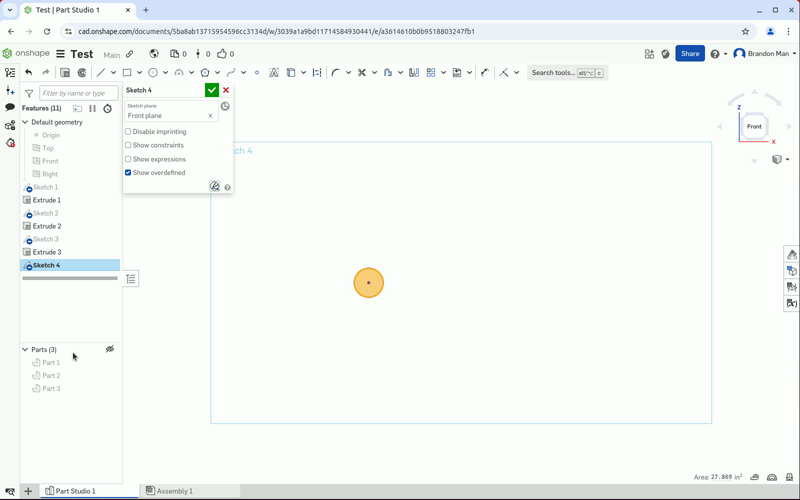
key(shift+e)
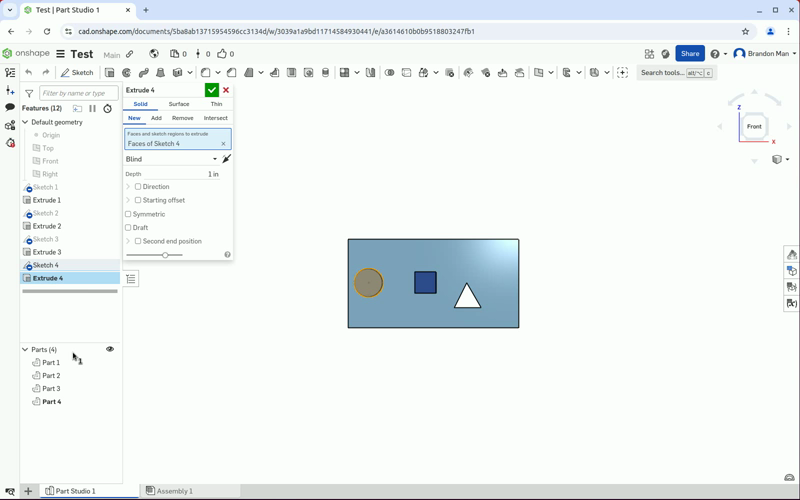
mouse_move(143, 106)
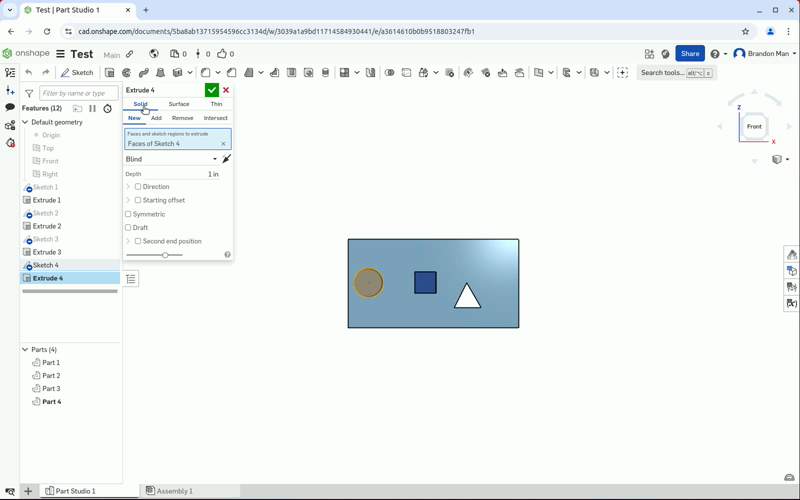
click(143, 106)
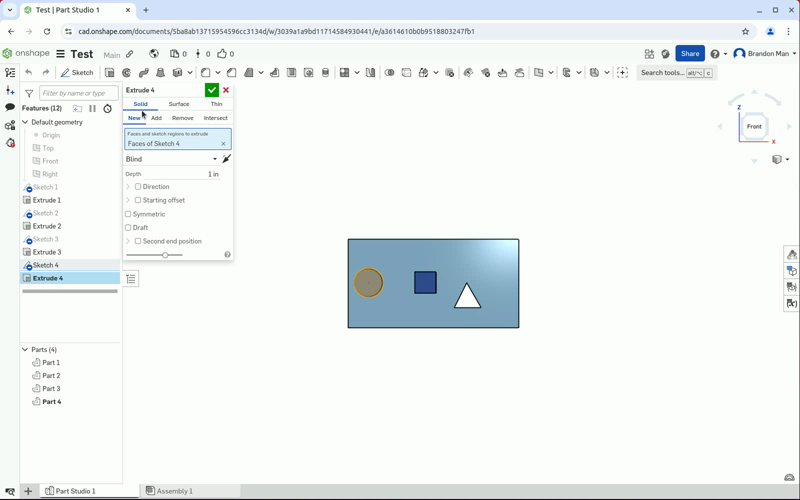
mouse_move(137, 120)
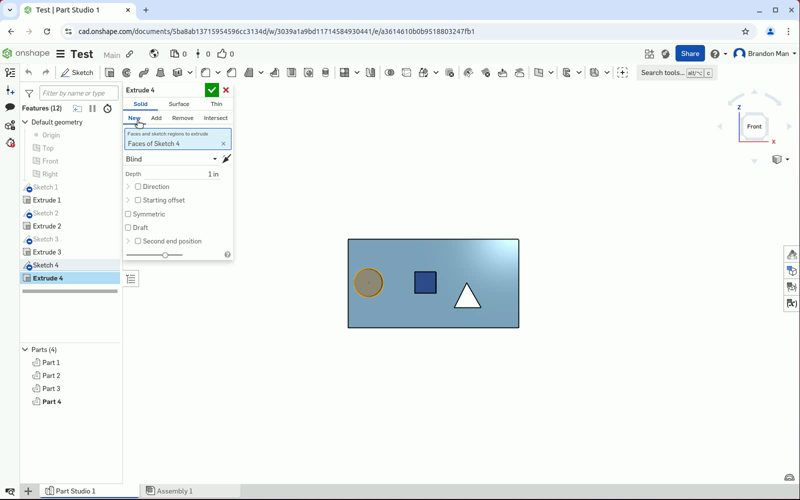
click(137, 120)
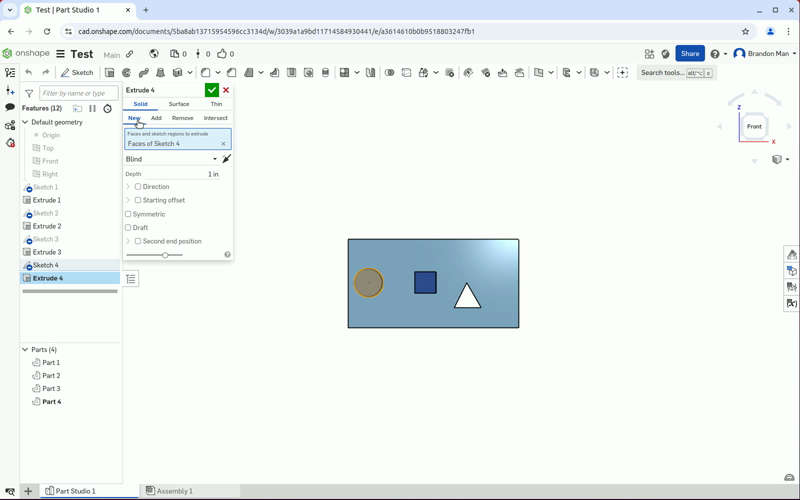
key(tab, 4)
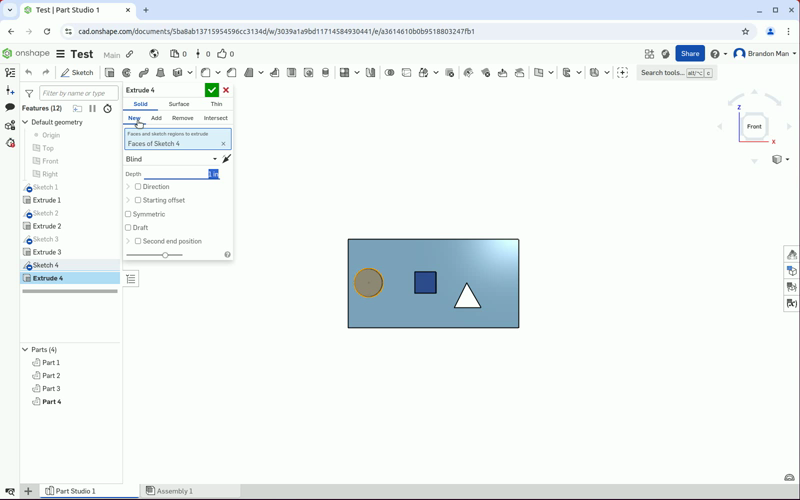
text(-7.221)
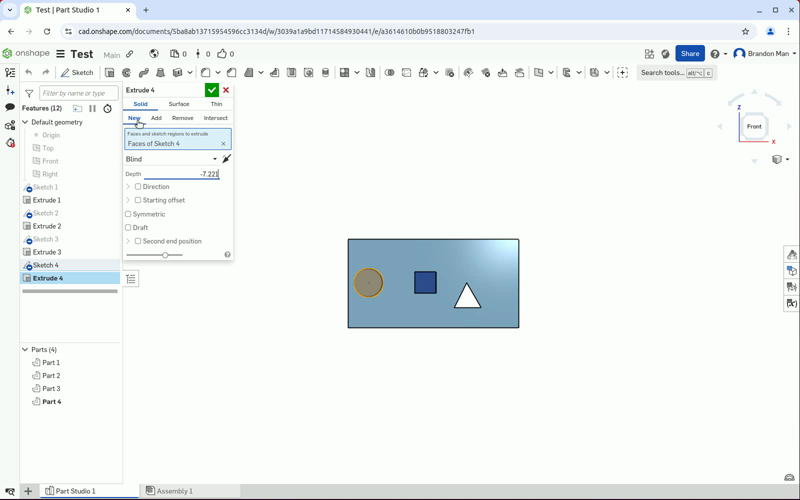
key(enter)
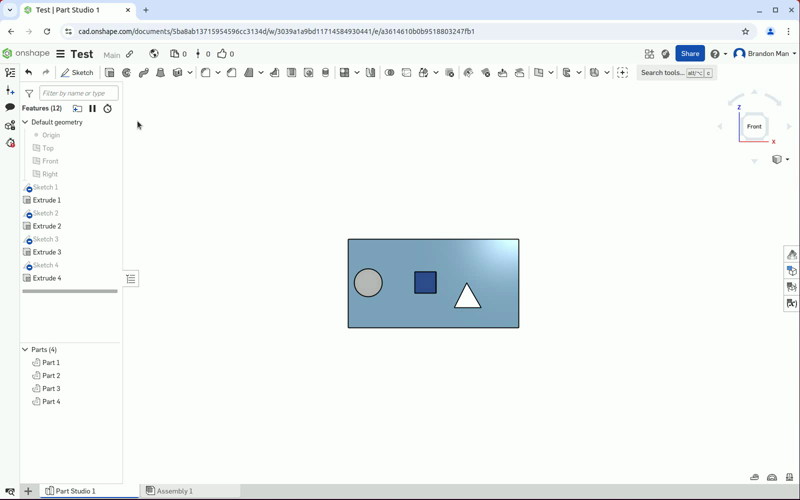
key(shift+h)
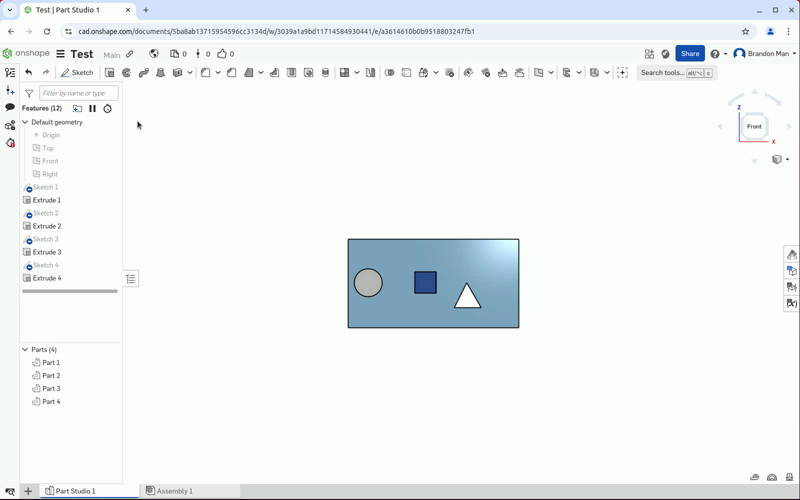
key(shift+h)
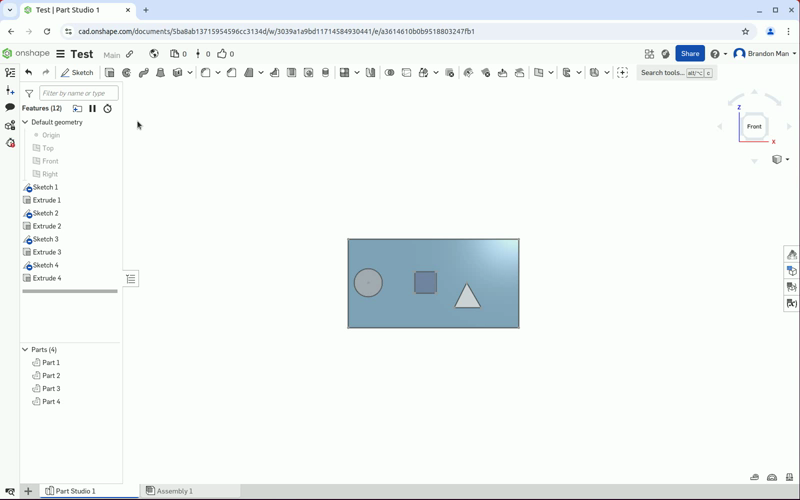
key(shift+7)
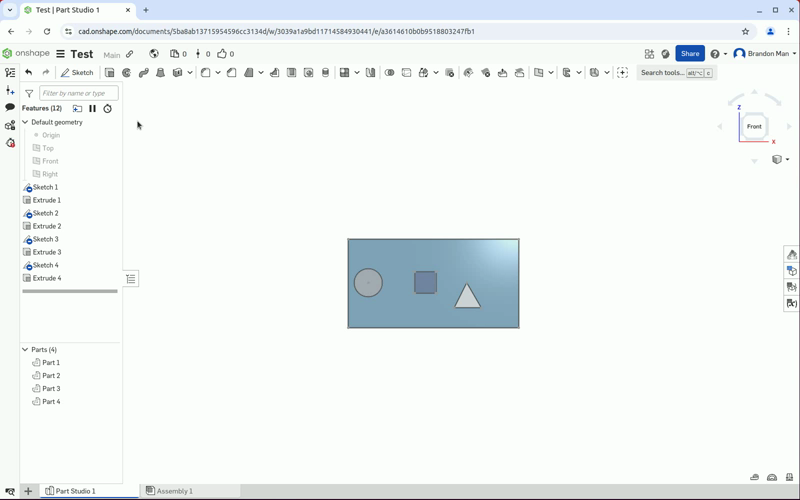
key(left, 2)
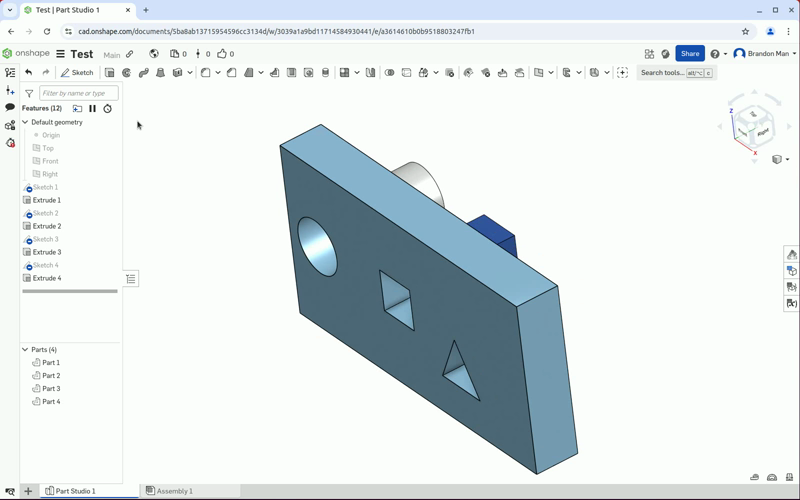
key(down, 2)
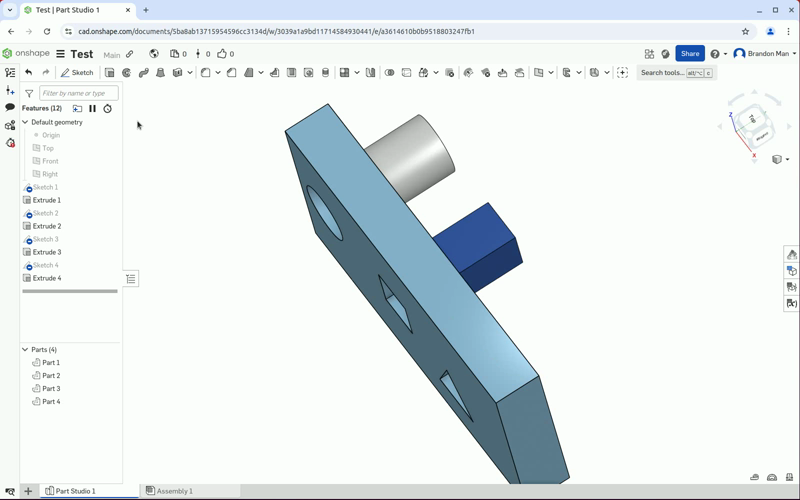
key(up, 2)
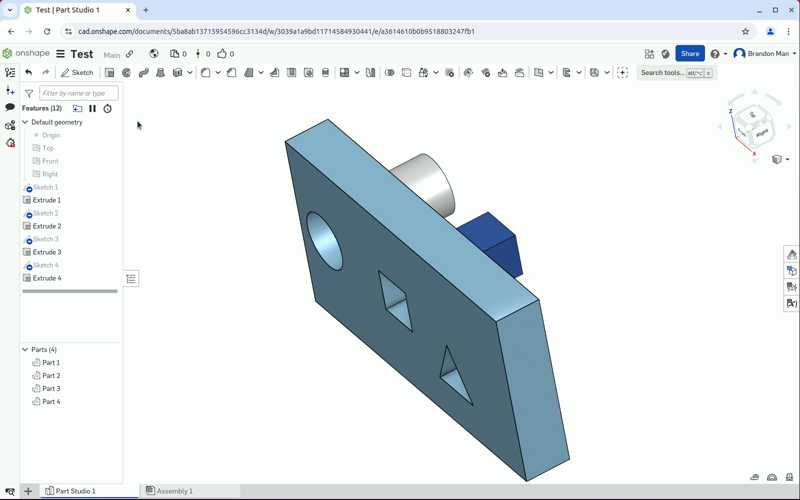
key(right, 2)
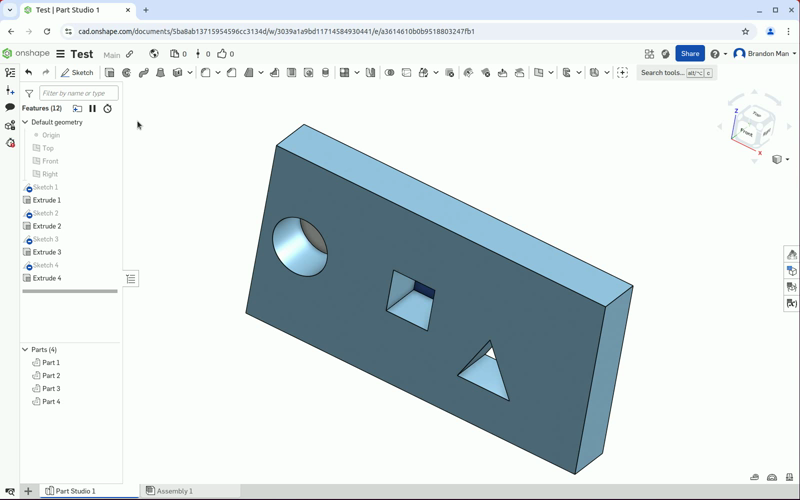
mouse_move(73, 189)
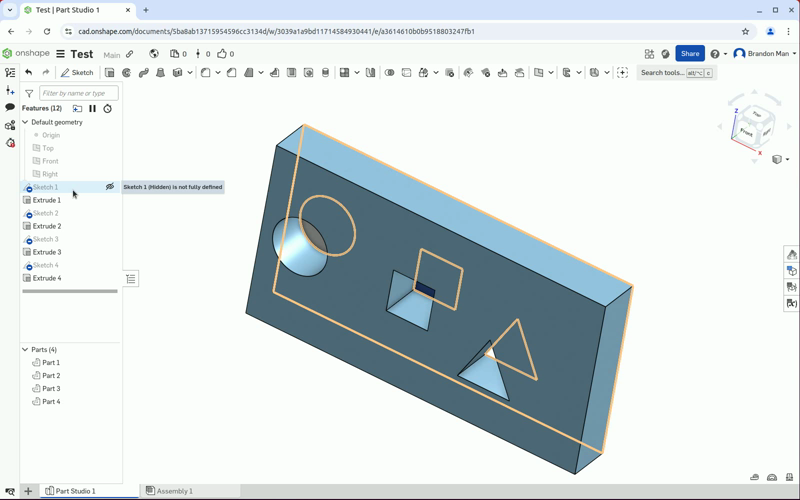
click(73, 189)